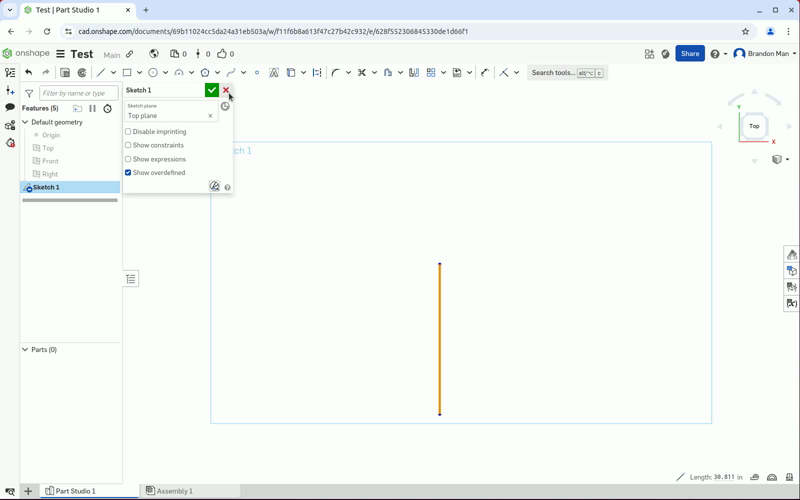
key(shift+h)
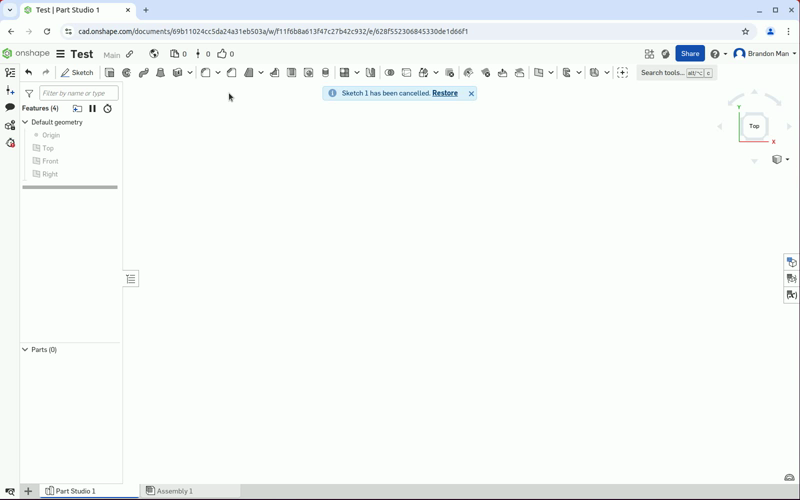
mouse_move(73, 352)
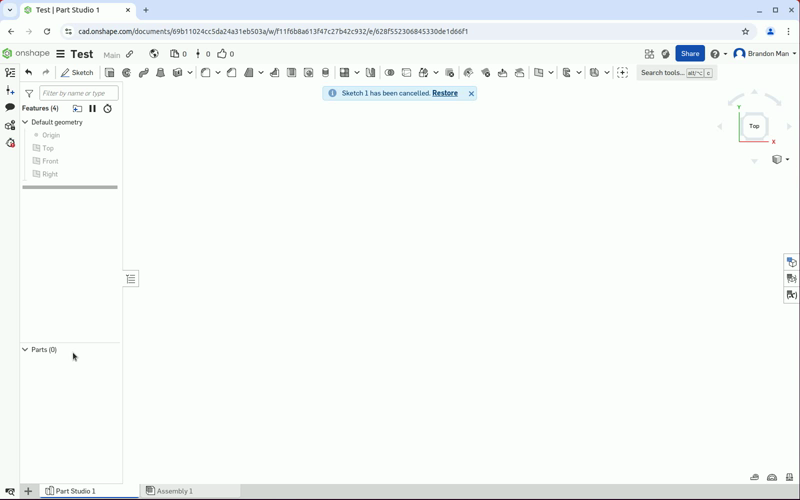
key(y)
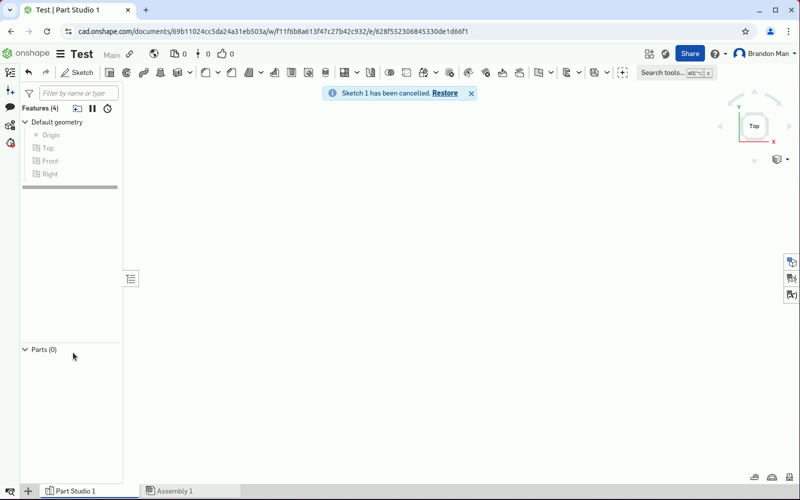
key(shift+p)
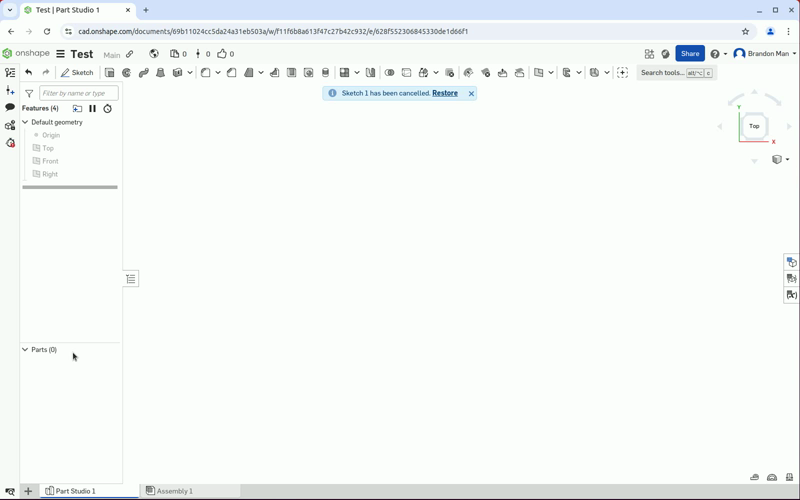
key(space)
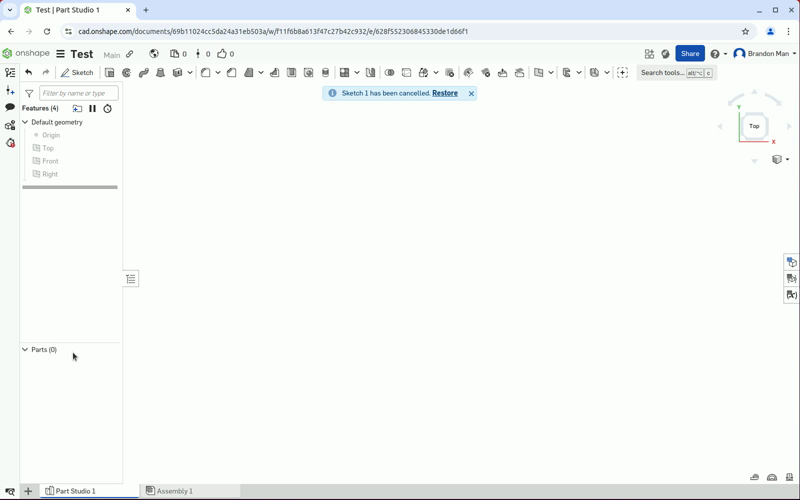
key_down(shift)
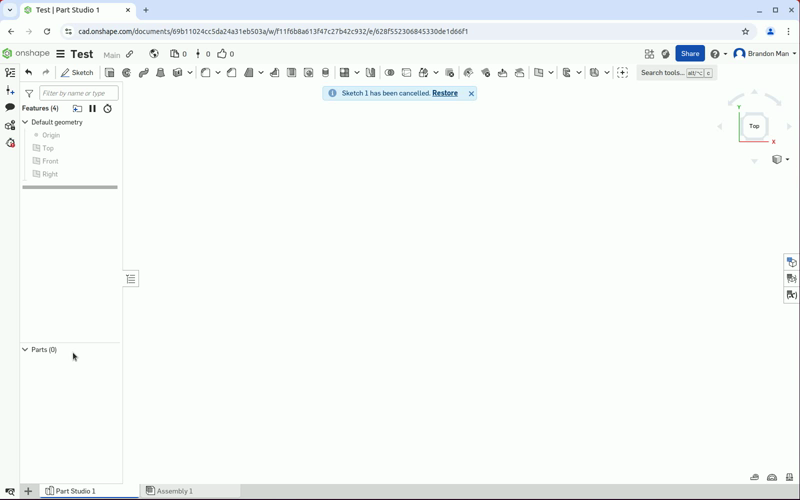
key(up)
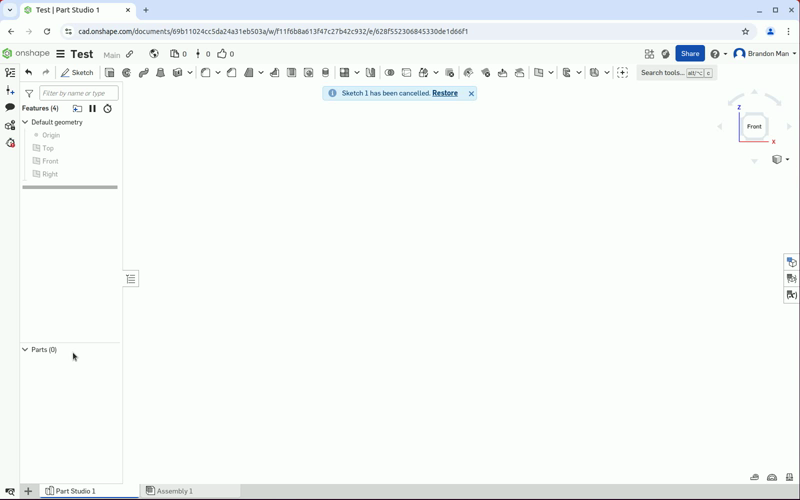
key_up(shift)
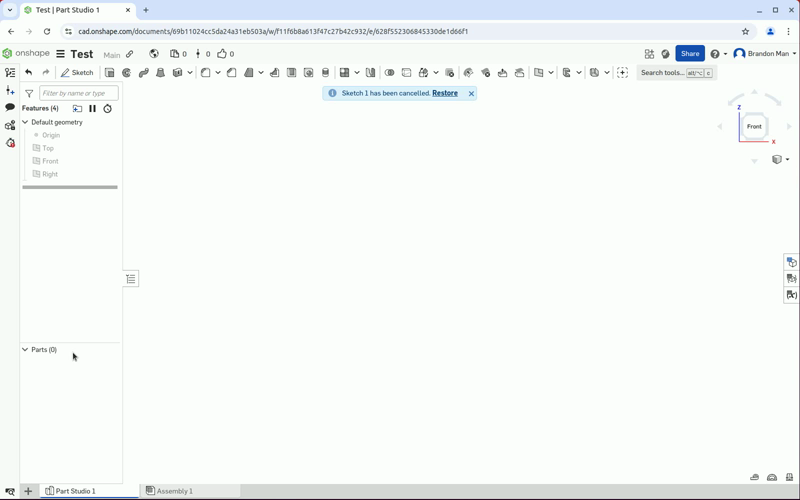
mouse_move(73, 352)
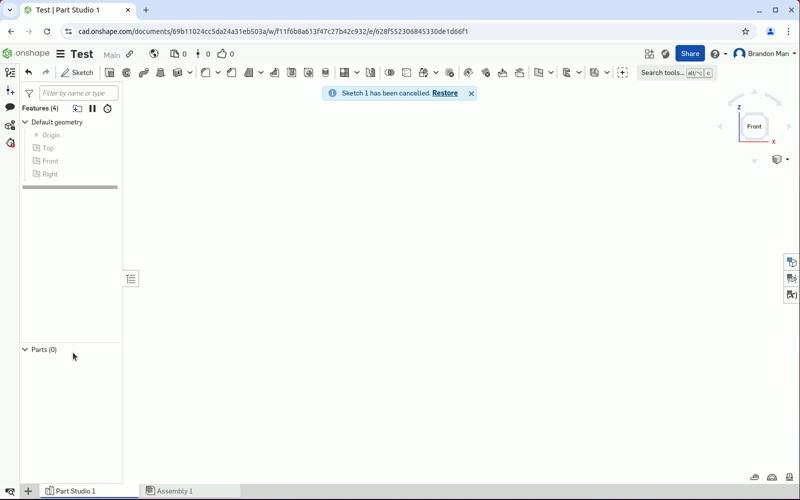
key(shift+y)
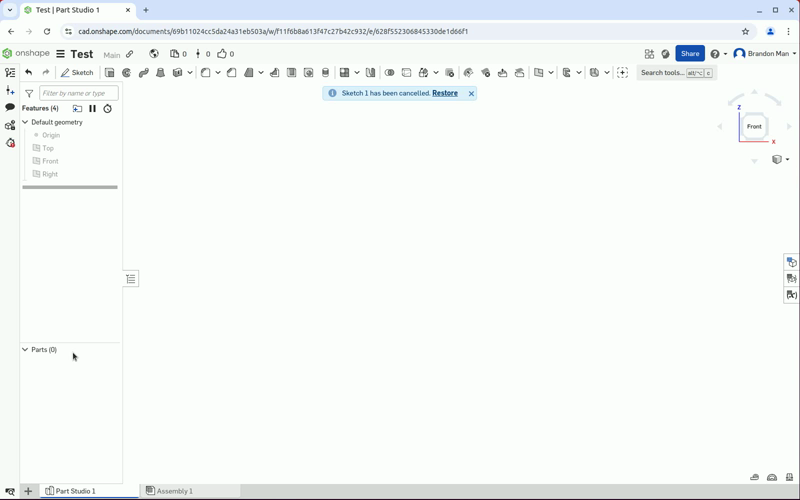
key(shift+s)
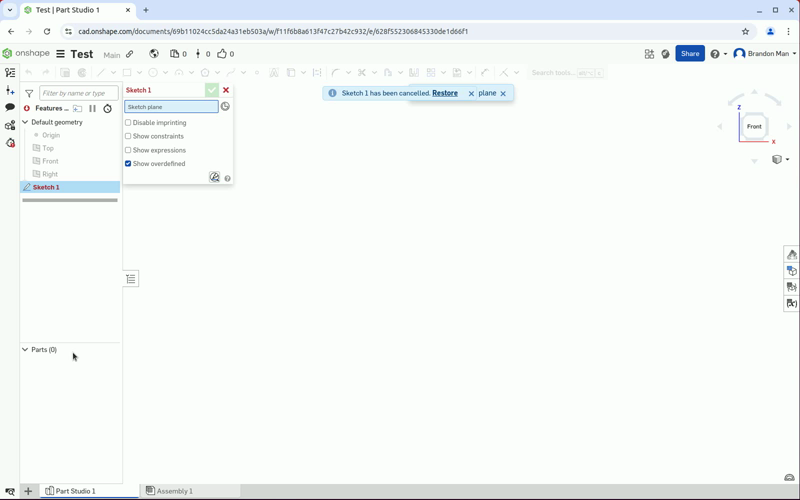
mouse_move(73, 163)
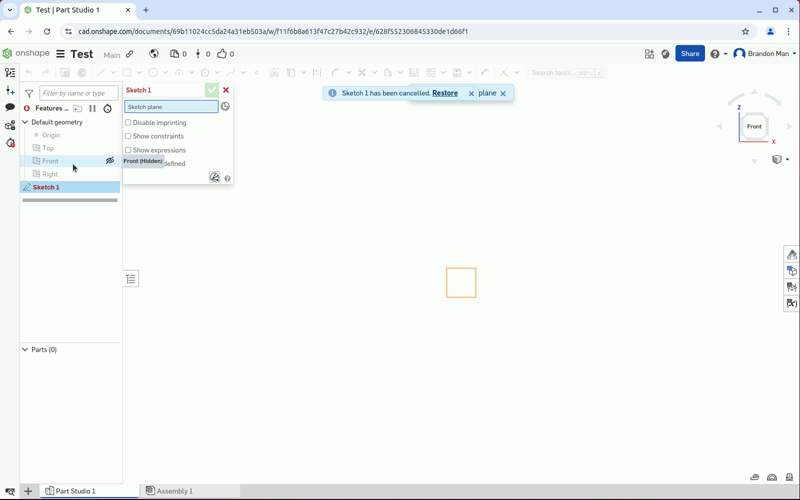
click(73, 163)
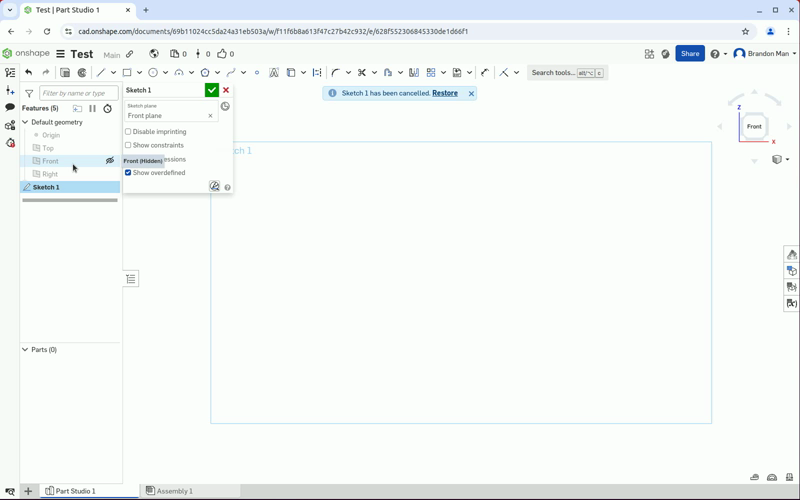
mouse_move(73, 352)
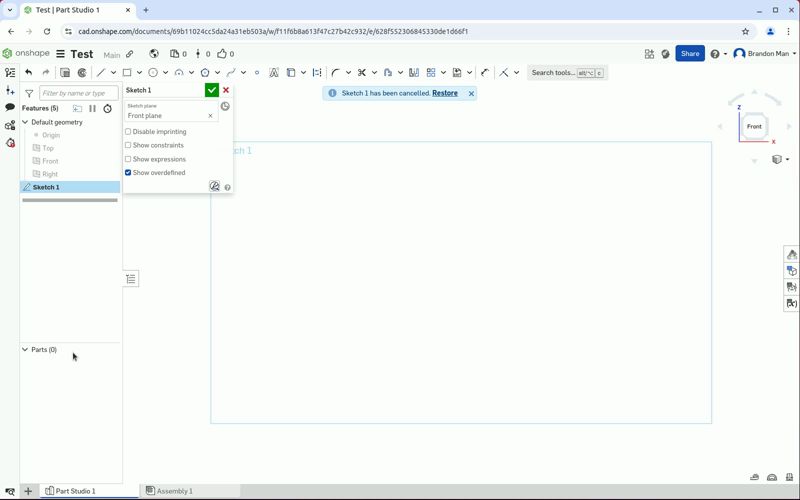
key(y)
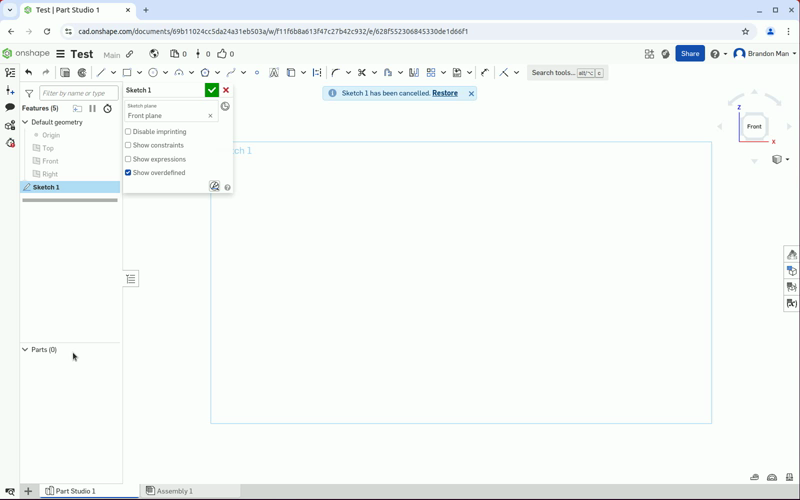
key(l)
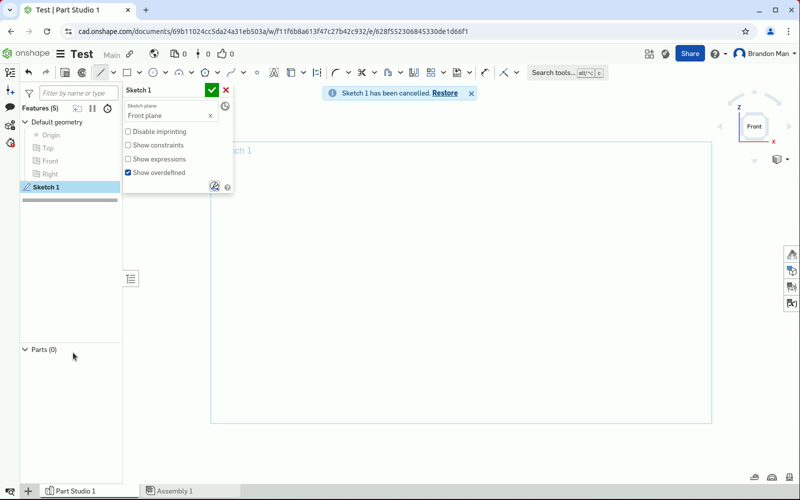
key_down(shift)
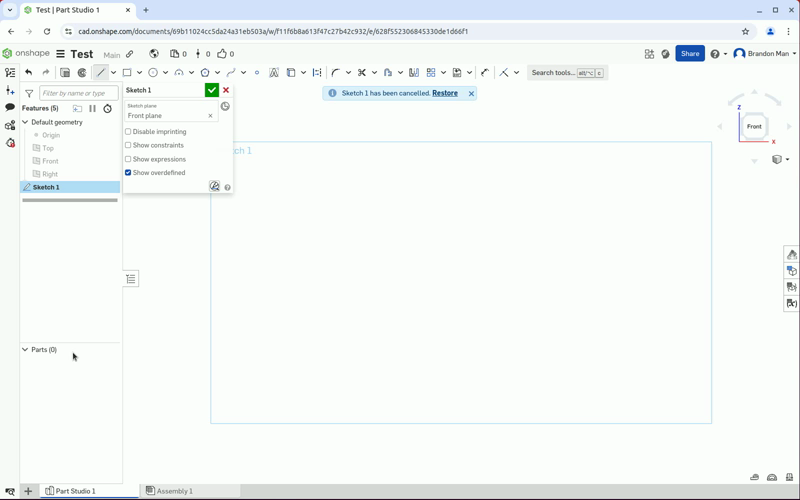
mouse_move(404, 282)
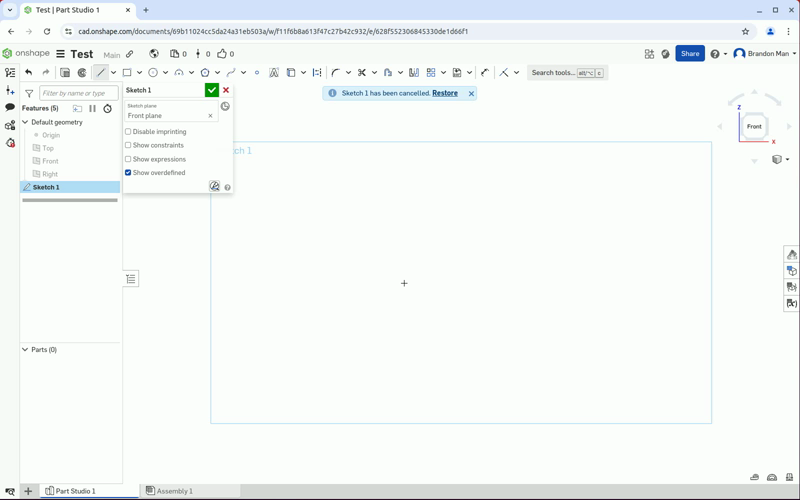
click(404, 282)
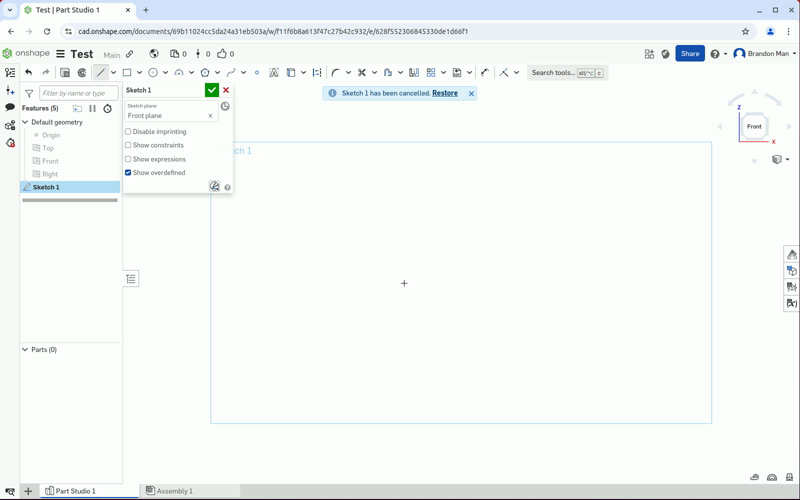
key_up(shift)
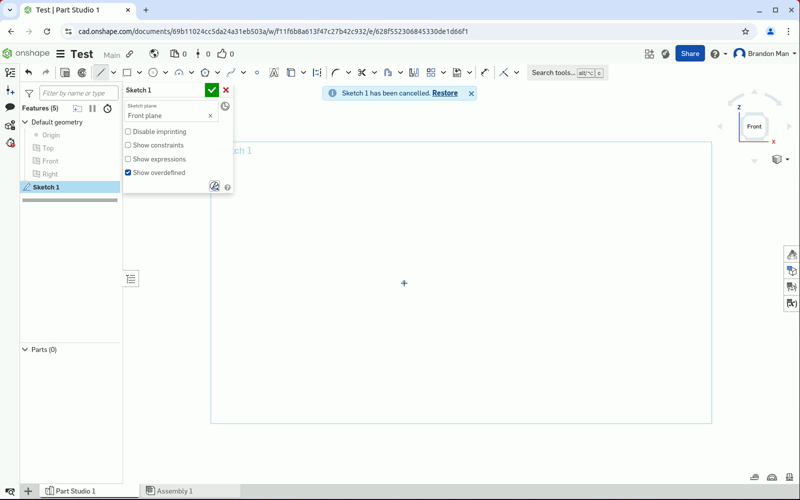
key_down(shift)
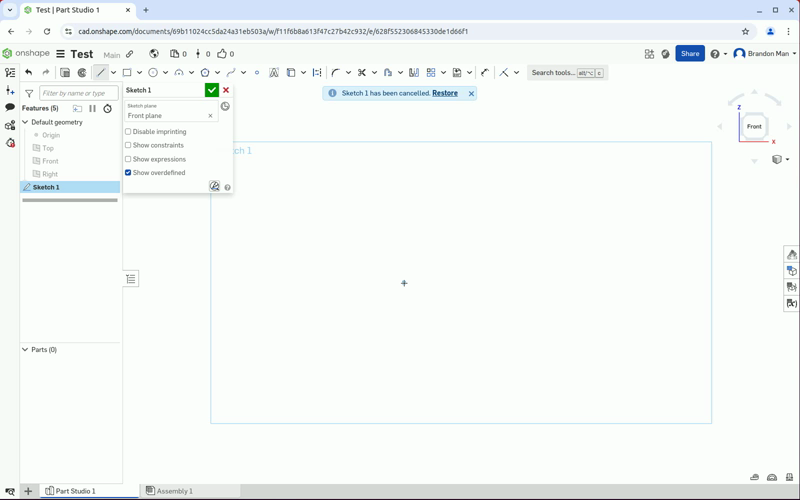
mouse_move(516, 282)
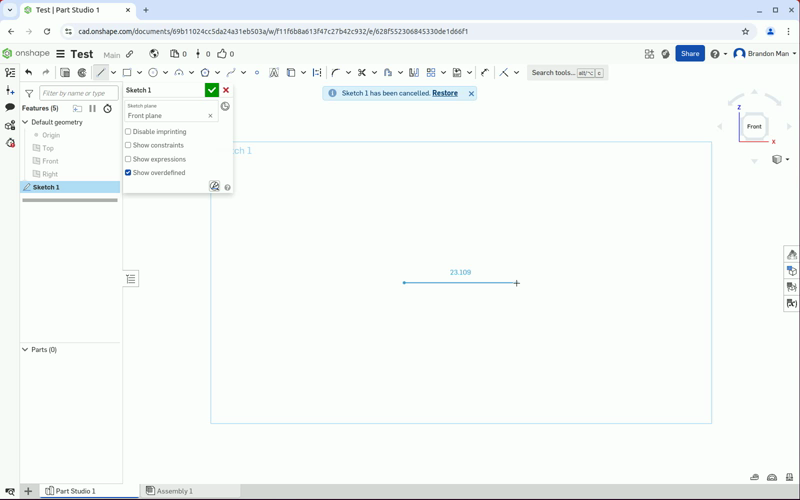
click(516, 282)
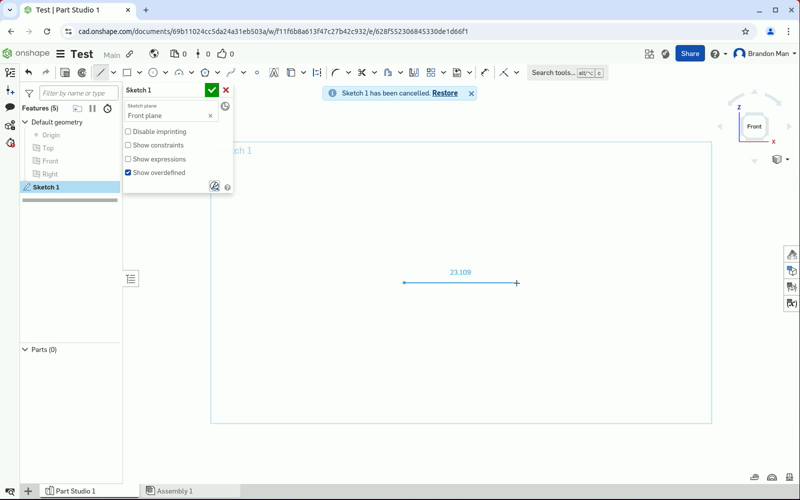
key_up(shift)
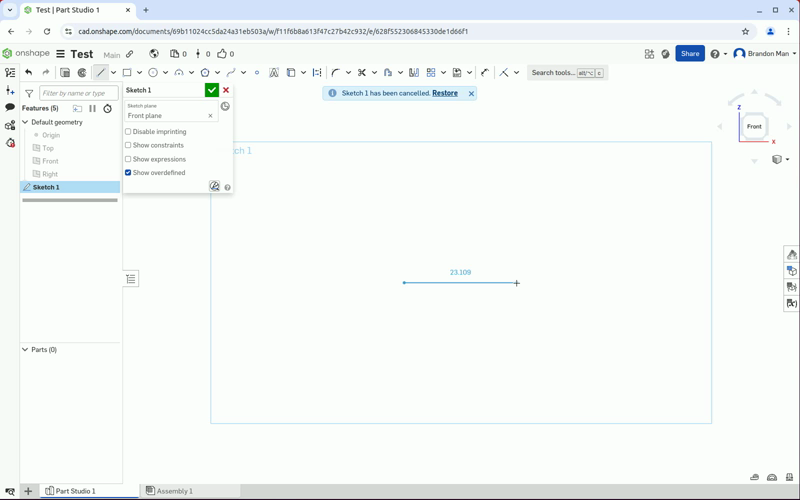
key_down(shift)
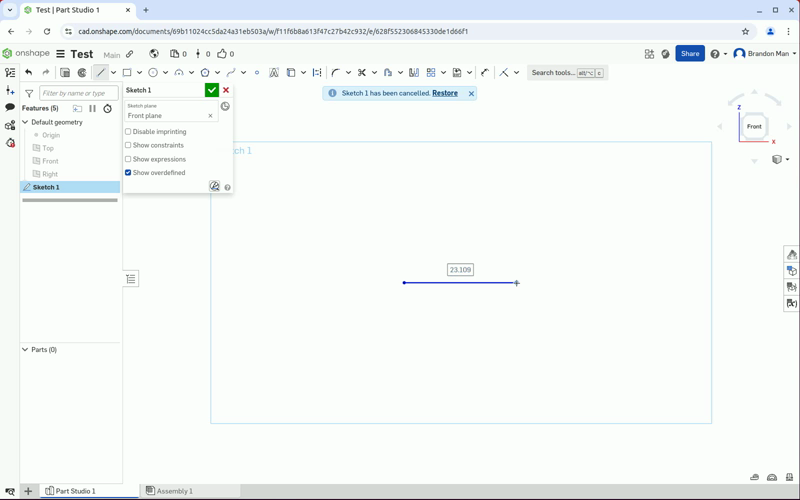
mouse_move(546, 282)
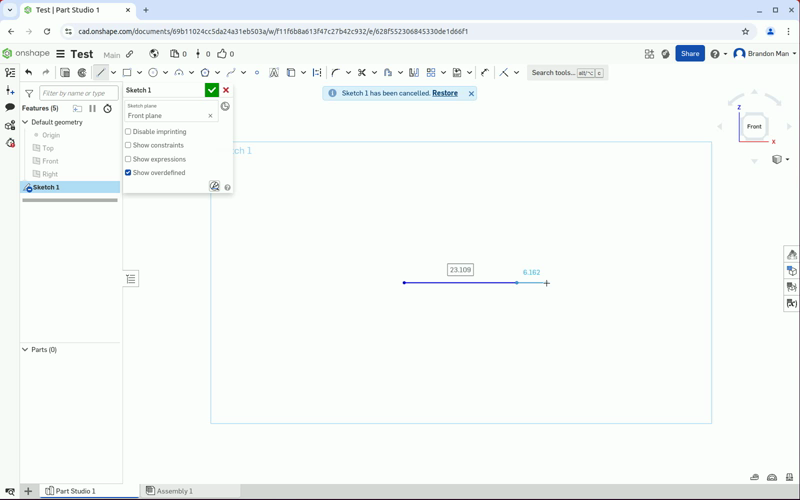
mouse_move(516, 279)
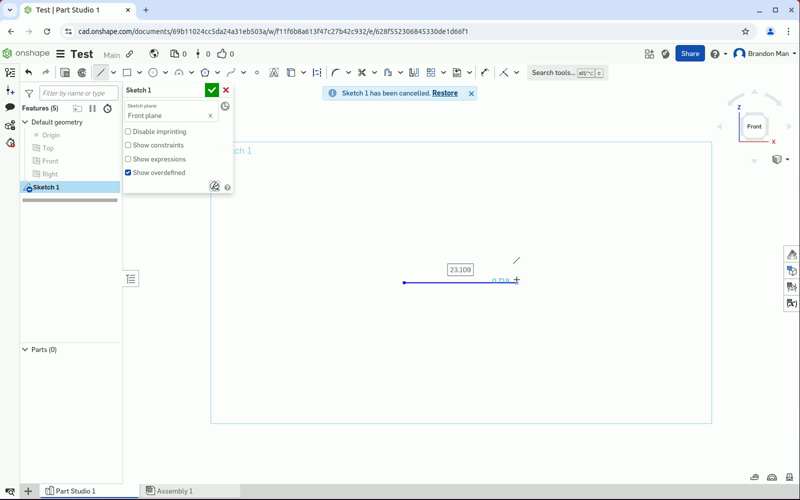
scroll(6)
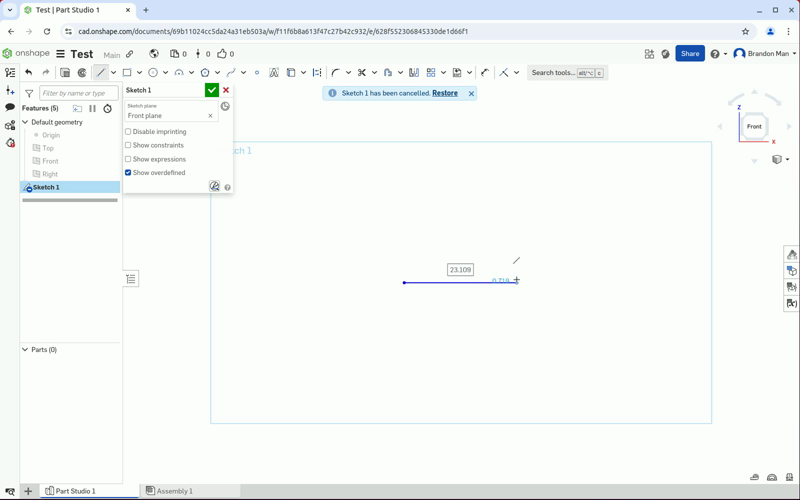
scroll(6)
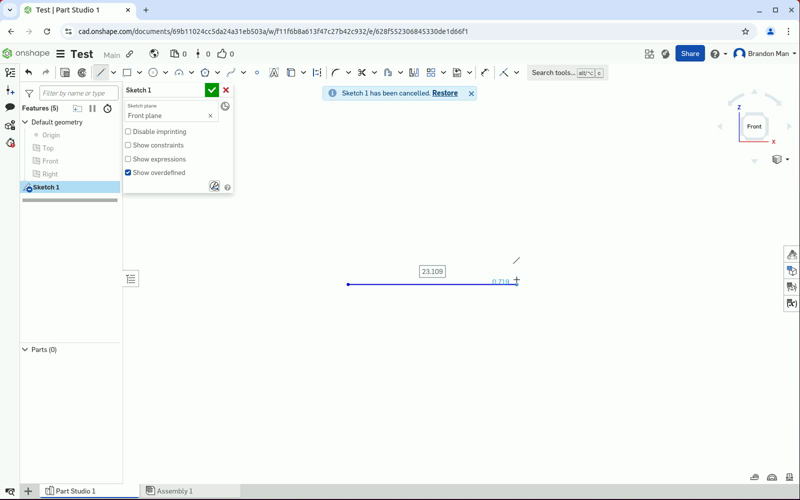
scroll(6)
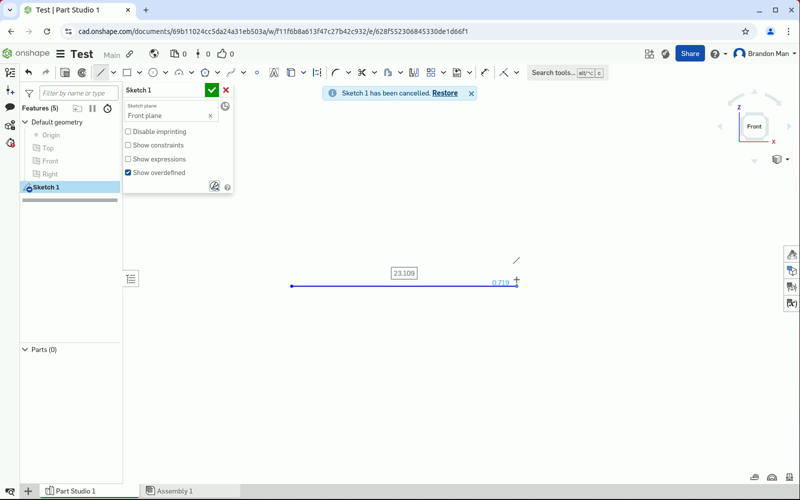
scroll(6)
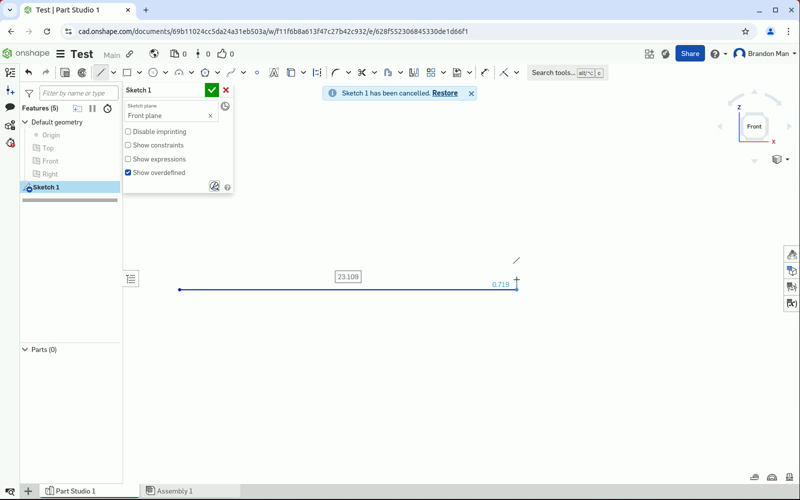
scroll(6)
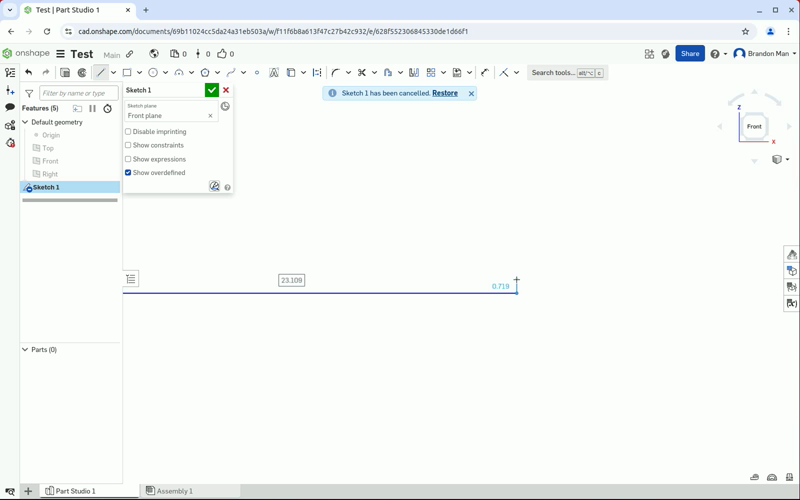
scroll(6)
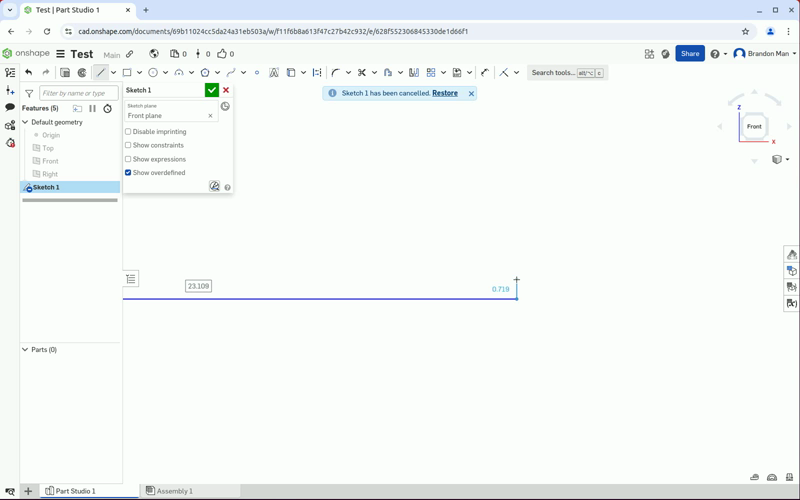
scroll(6)
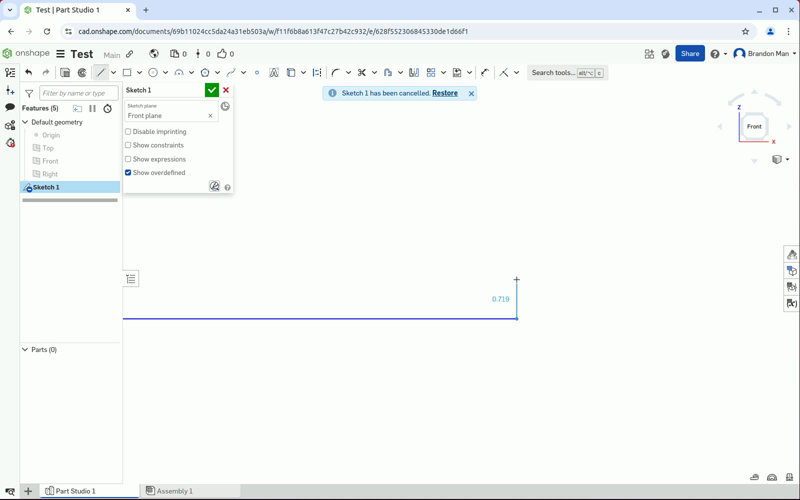
click(516, 279)
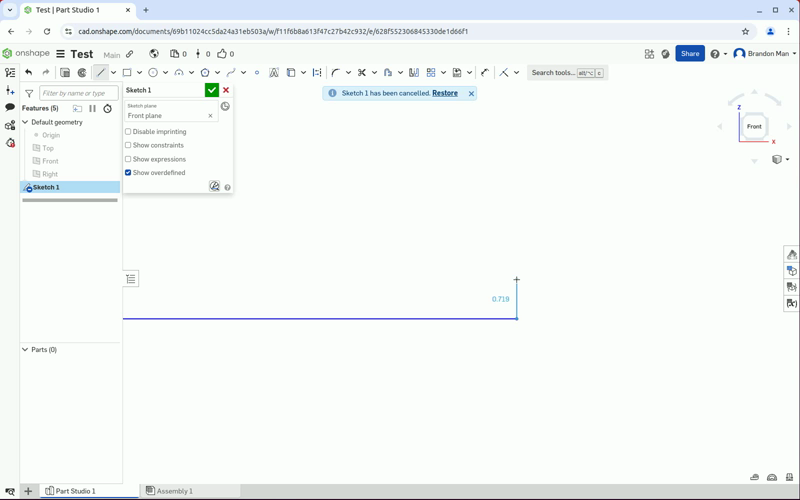
scroll(-6)
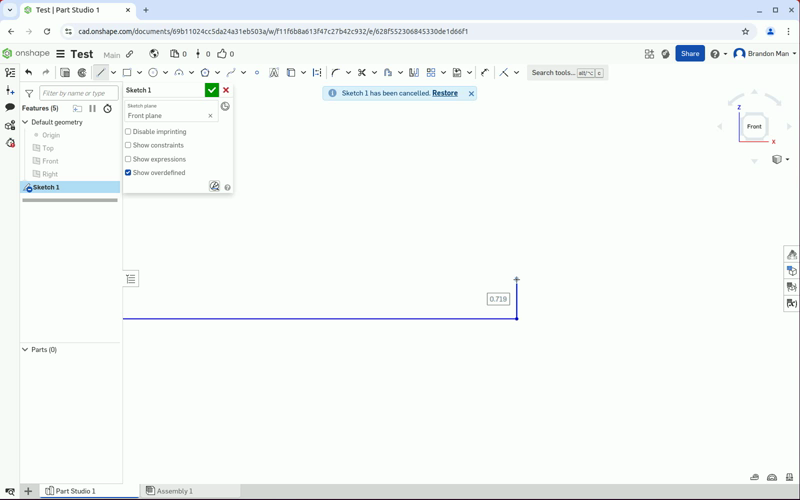
scroll(-6)
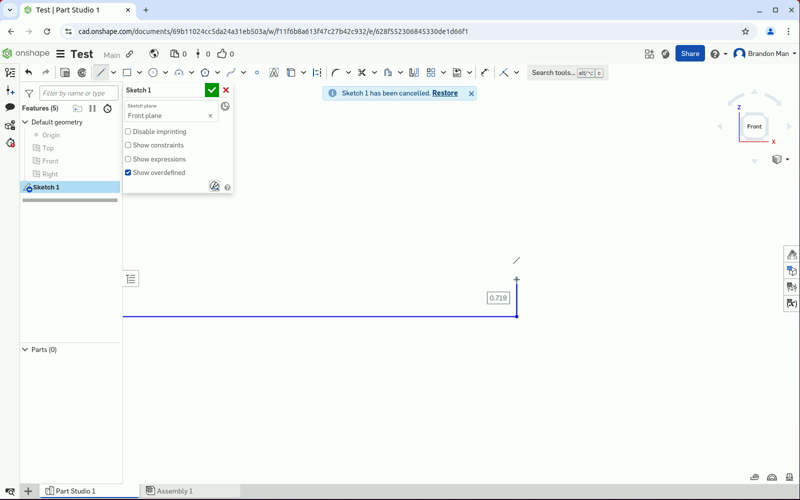
scroll(-6)
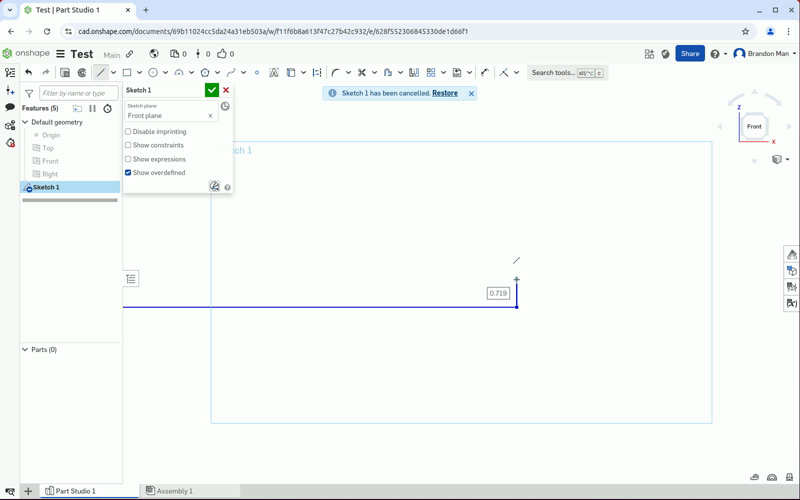
scroll(-6)
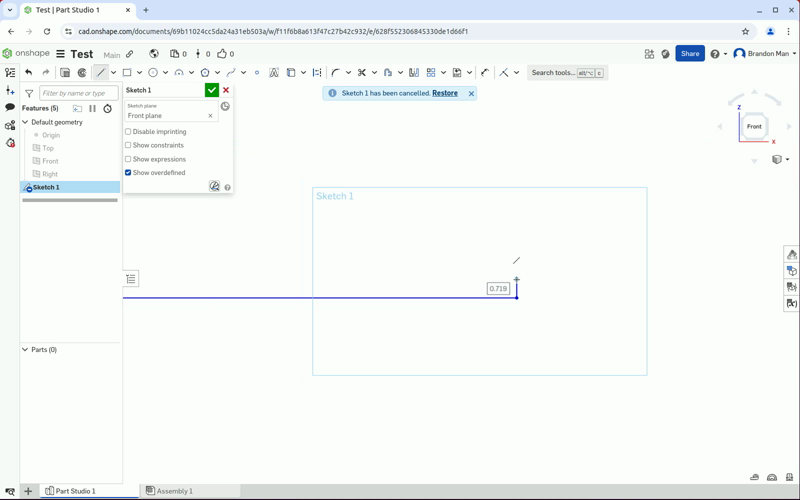
scroll(-6)
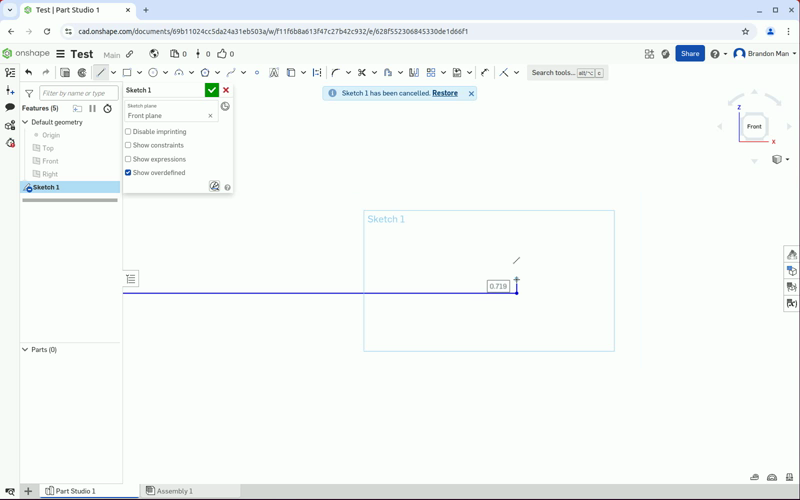
scroll(-6)
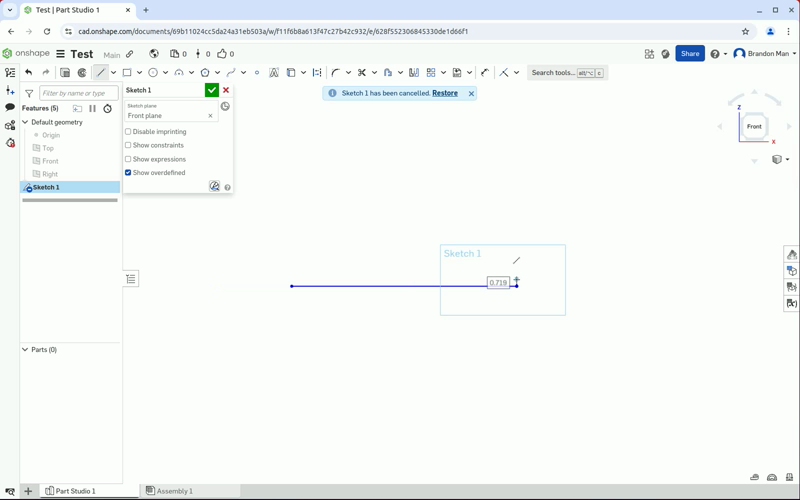
scroll(-6)
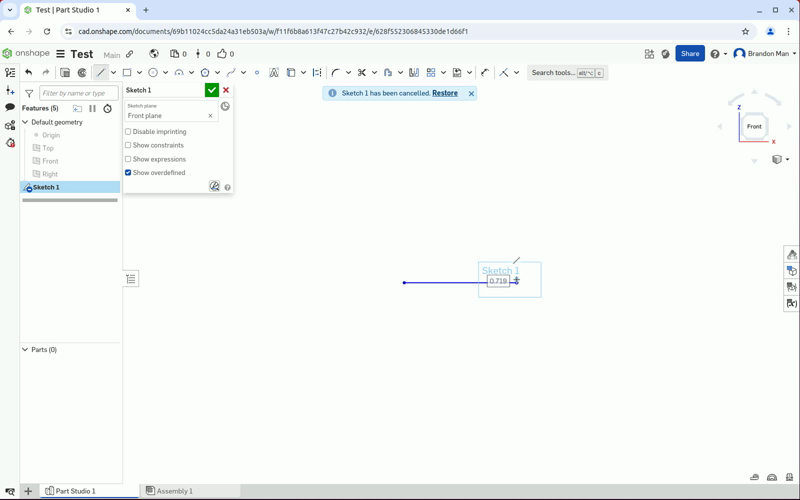
key_up(shift)
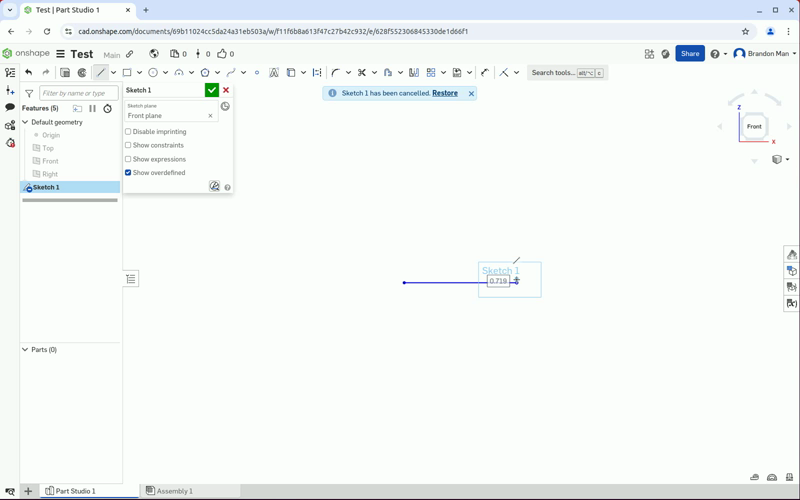
key_down(shift)
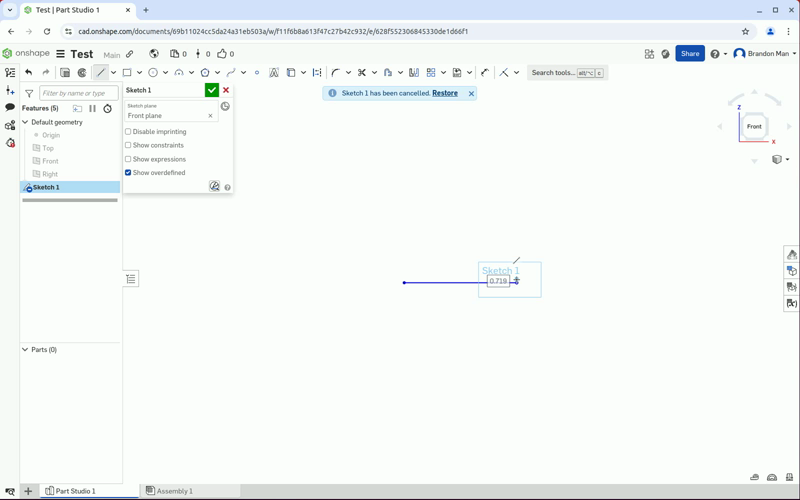
mouse_move(404, 279)
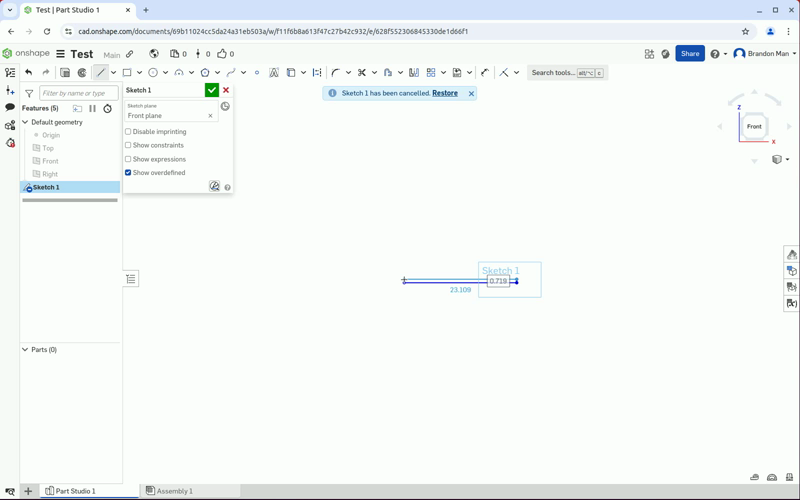
scroll(6)
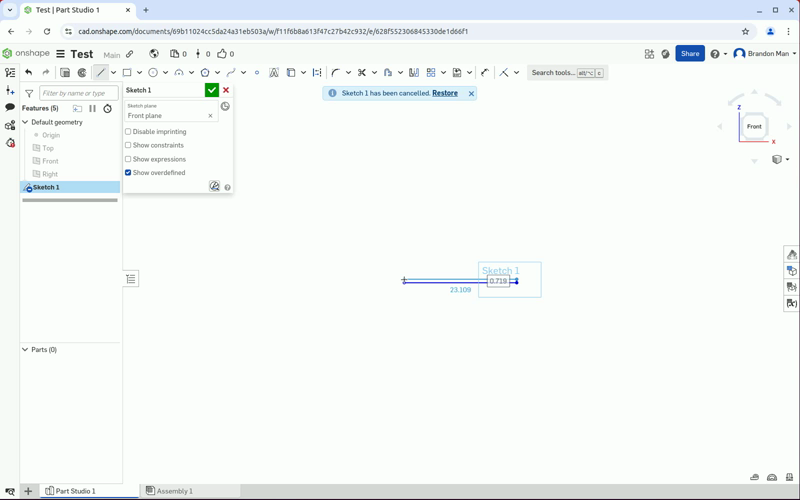
scroll(6)
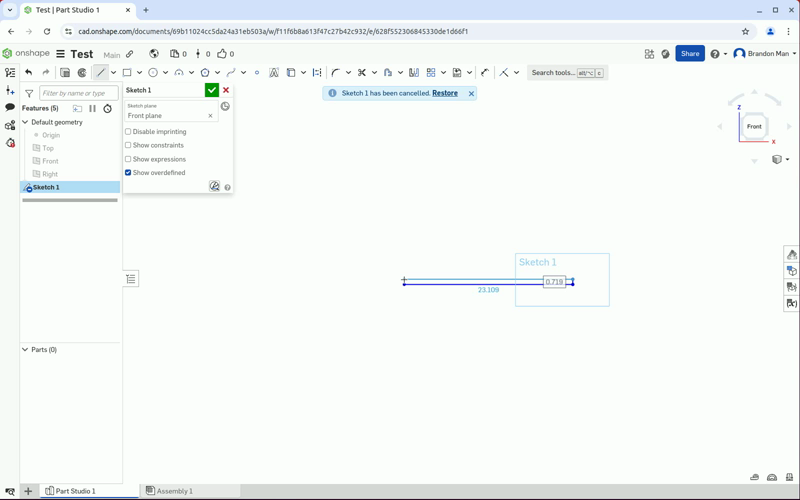
scroll(6)
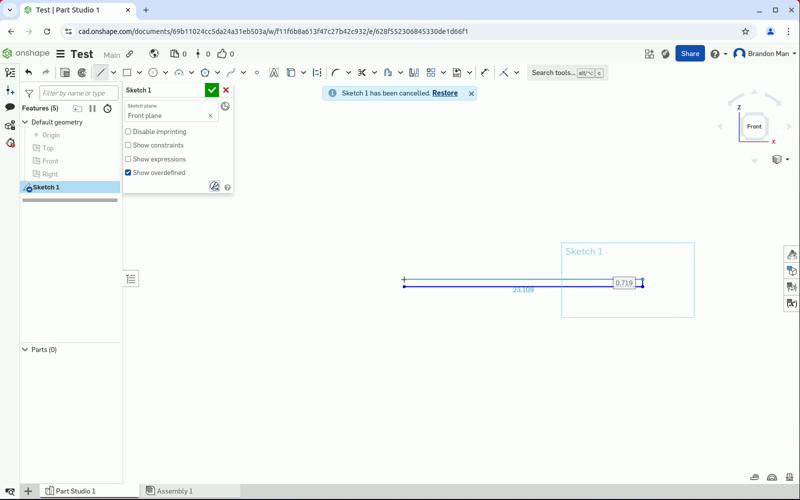
scroll(6)
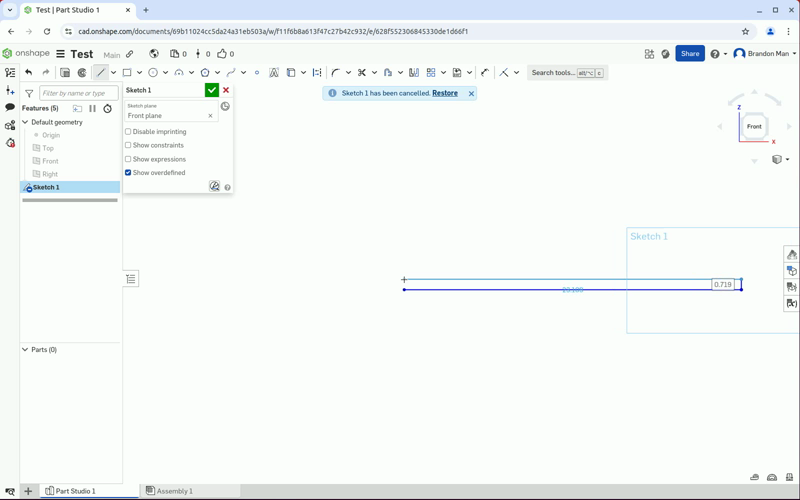
scroll(6)
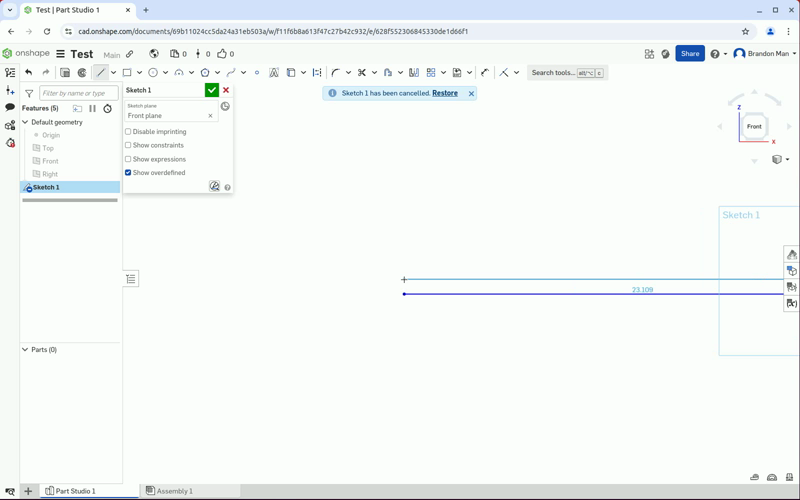
scroll(6)
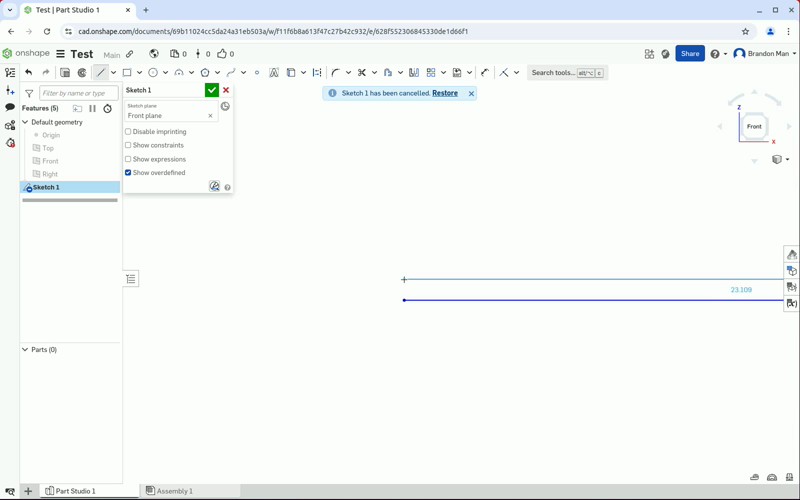
scroll(6)
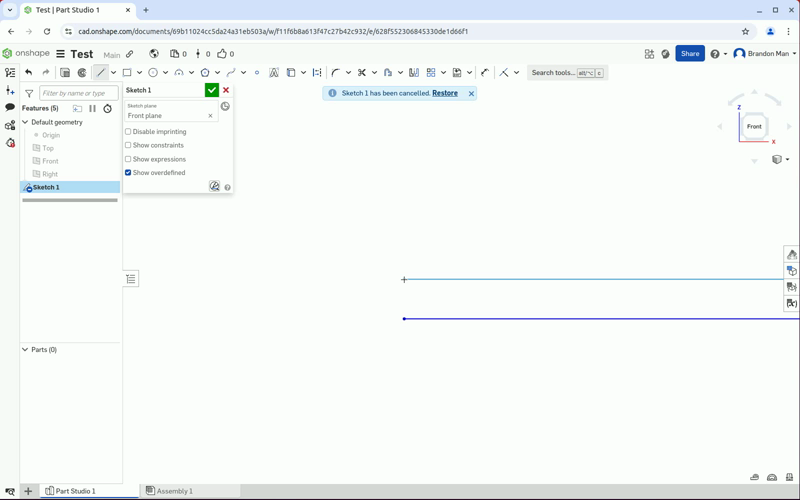
click(404, 279)
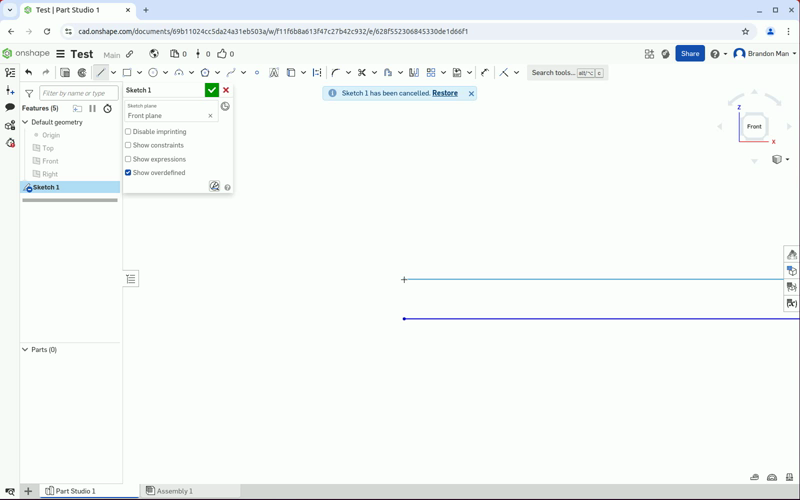
scroll(-6)
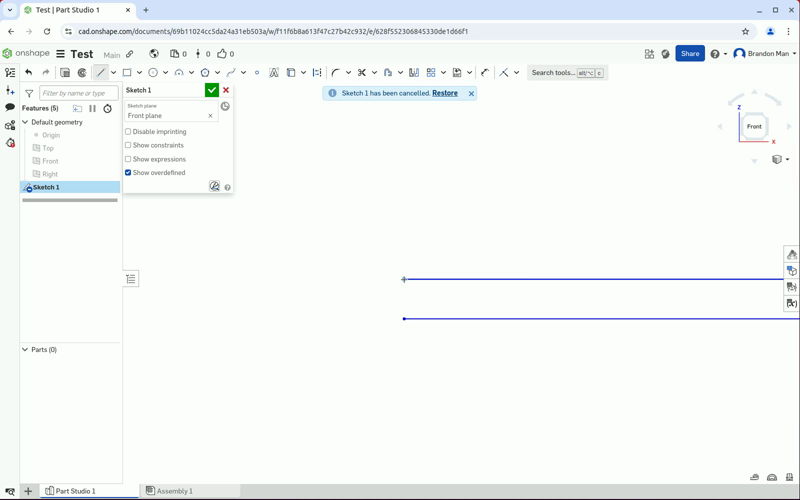
scroll(-6)
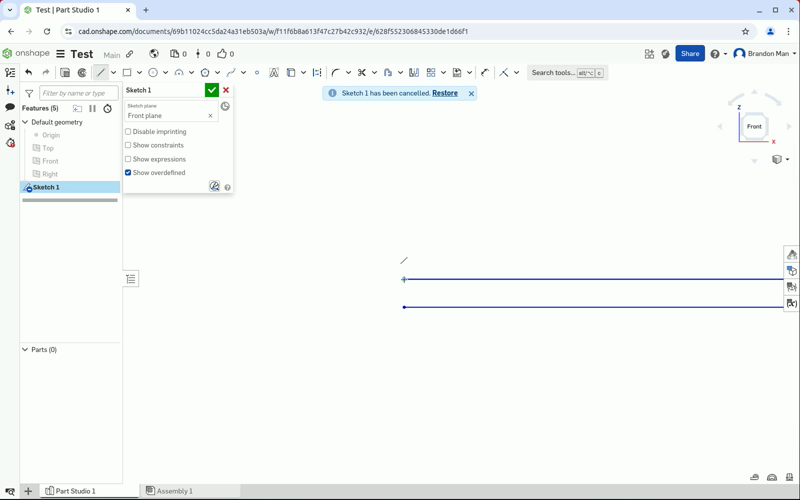
scroll(-6)
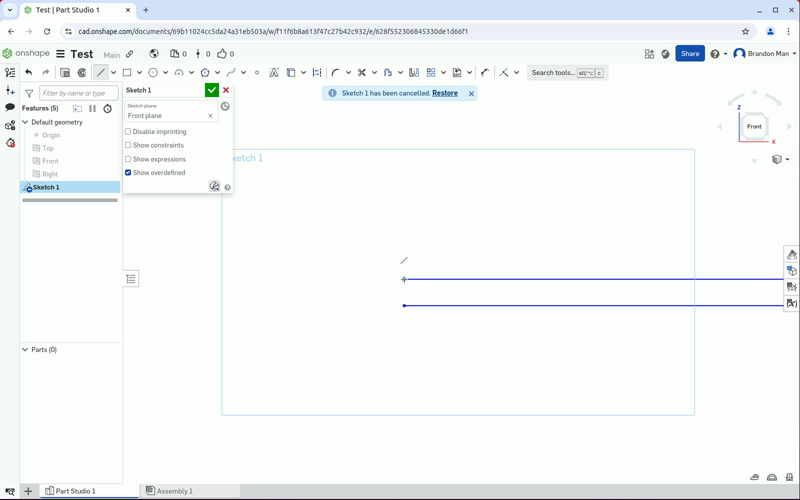
scroll(-6)
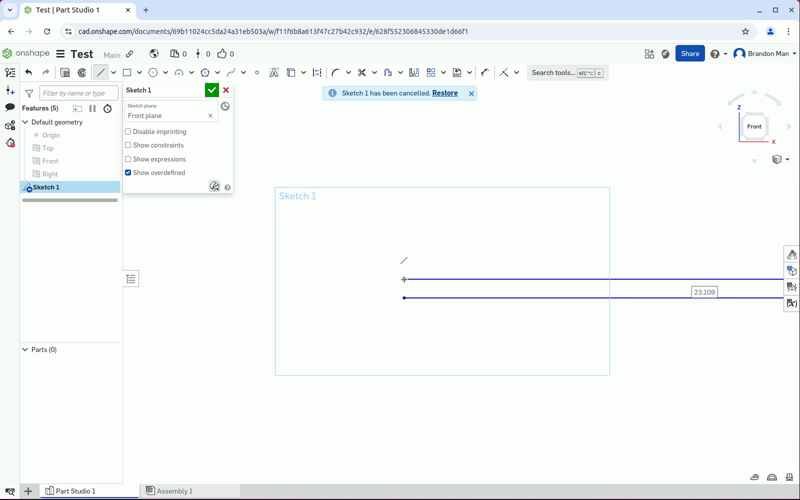
scroll(-6)
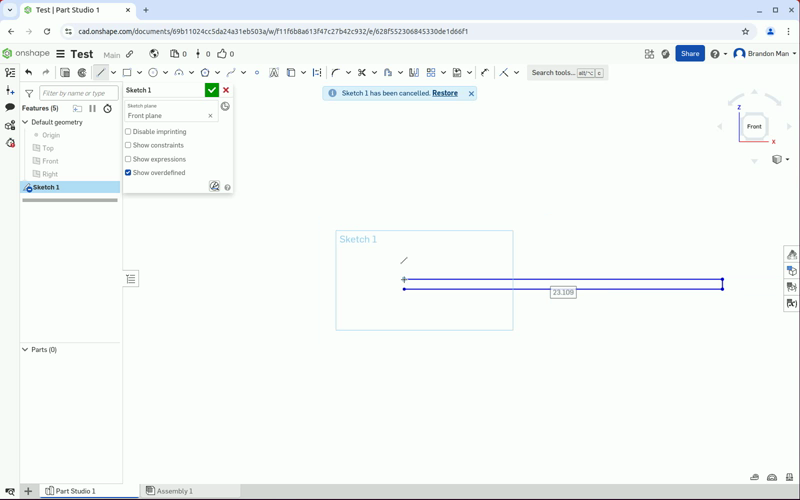
scroll(-6)
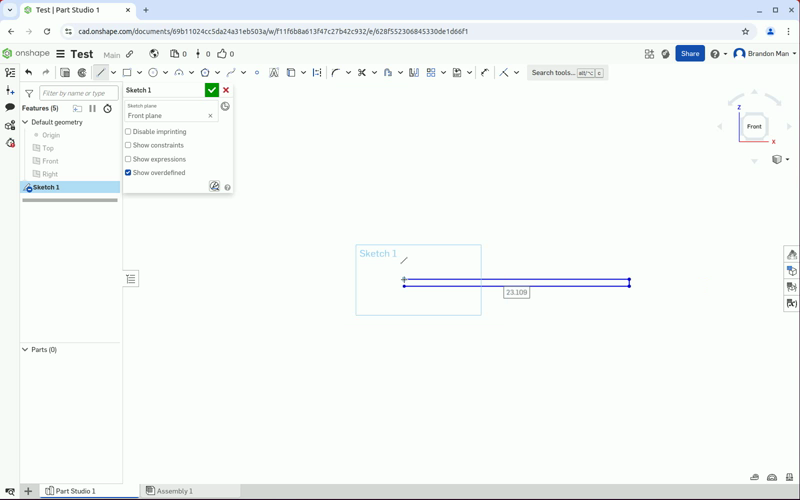
scroll(-6)
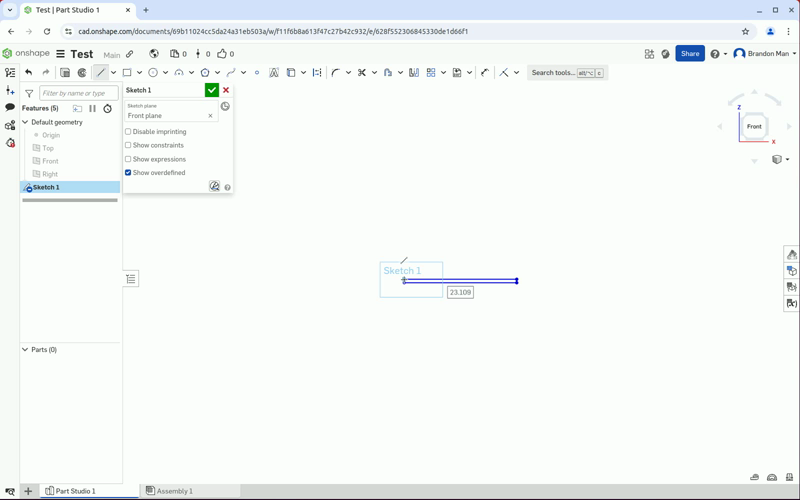
key_up(shift)
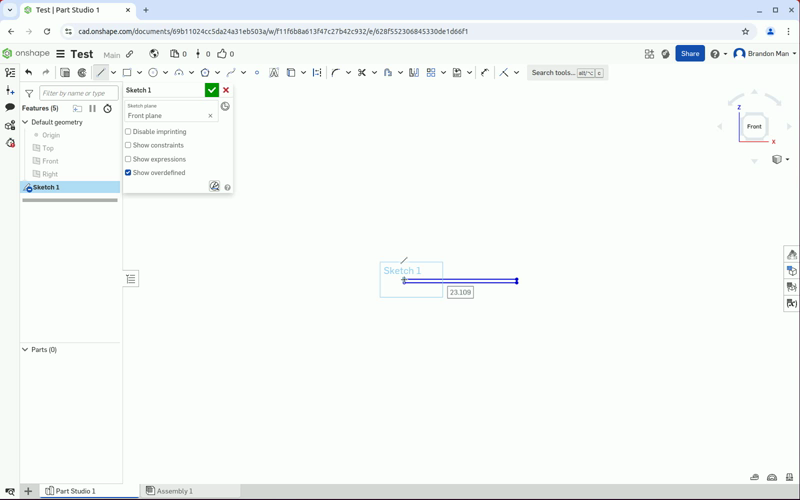
mouse_move(434, 279)
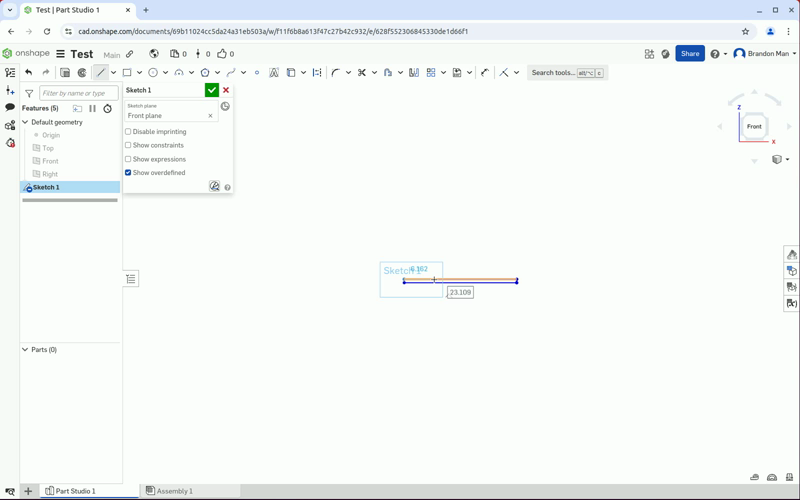
key_down(shift)
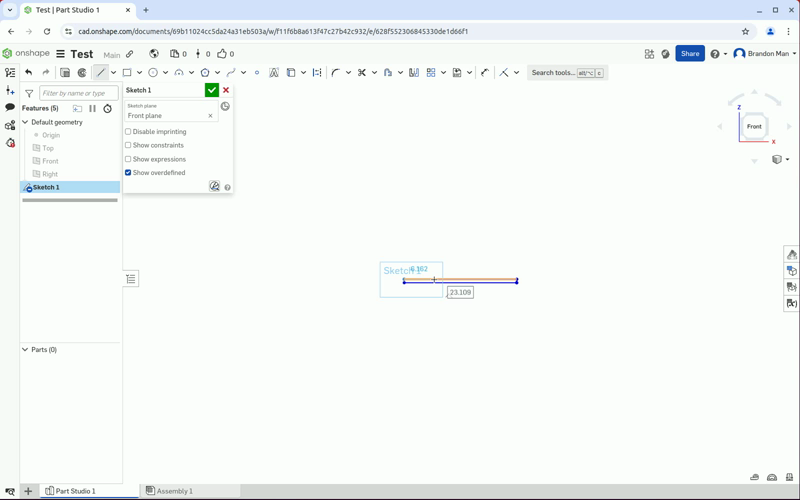
mouse_move(404, 282)
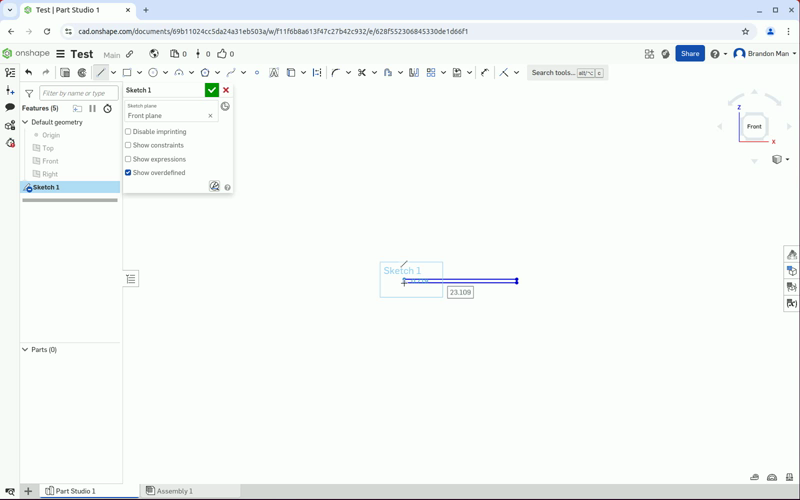
scroll(6)
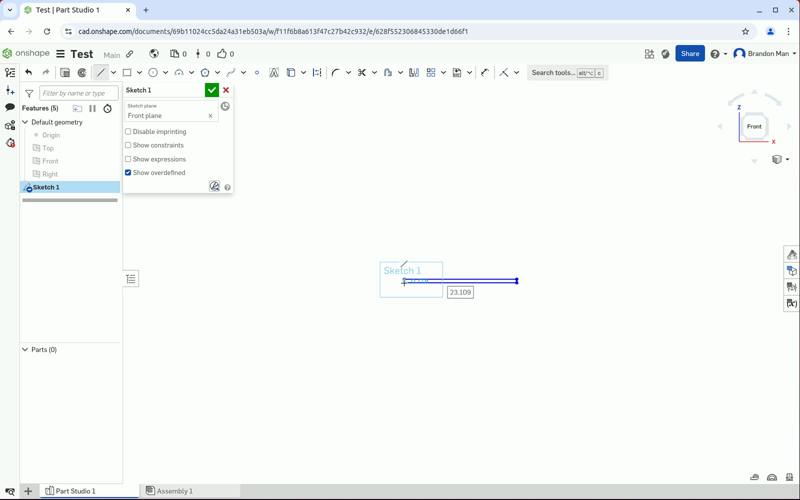
scroll(6)
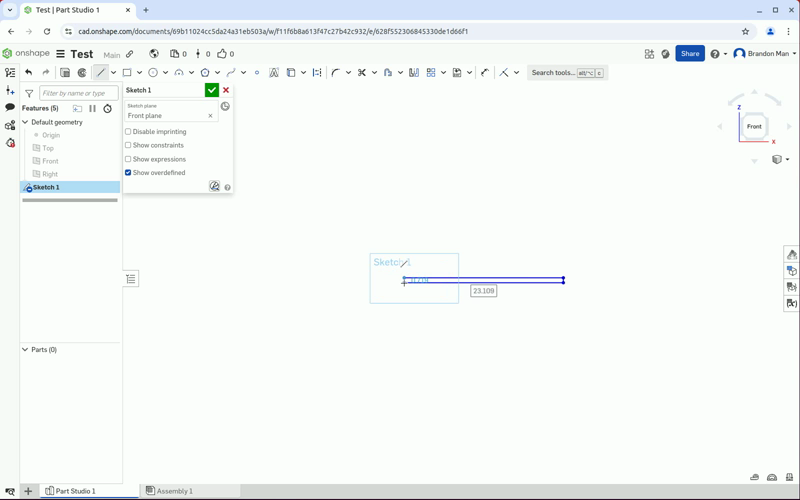
scroll(6)
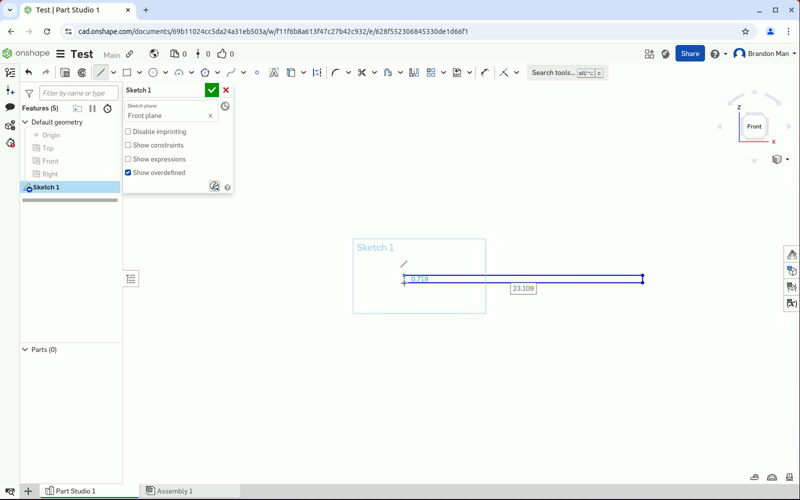
scroll(6)
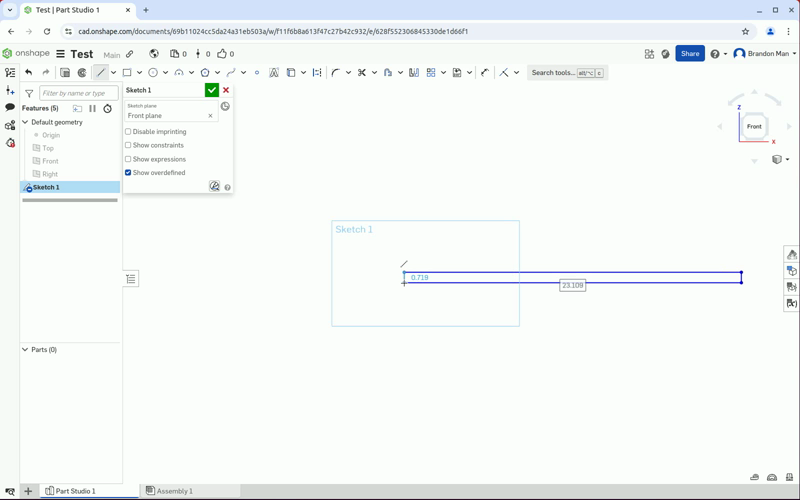
scroll(6)
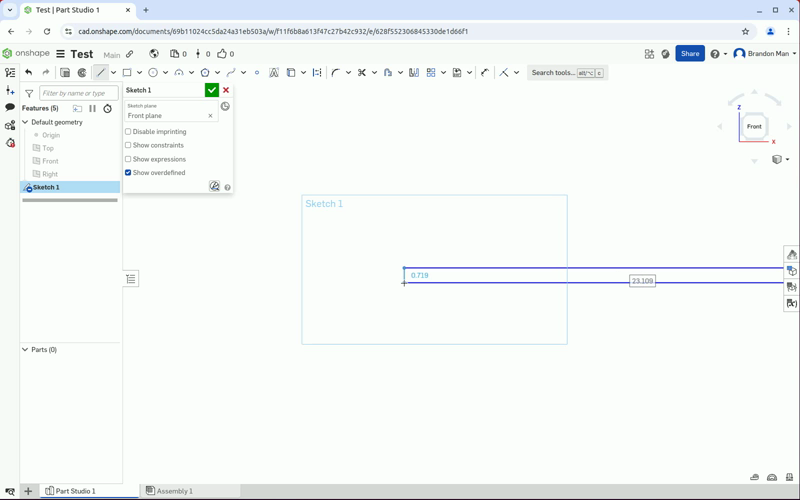
scroll(6)
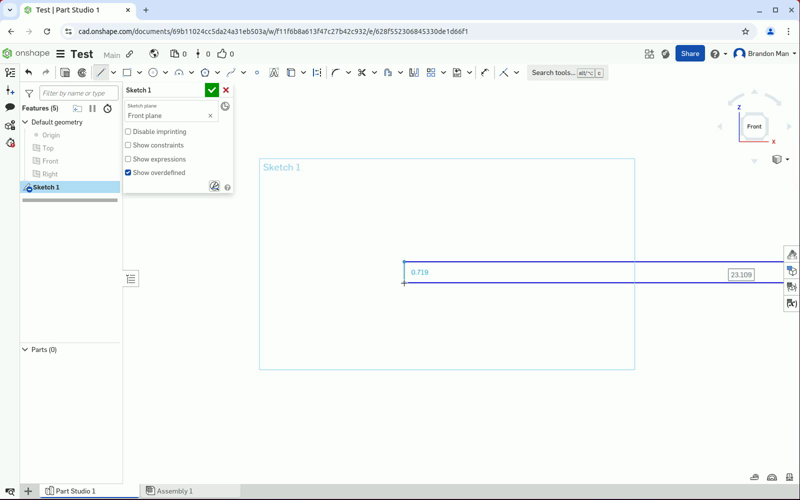
scroll(6)
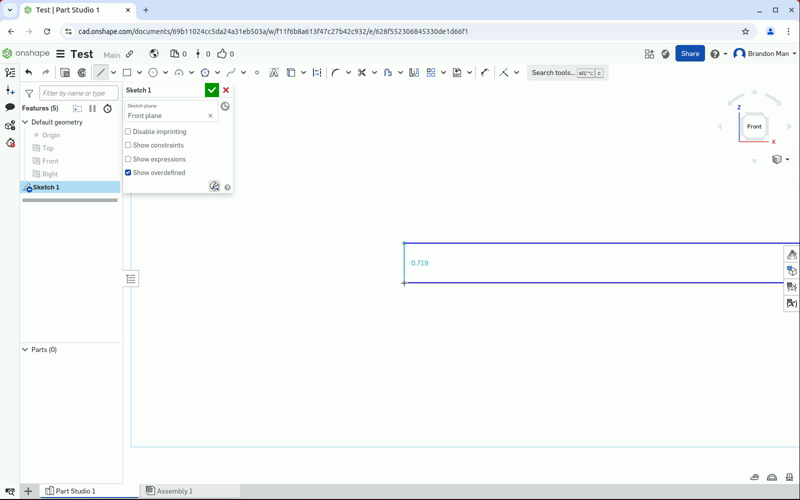
key_up(shift)
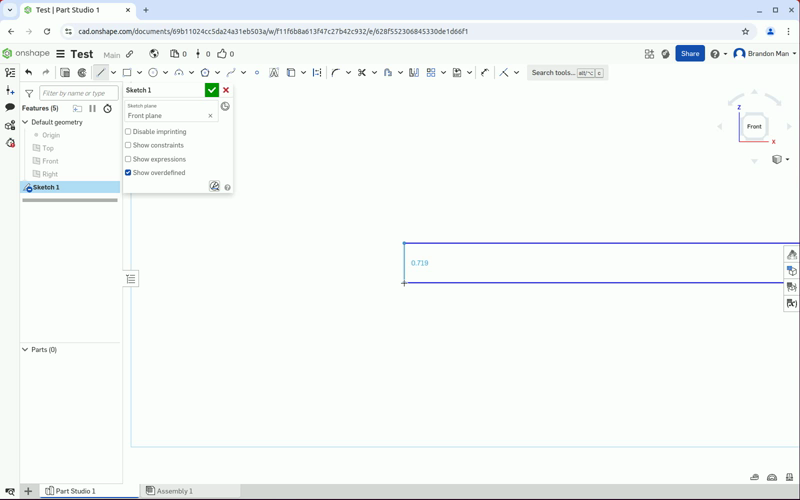
click(404, 282)
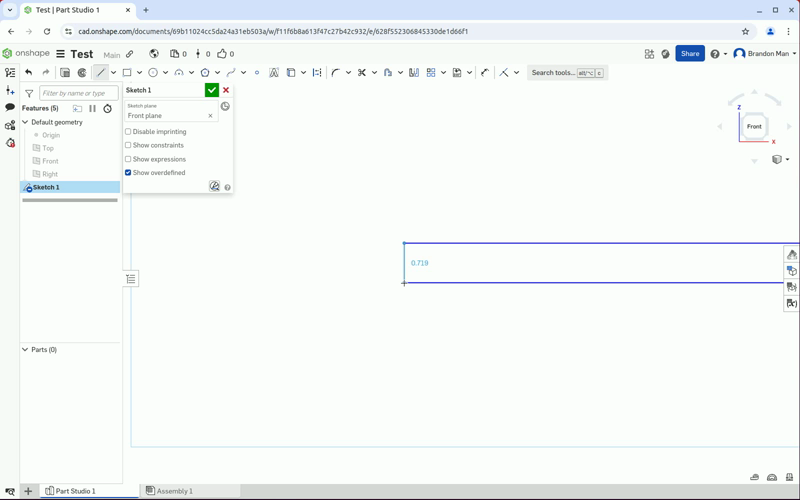
scroll(-6)
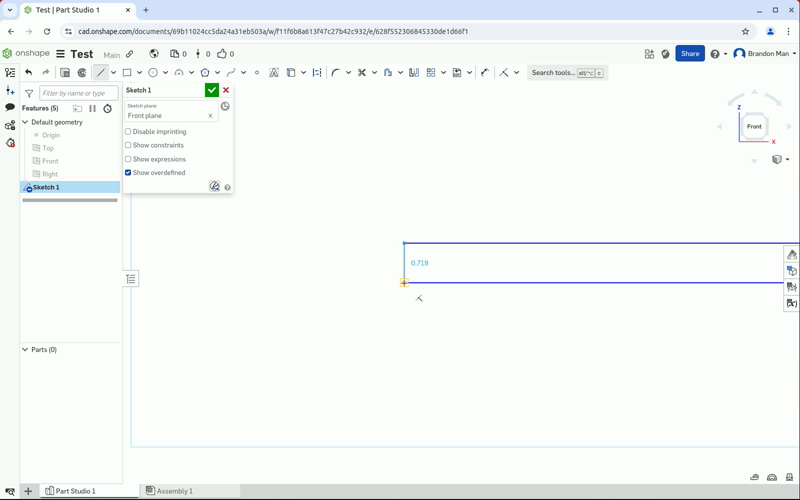
scroll(-6)
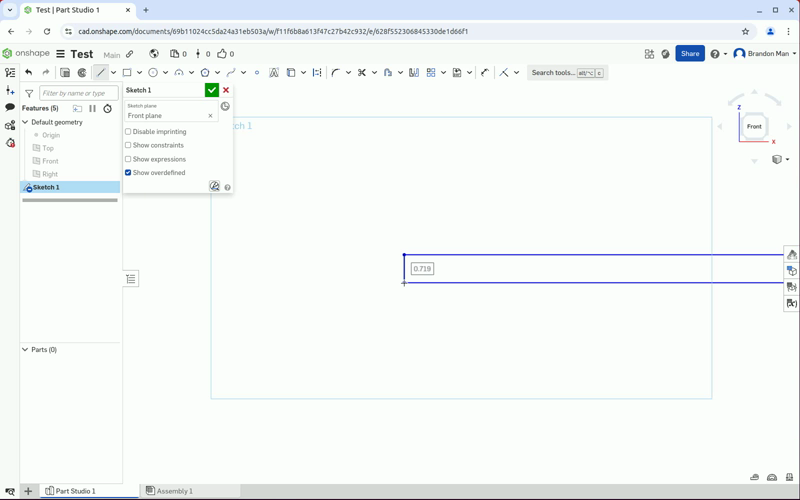
scroll(-6)
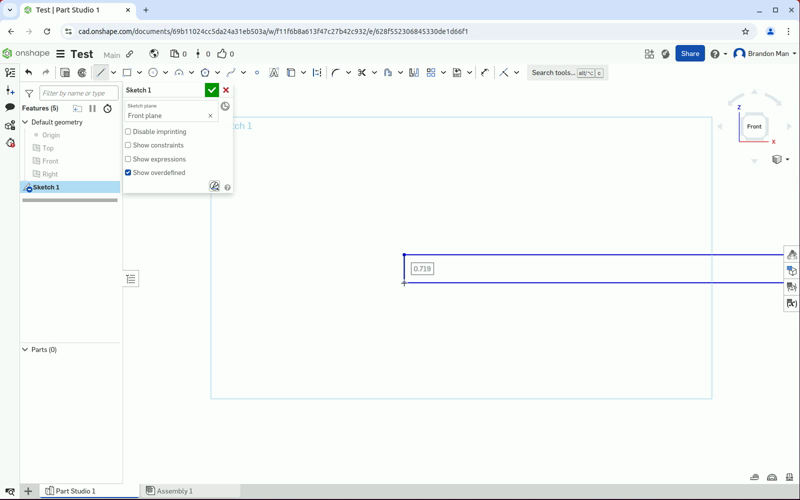
scroll(-6)
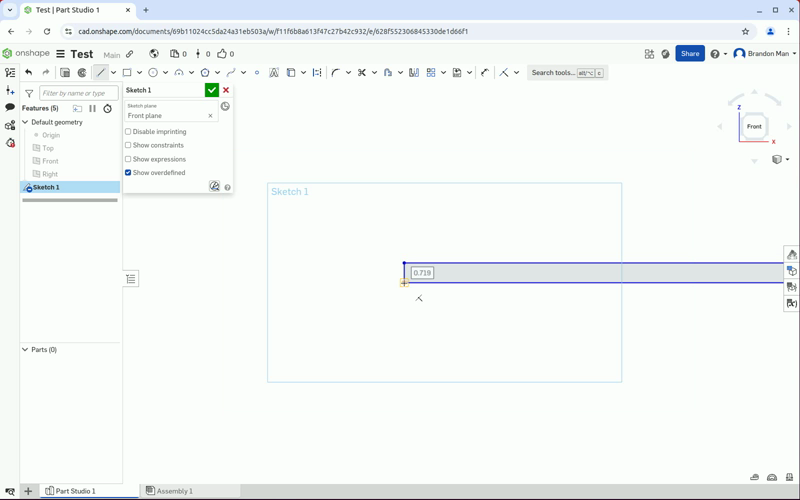
scroll(-6)
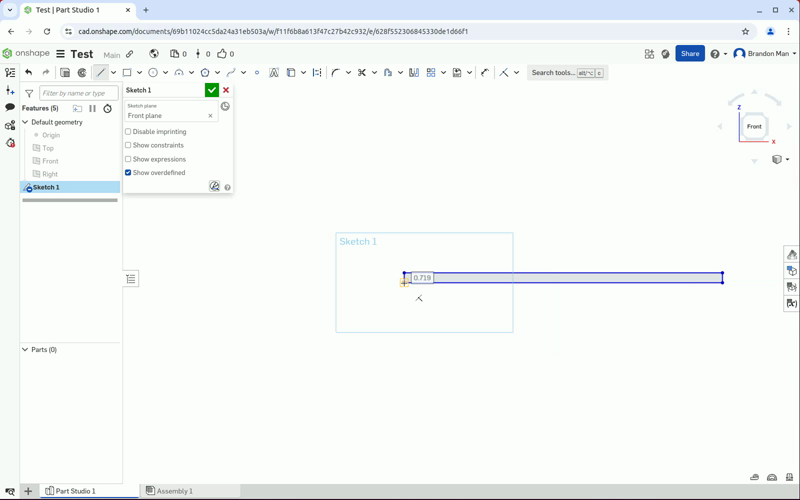
scroll(-6)
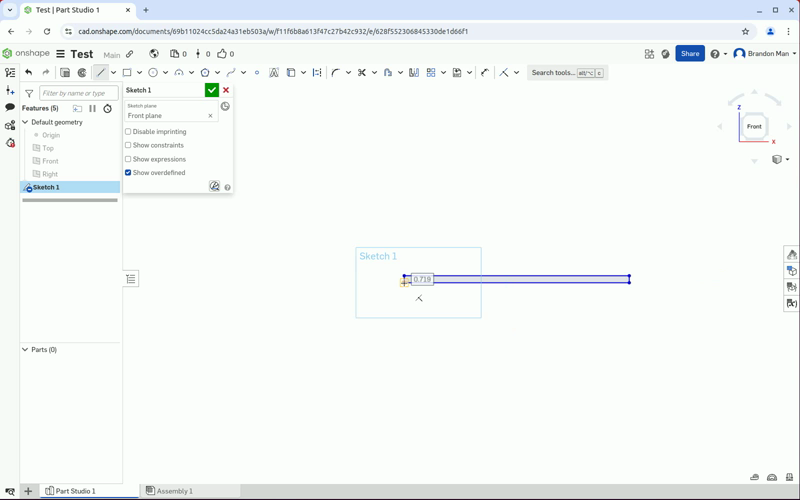
scroll(-6)
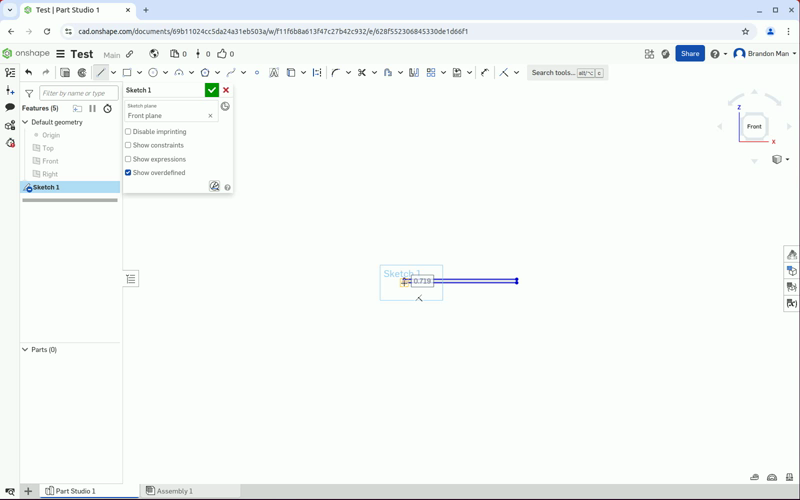
key(esc)
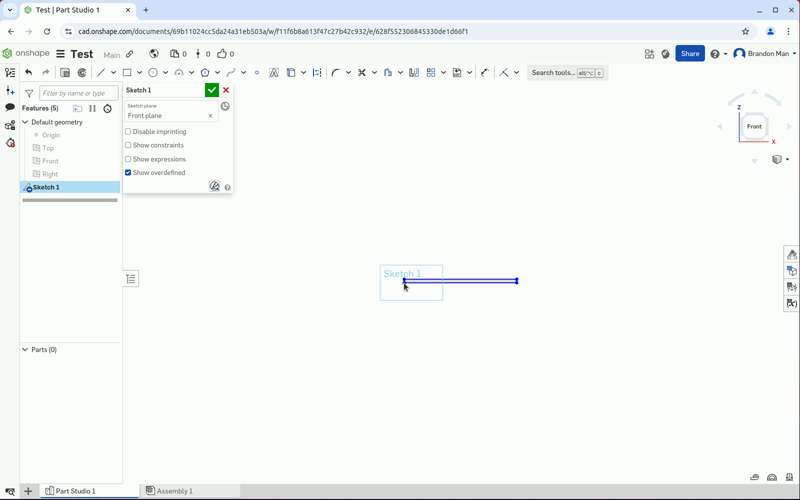
mouse_move(503, 280)
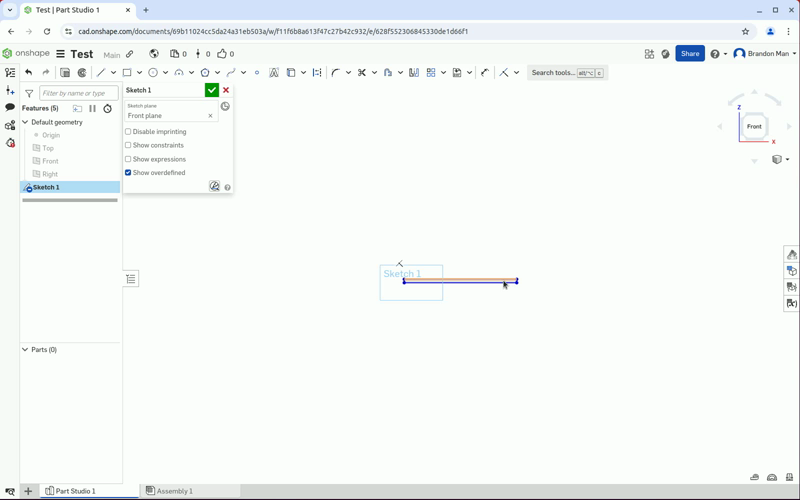
scroll(6)
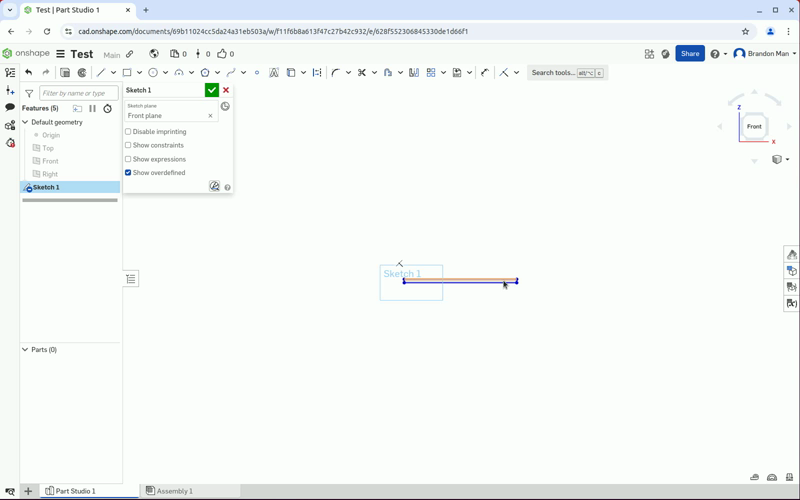
scroll(6)
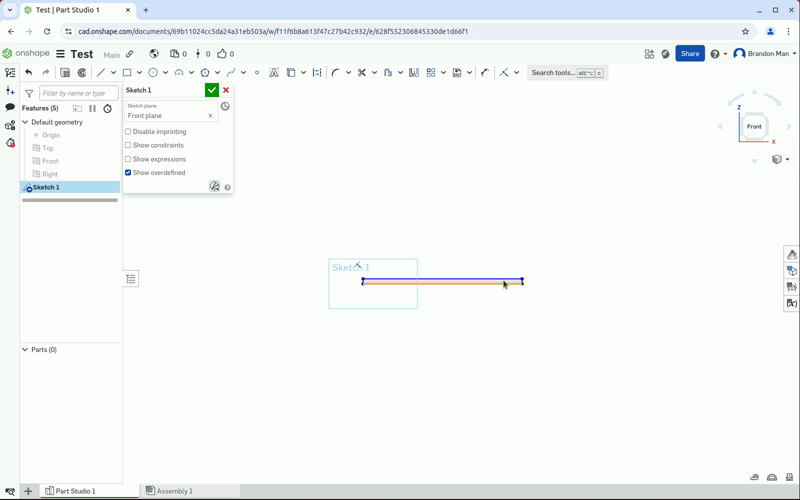
scroll(6)
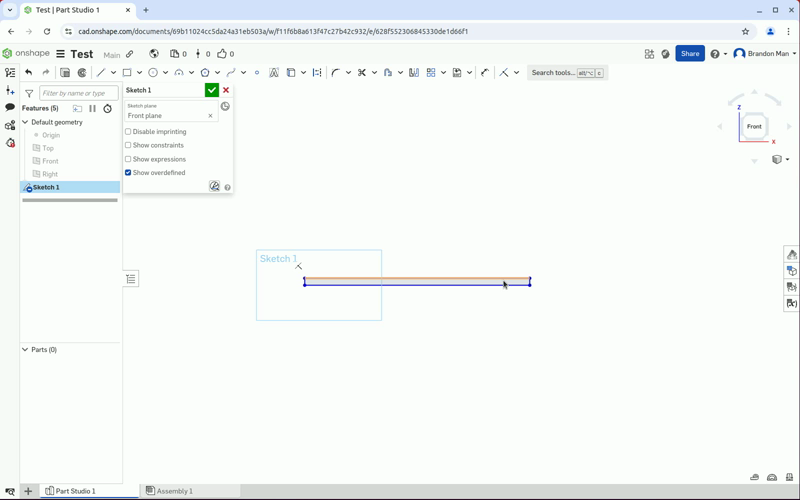
scroll(6)
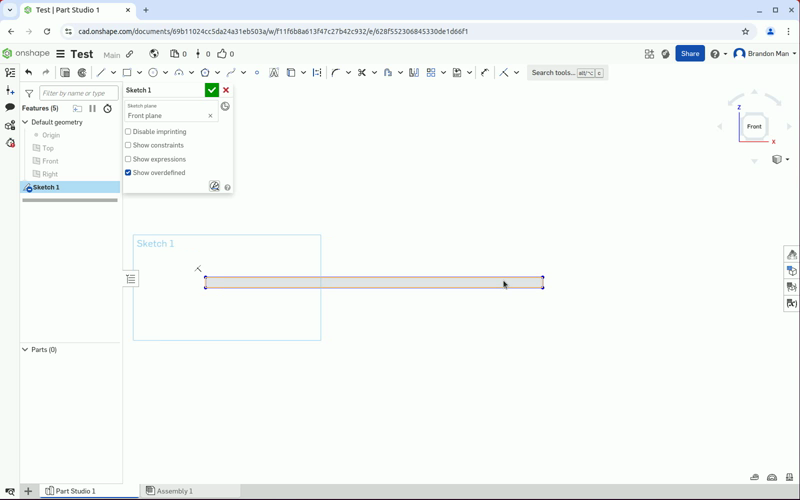
scroll(6)
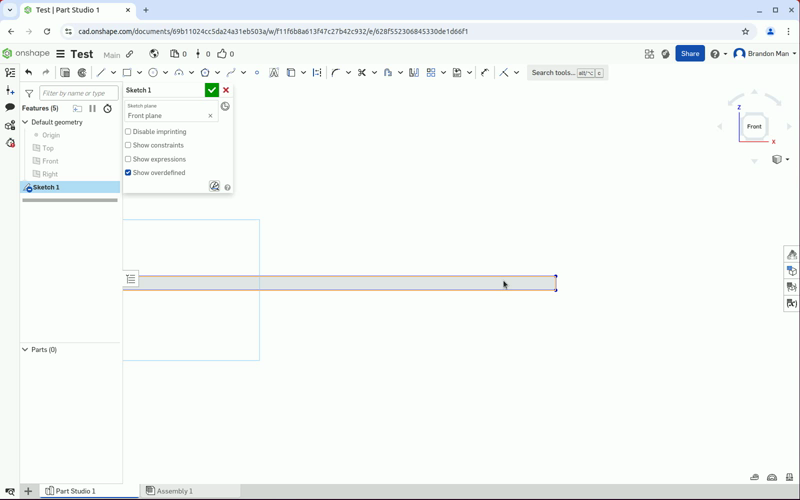
scroll(6)
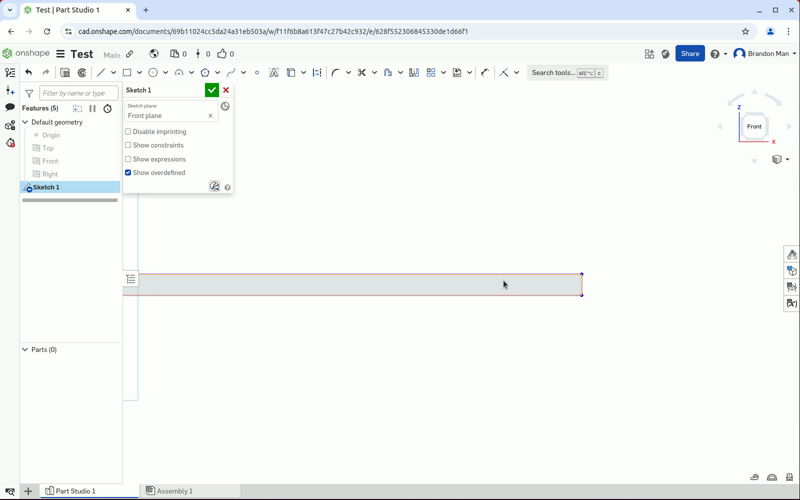
scroll(6)
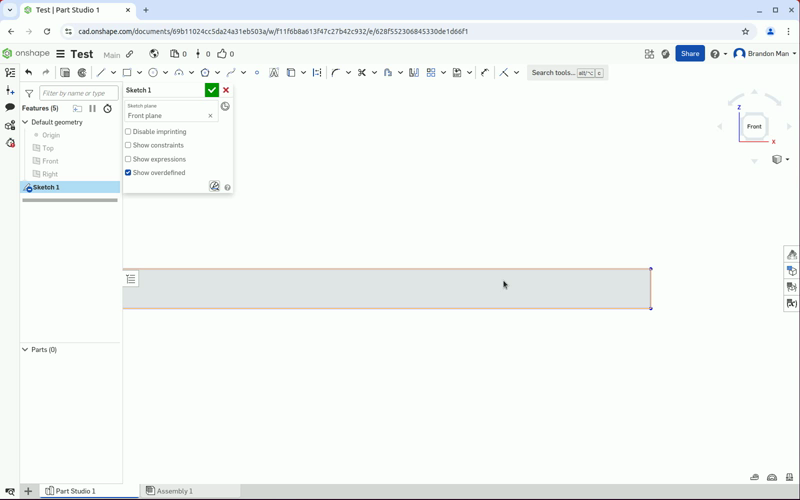
click(503, 280)
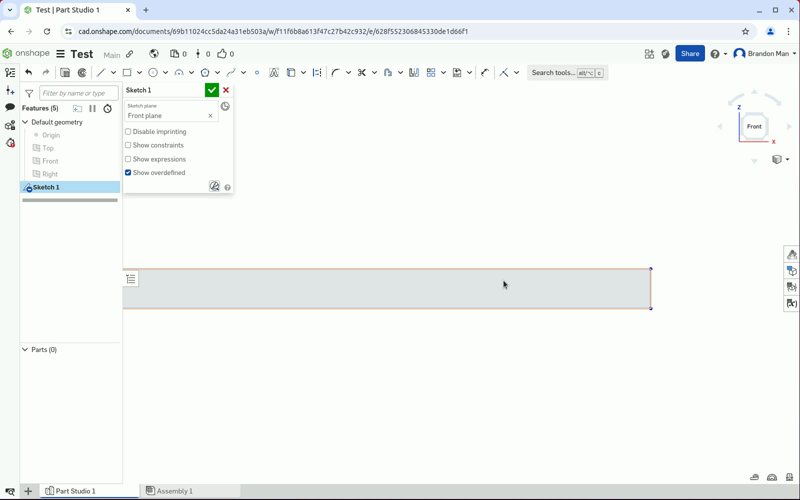
scroll(-6)
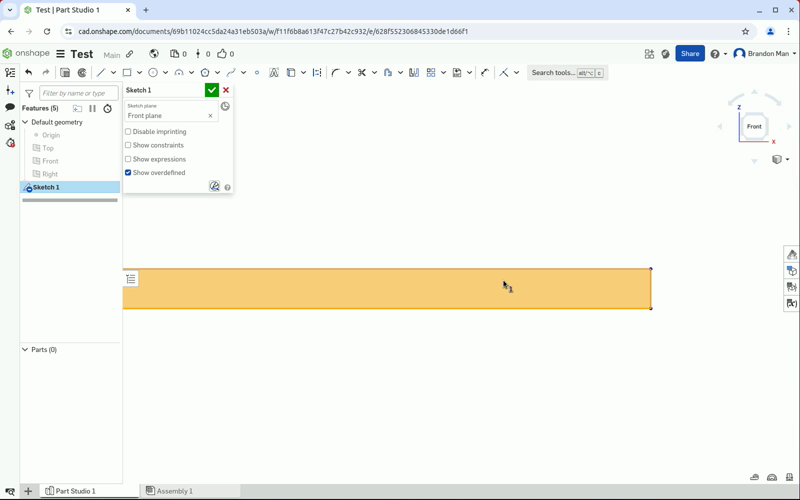
scroll(-6)
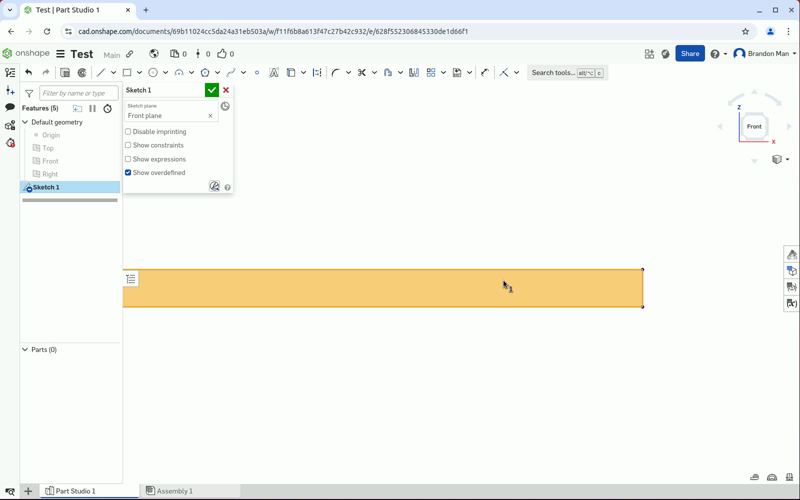
scroll(-6)
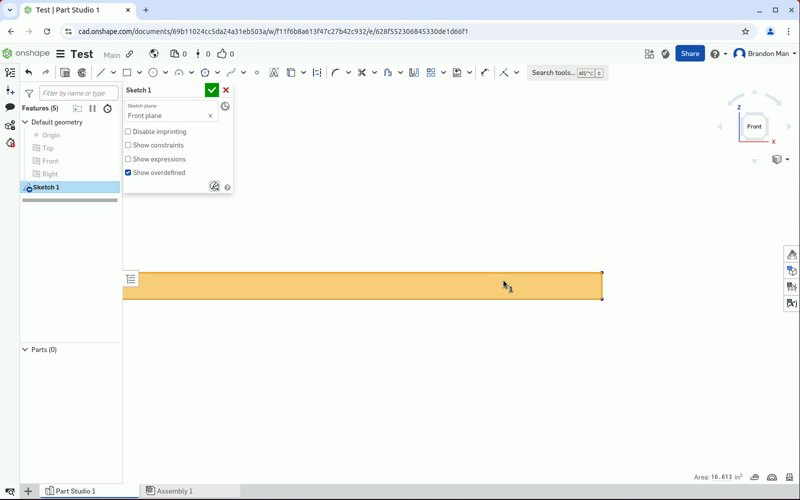
scroll(-6)
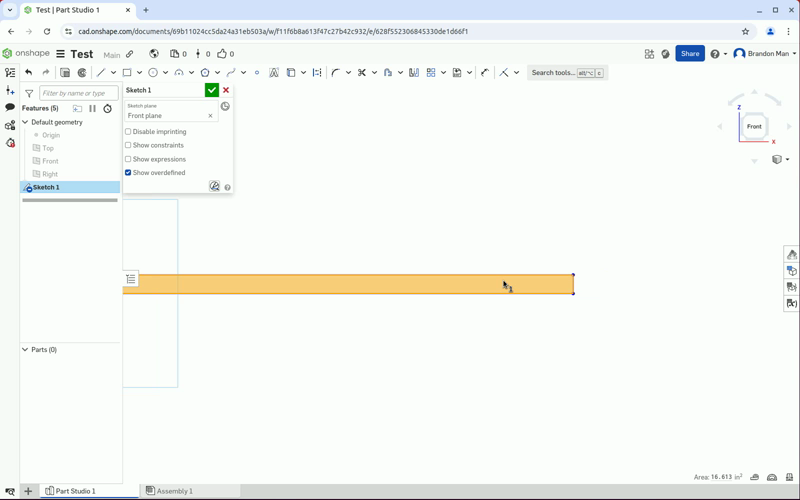
scroll(-6)
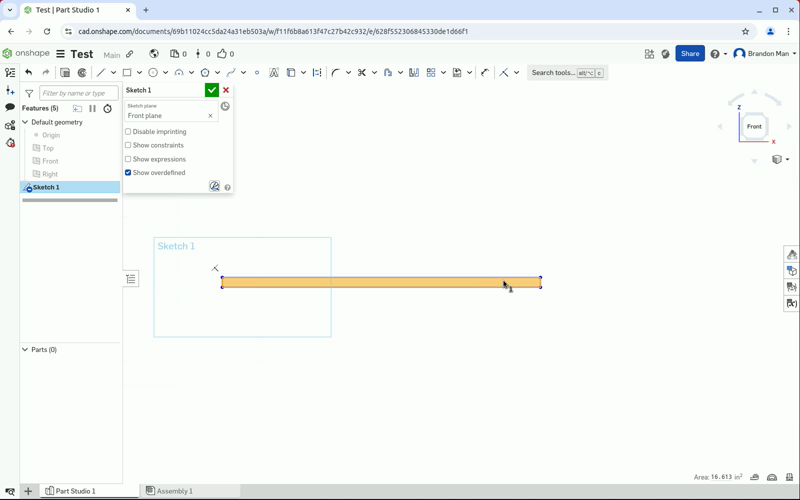
scroll(-6)
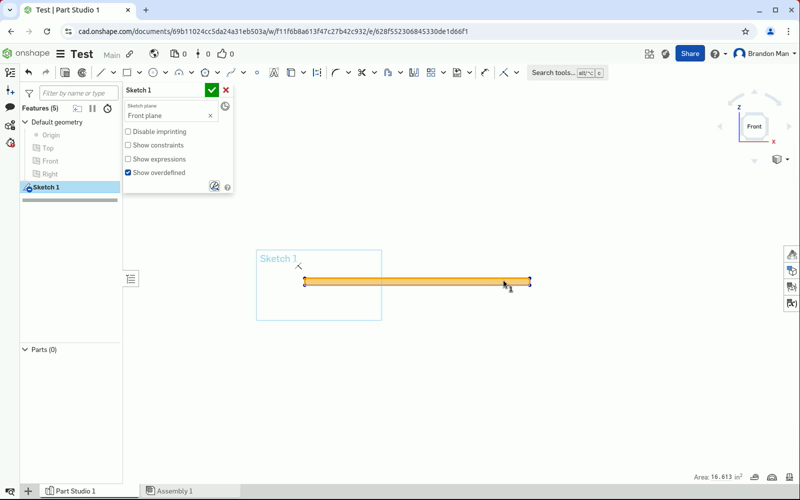
scroll(-6)
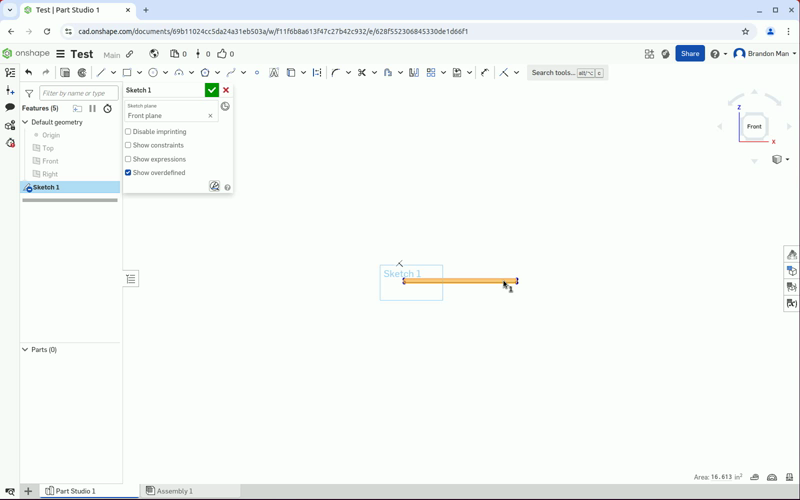
mouse_move(73, 352)
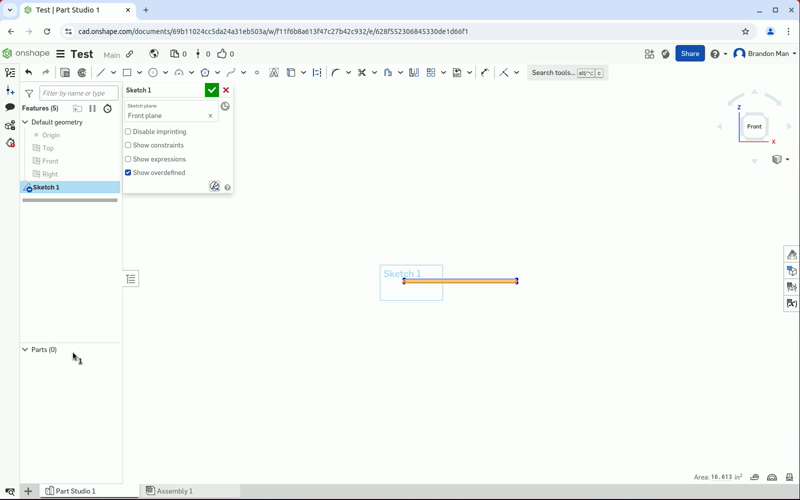
key(shift+y)
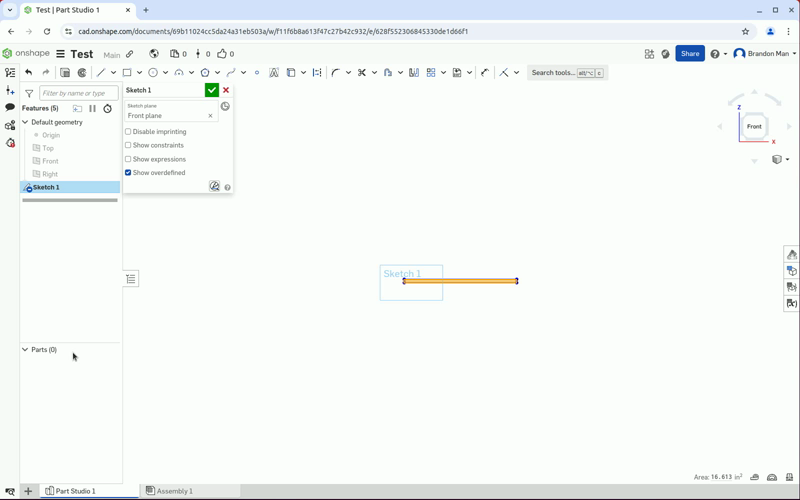
key(shift+e)
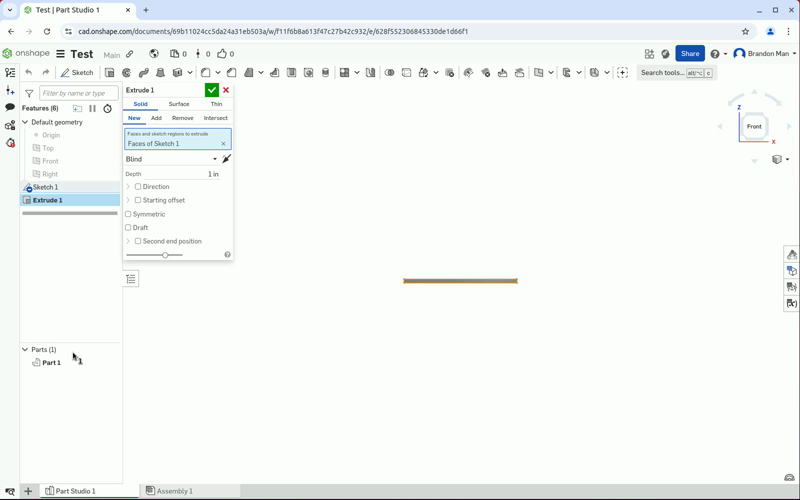
mouse_move(143, 106)
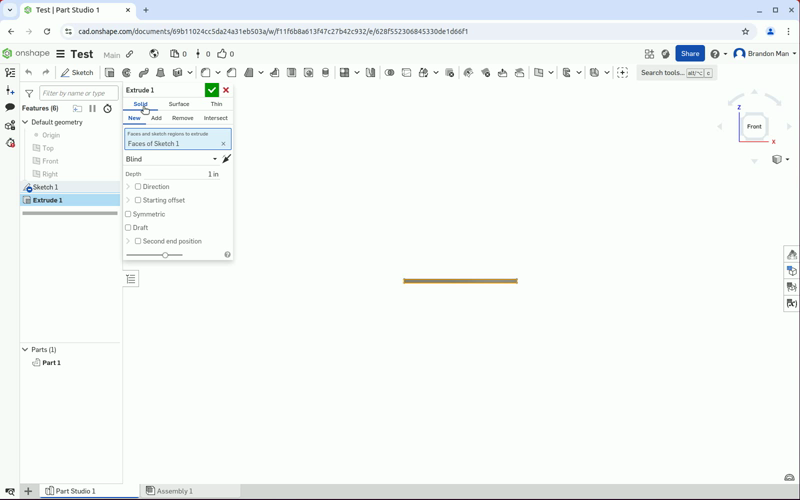
click(143, 106)
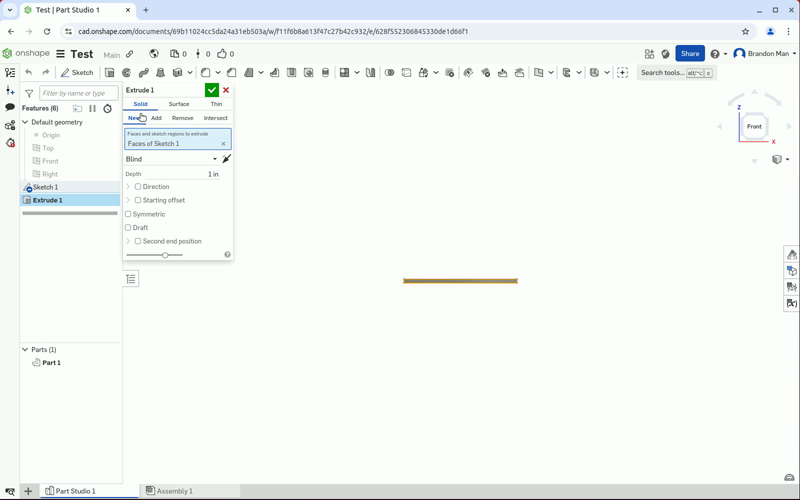
mouse_move(137, 120)
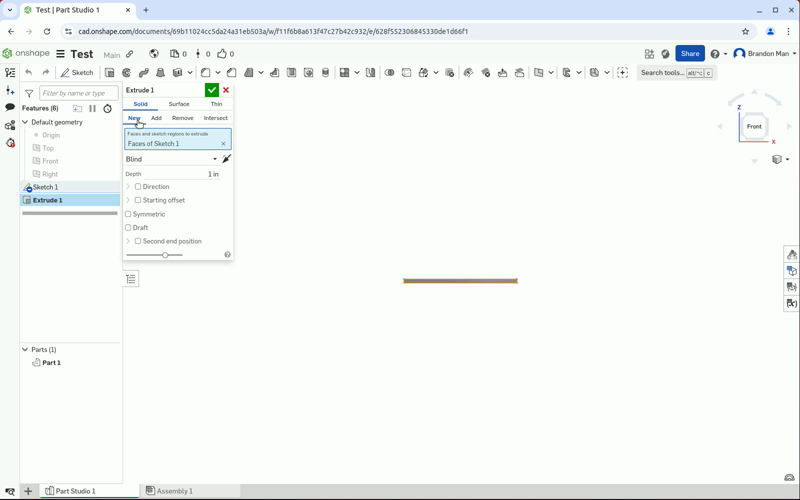
click(137, 120)
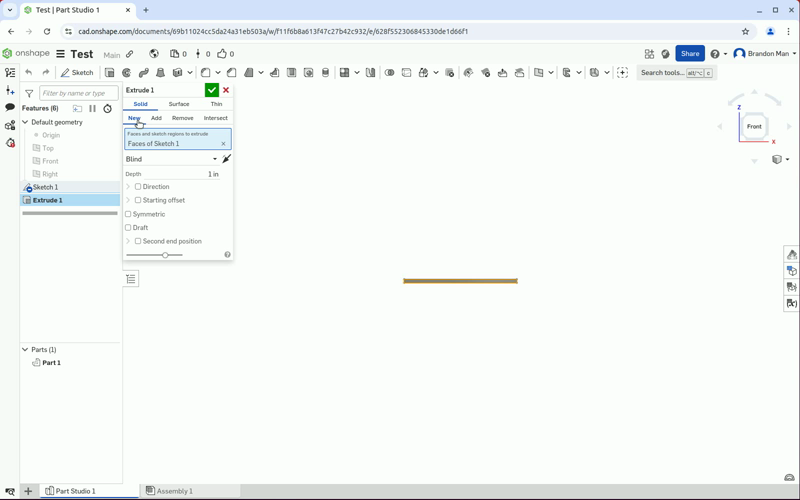
key(tab, 4)
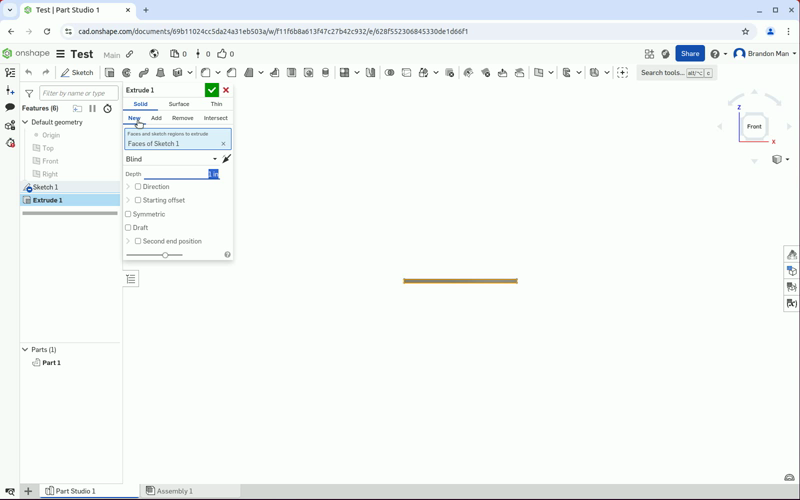
text(23.108)
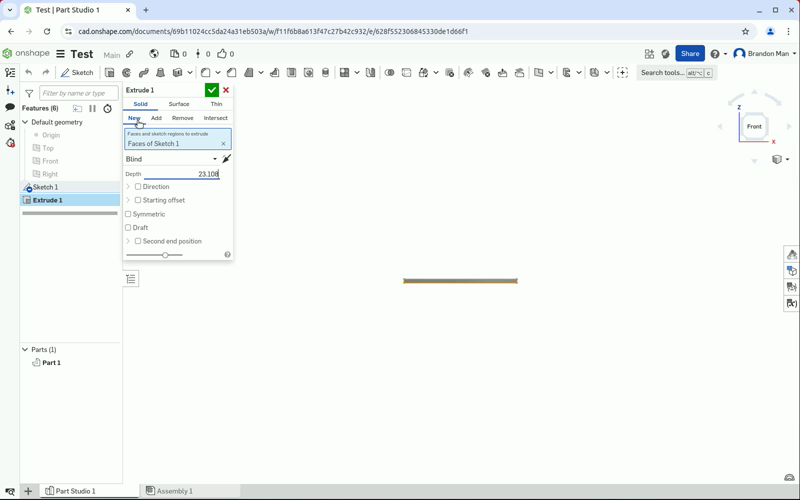
key(enter)
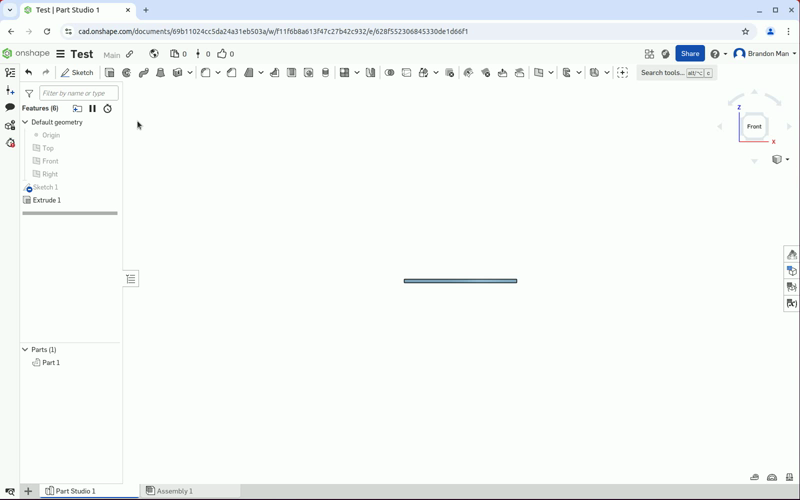
key(shift+h)
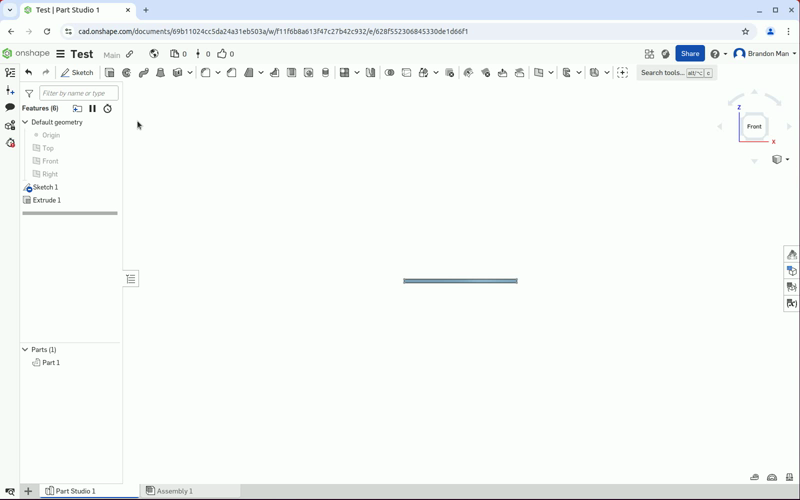
key(shift+h)
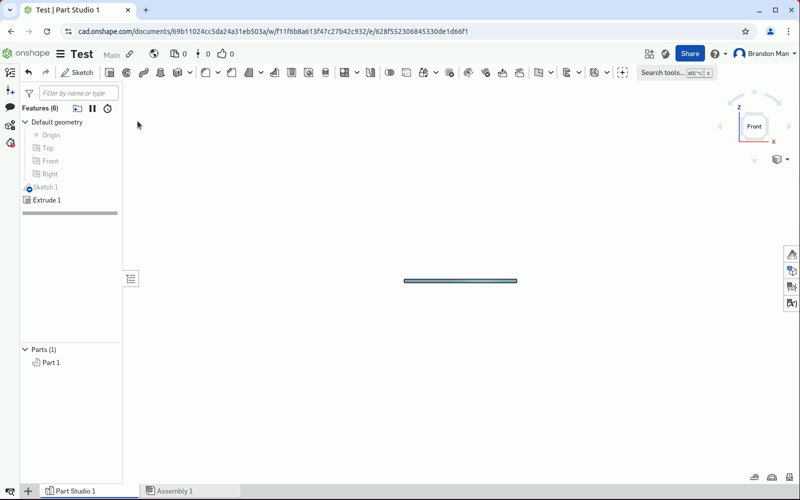
mouse_move(73, 189)
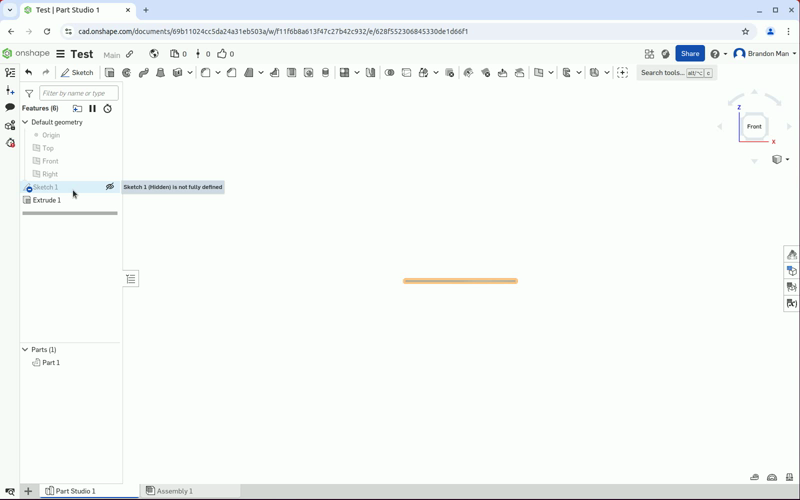
click(73, 189)
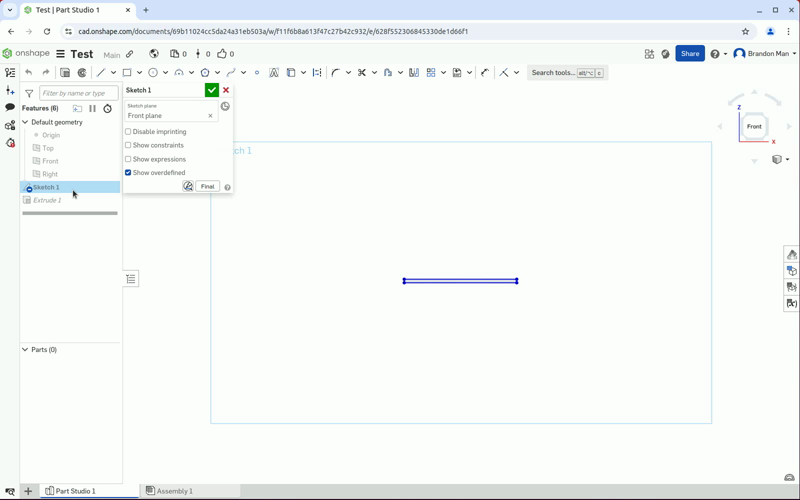
mouse_move(229, 92)
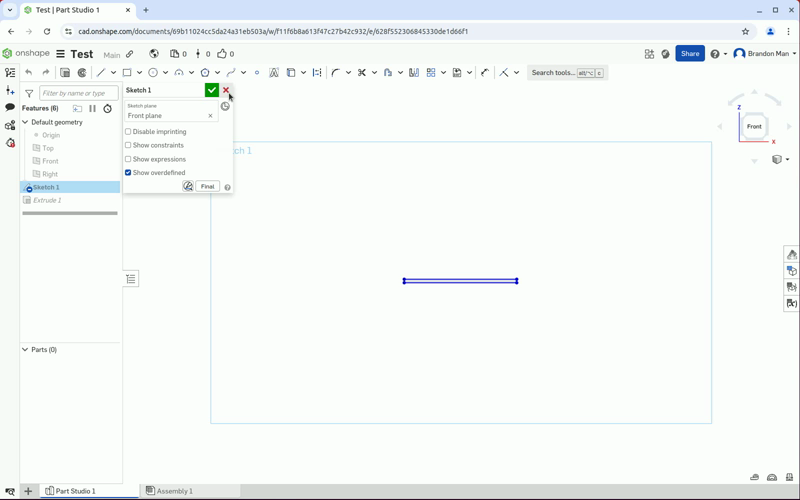
click(229, 92)
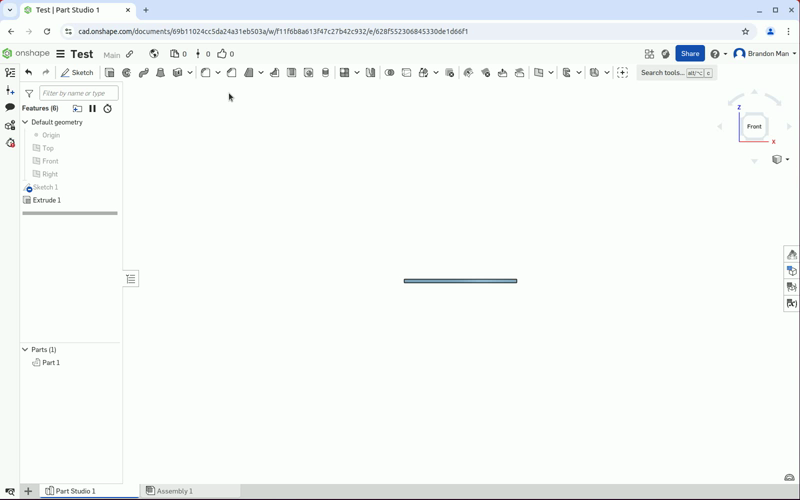
mouse_move(73, 352)
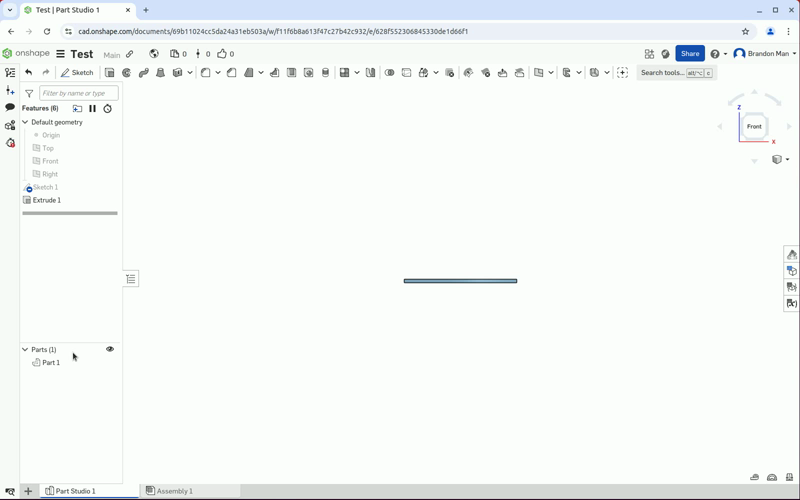
key(y)
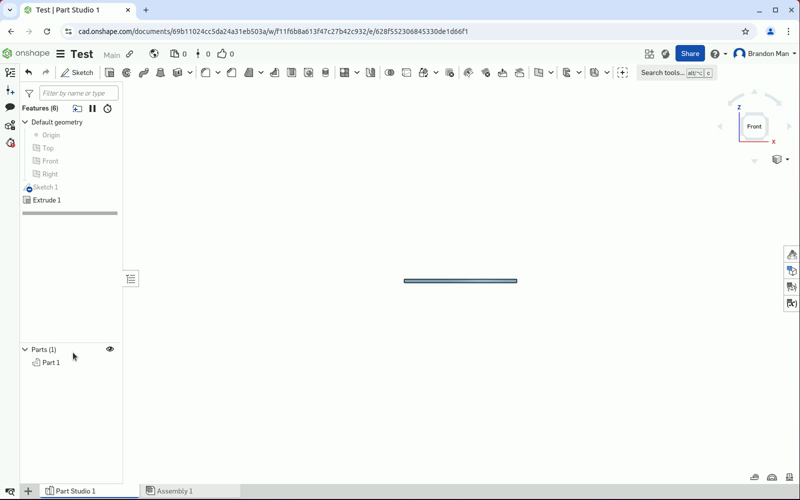
key(shift+p)
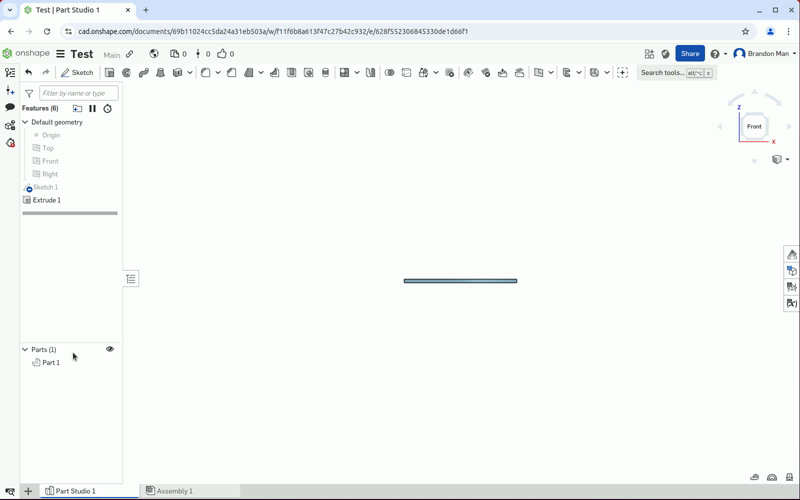
key(space)
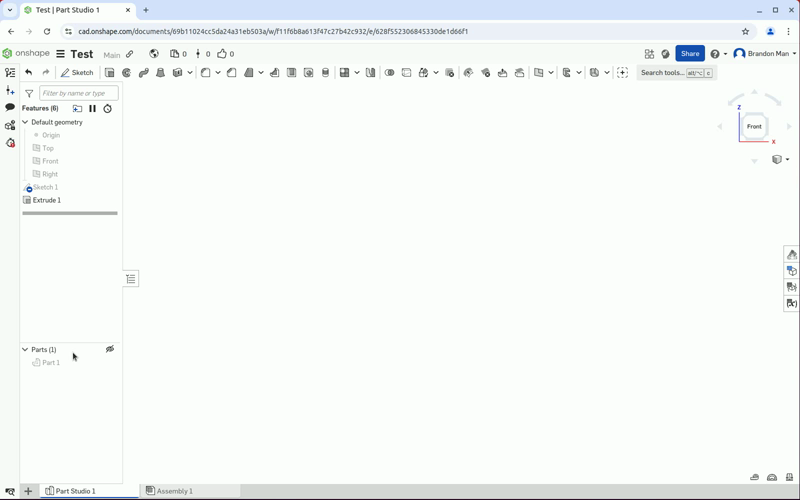
key_down(shift)
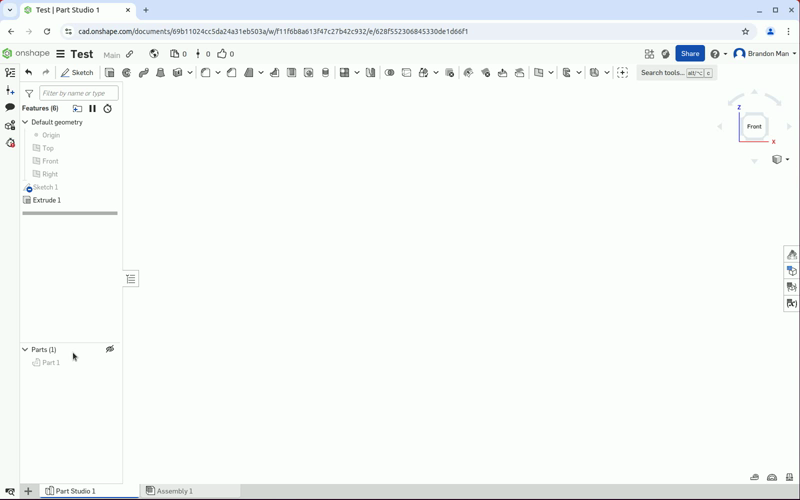
key(down)
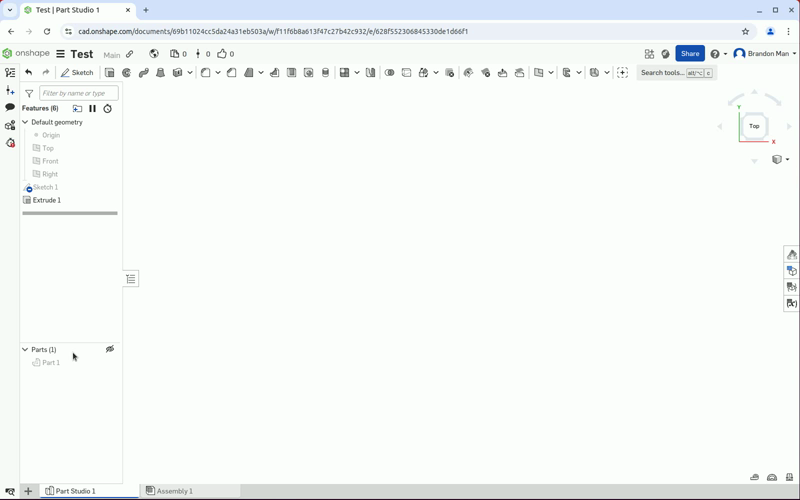
key_up(shift)
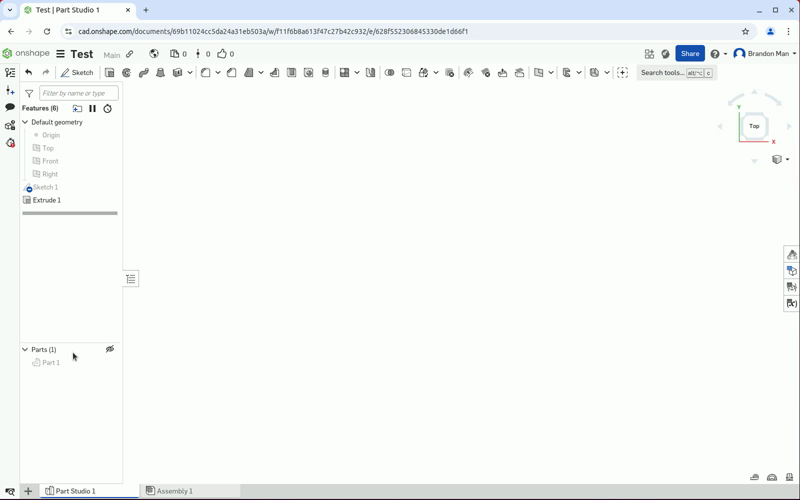
mouse_move(73, 352)
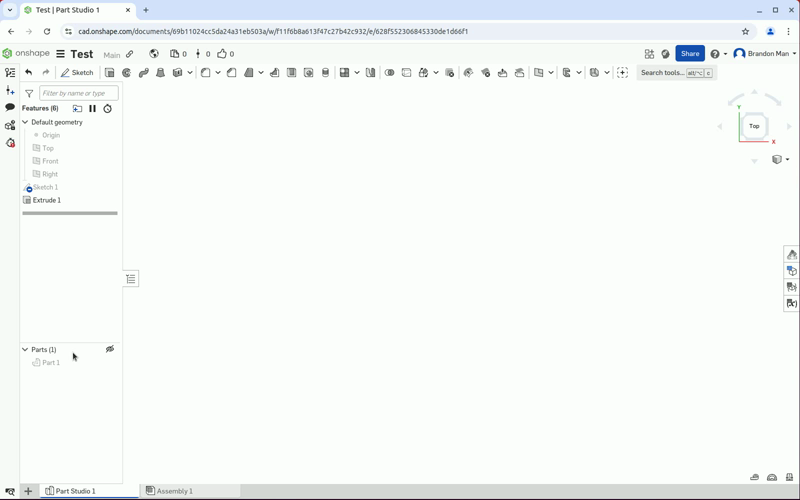
key(shift+y)
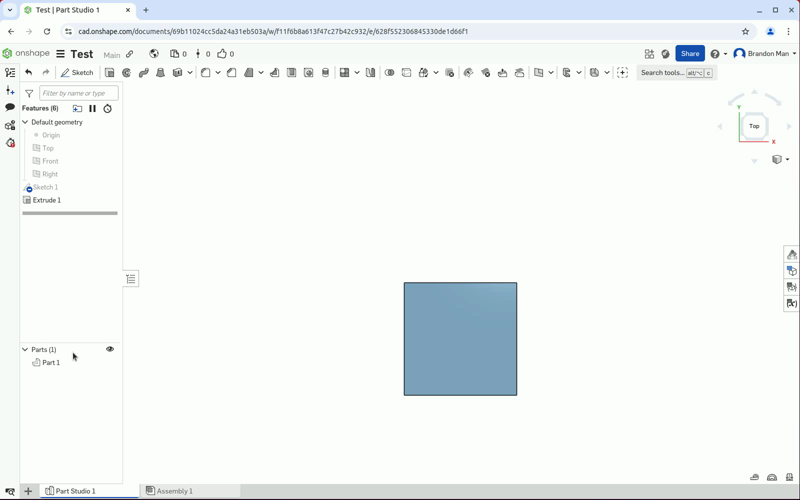
mouse_move(541, 75)
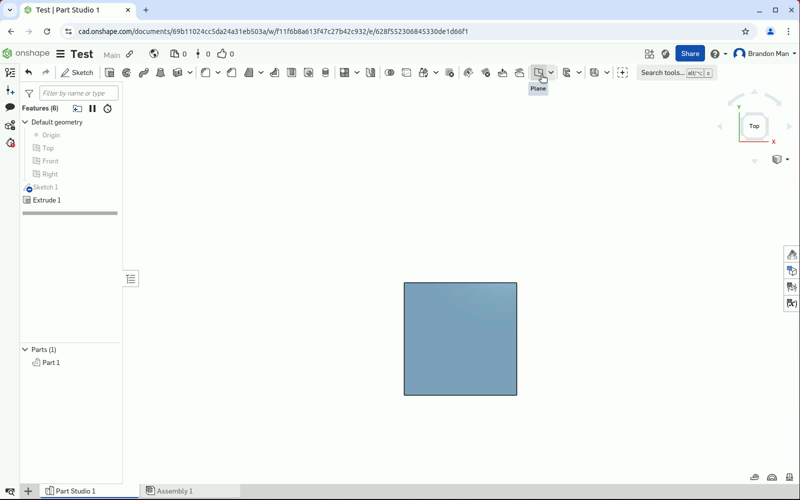
click(541, 75)
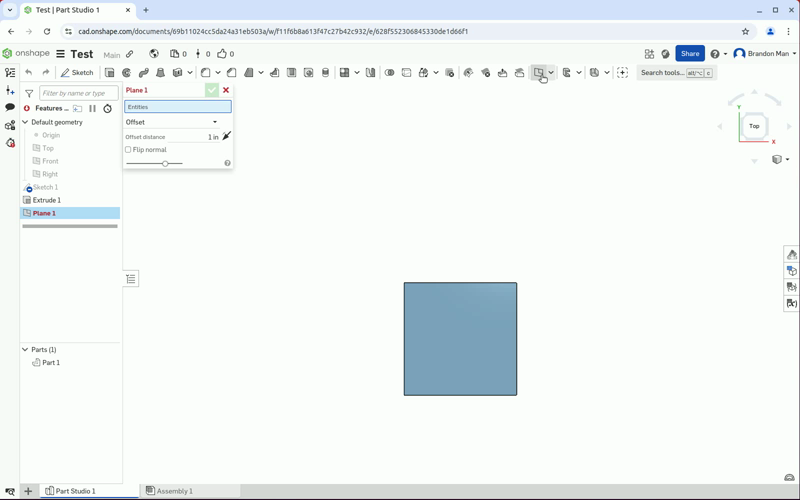
mouse_move(73, 150)
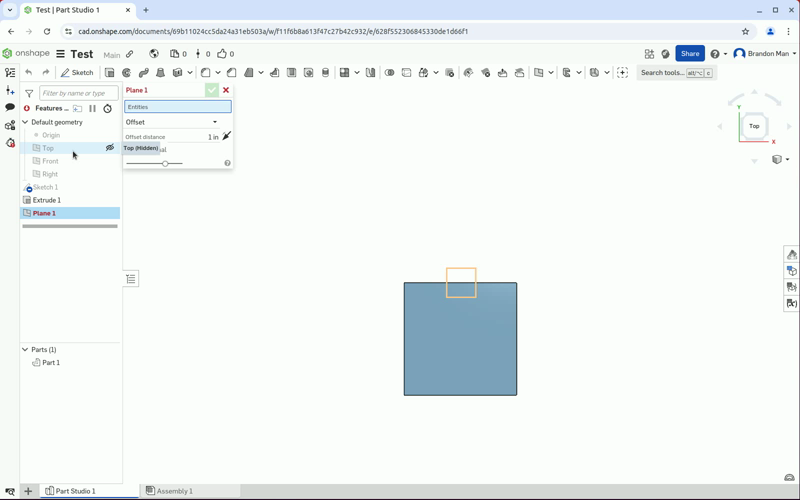
click(73, 150)
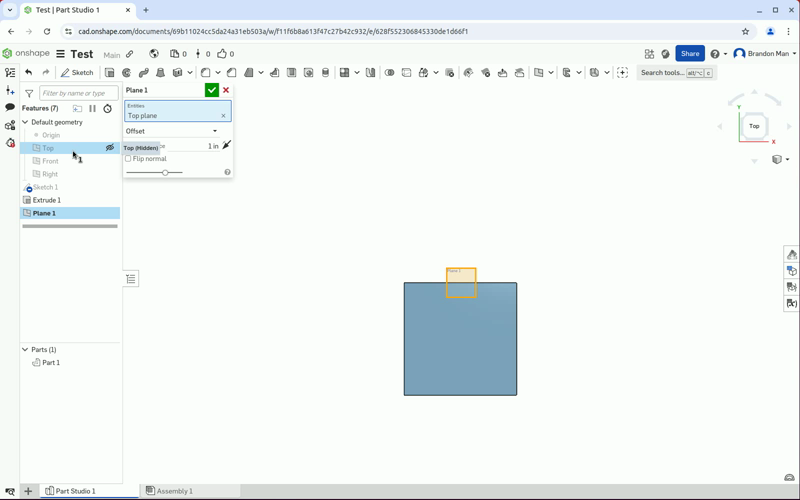
key(tab, 2)
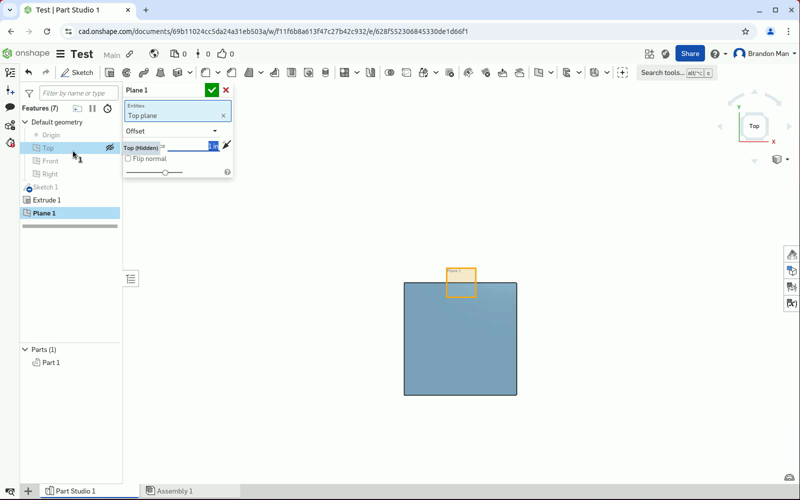
text(0.709)
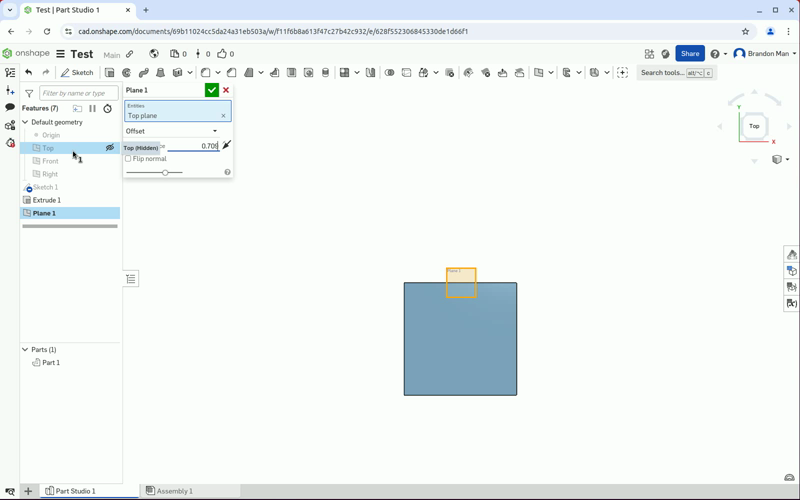
key(enter, 2)
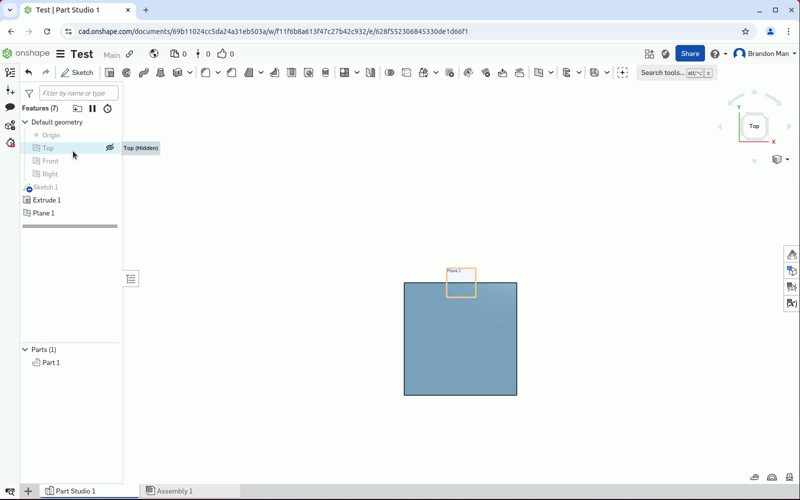
key(shift+s)
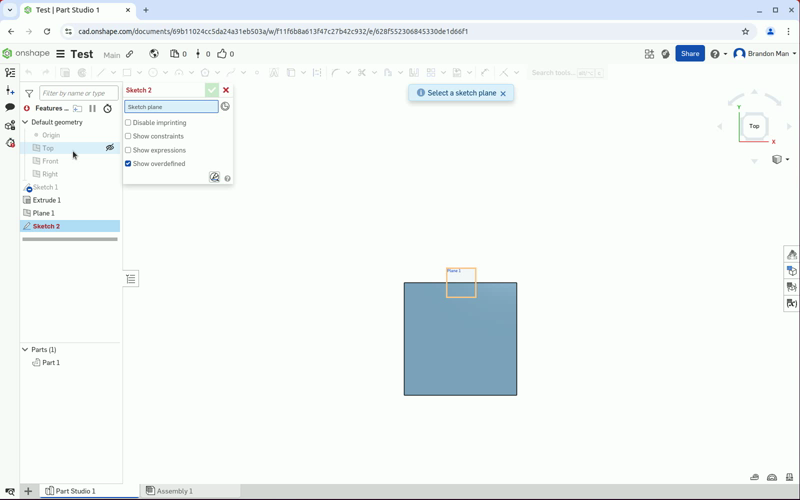
mouse_move(73, 215)
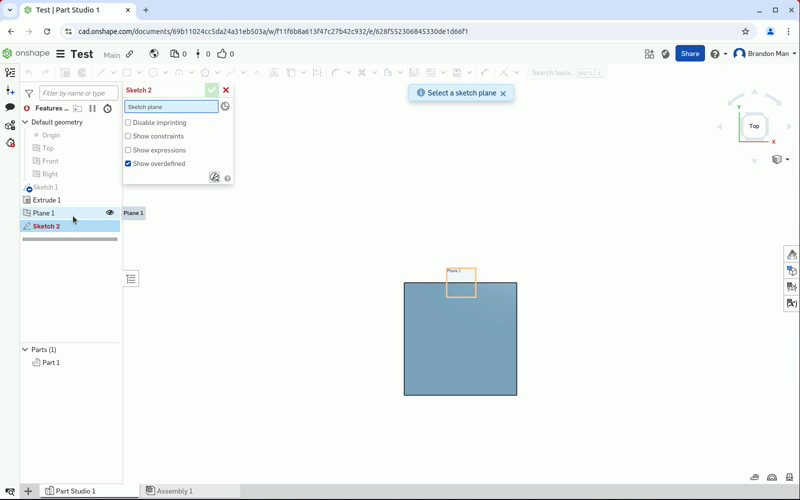
click(73, 215)
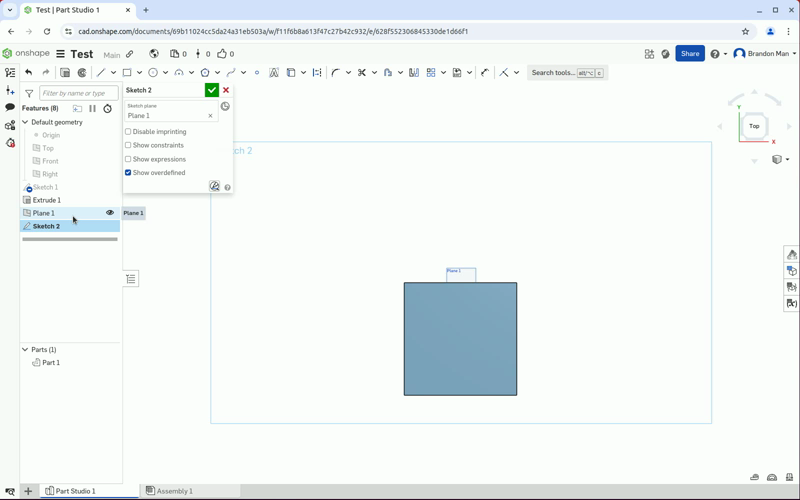
mouse_move(73, 352)
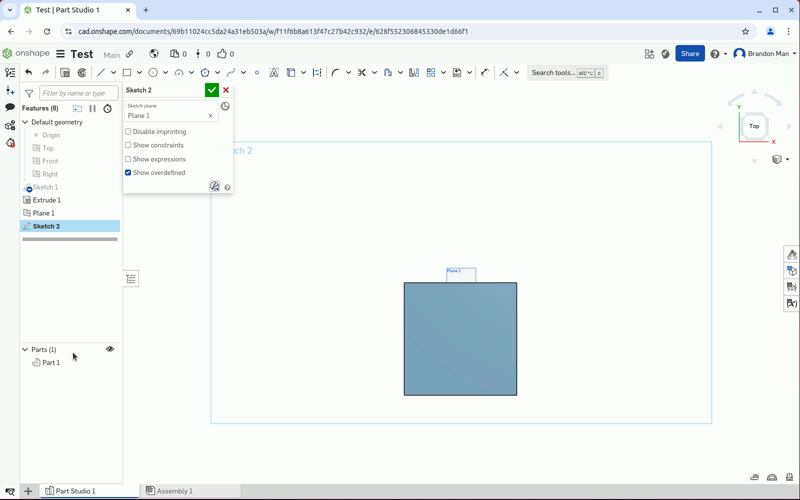
key(y)
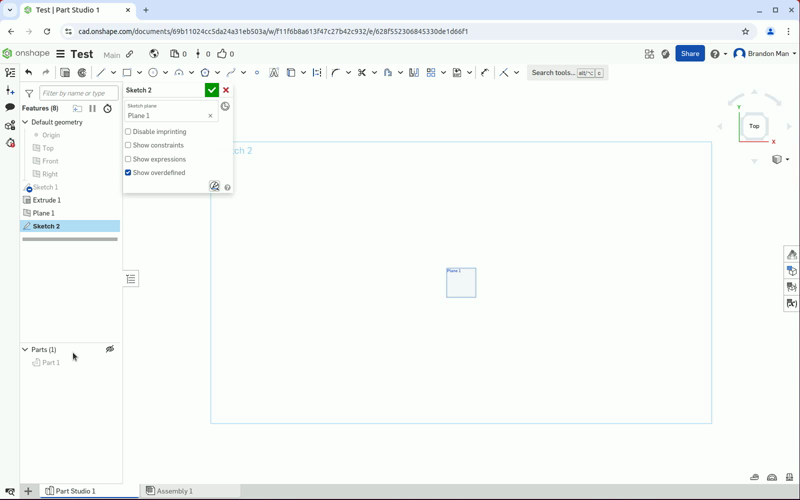
key(l)
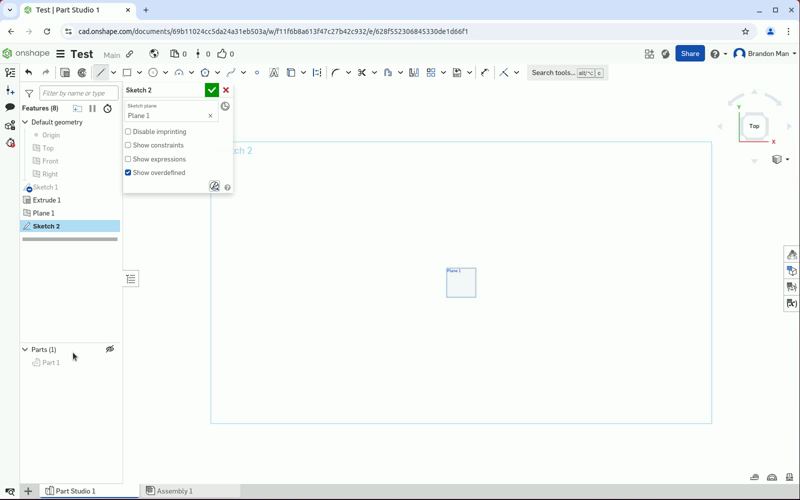
key_down(shift)
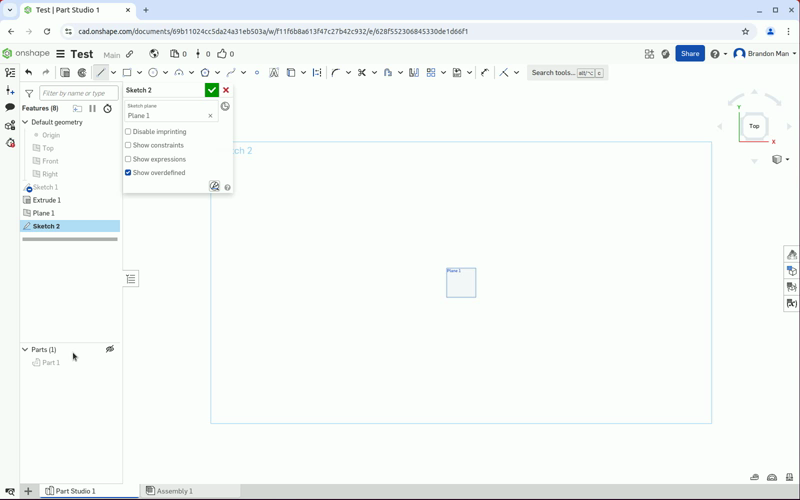
mouse_move(506, 287)
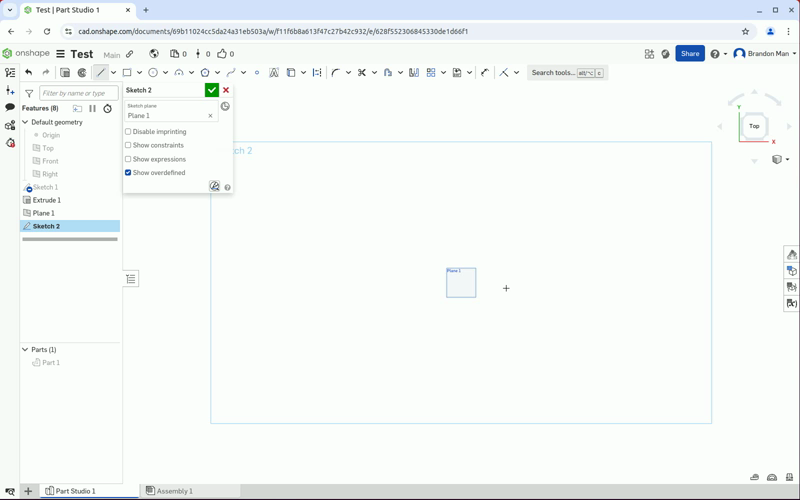
click(506, 287)
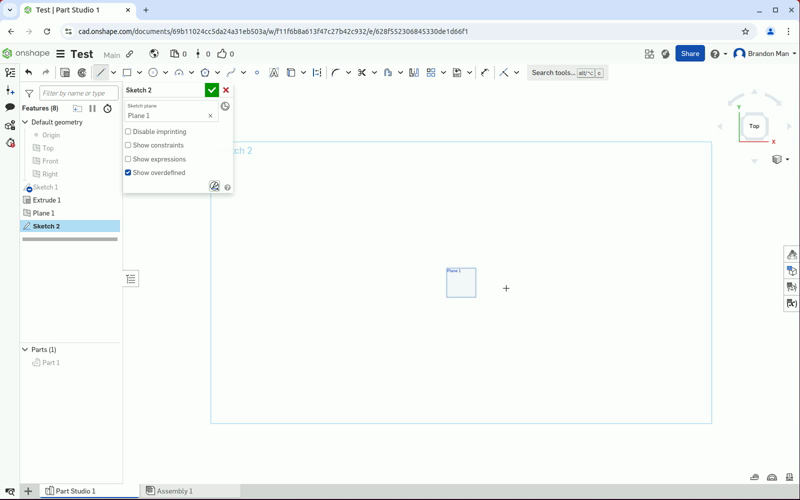
key_up(shift)
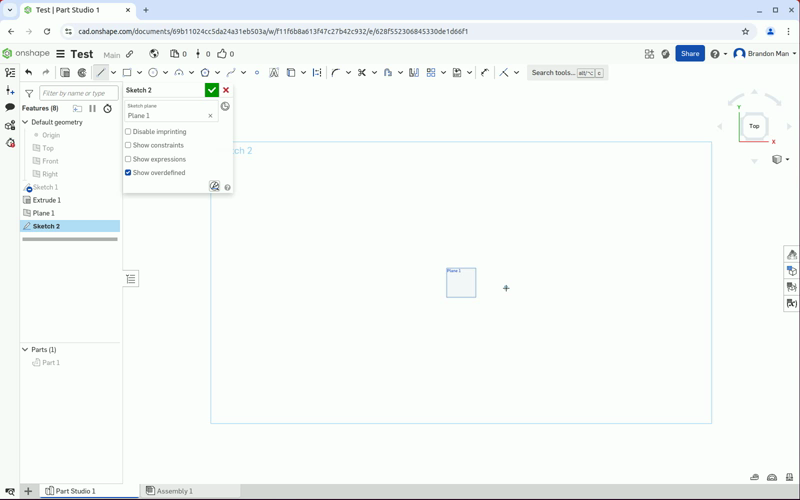
key_down(shift)
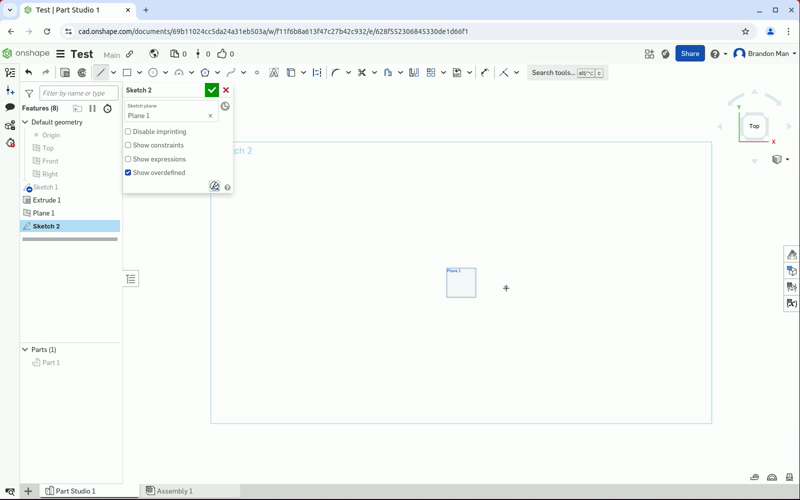
mouse_move(536, 287)
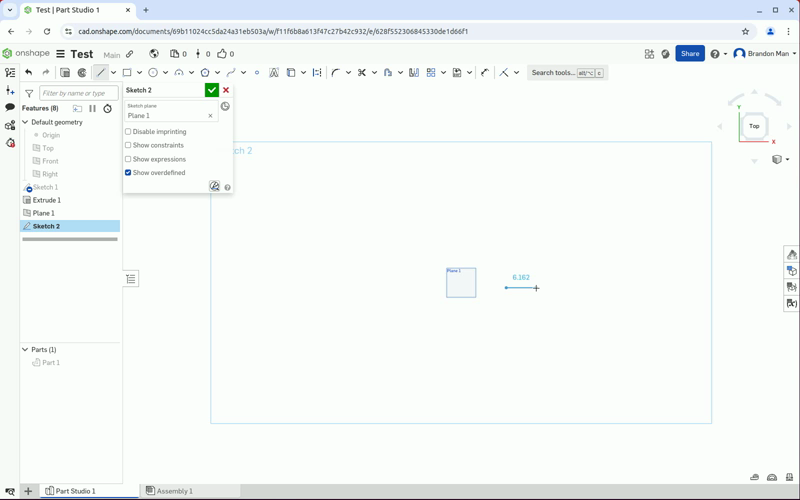
mouse_move(518, 287)
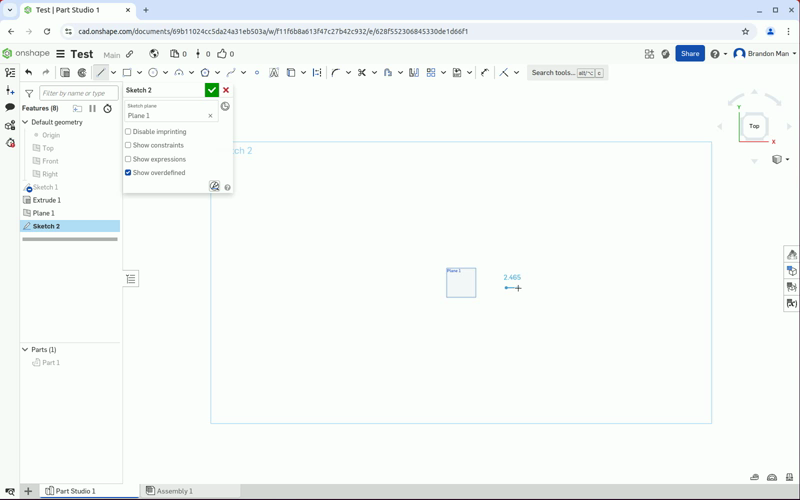
click(518, 287)
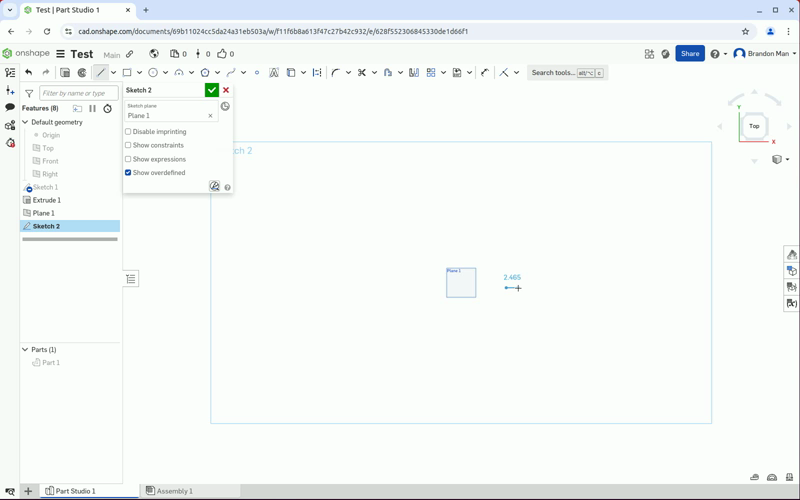
key_up(shift)
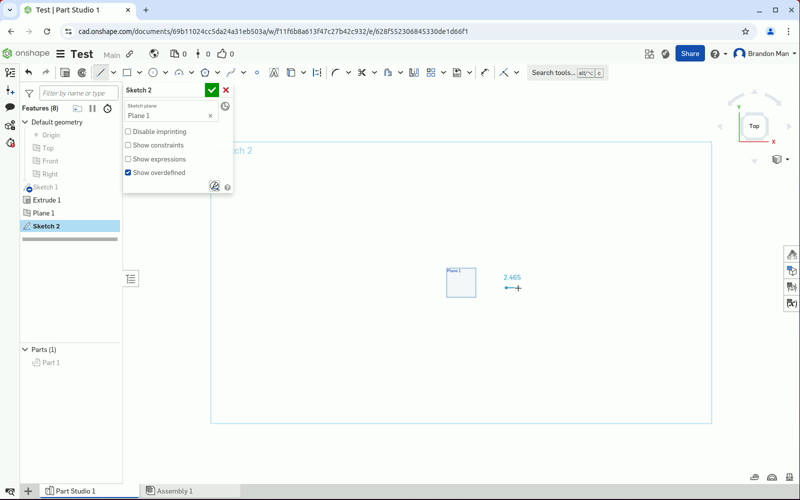
key_down(shift)
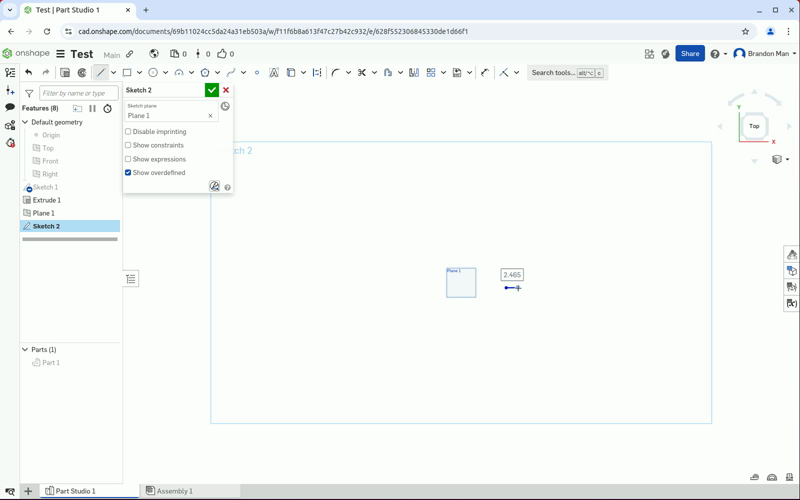
mouse_move(548, 287)
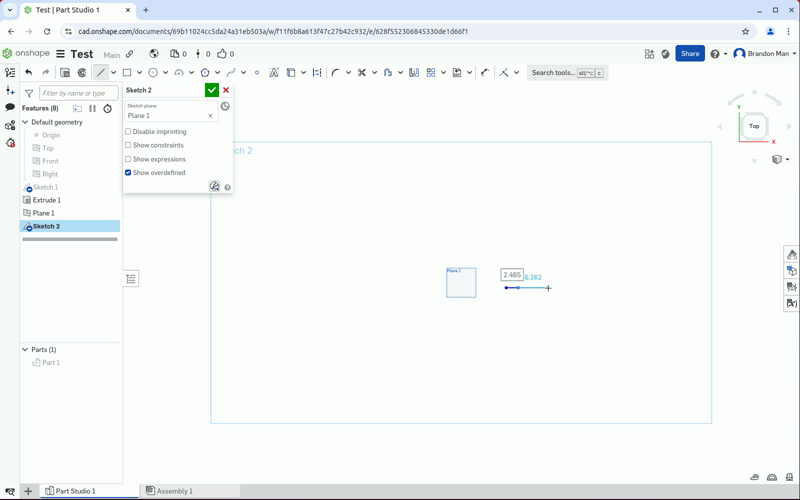
mouse_move(518, 282)
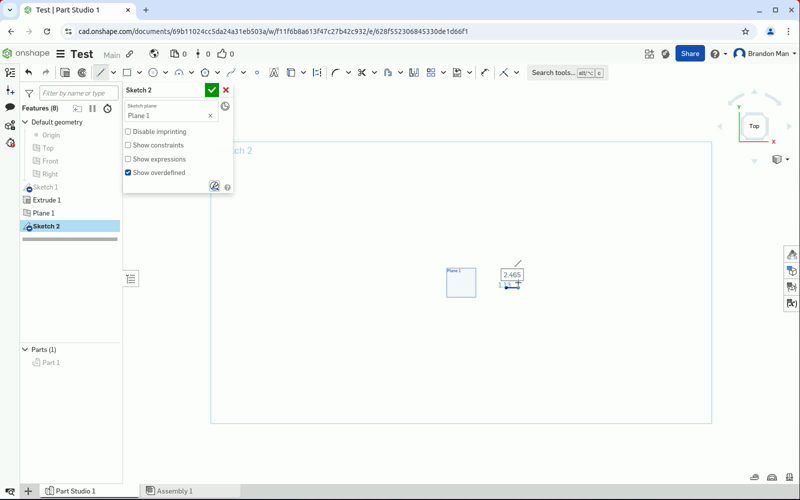
scroll(6)
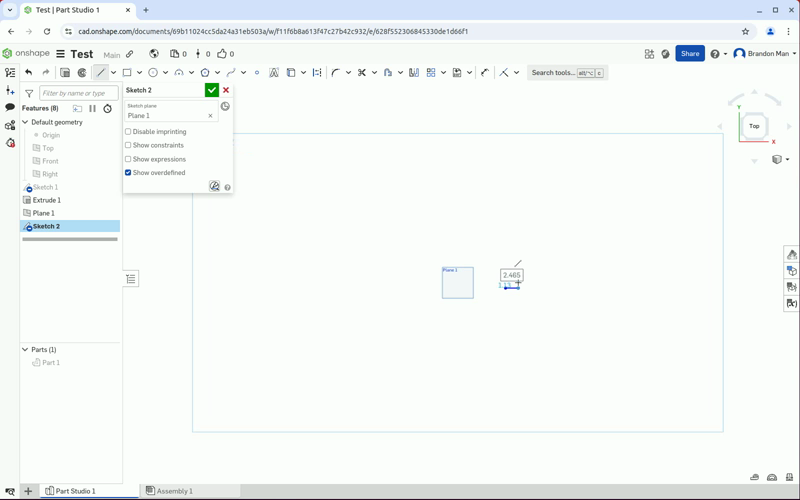
scroll(6)
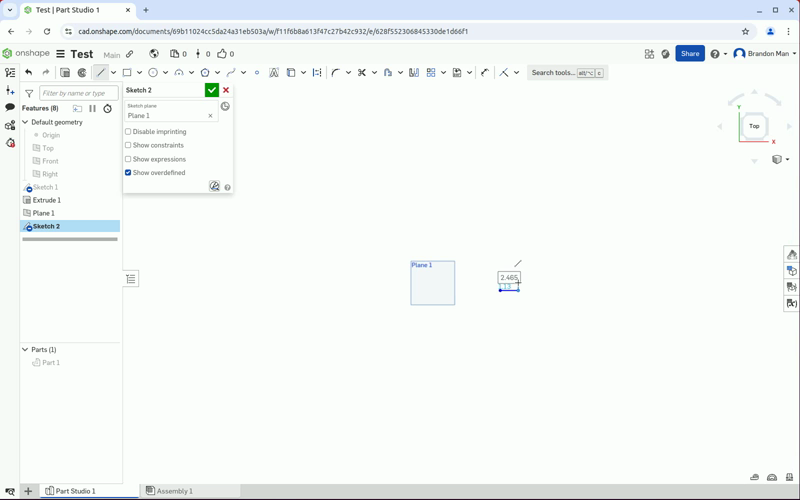
scroll(6)
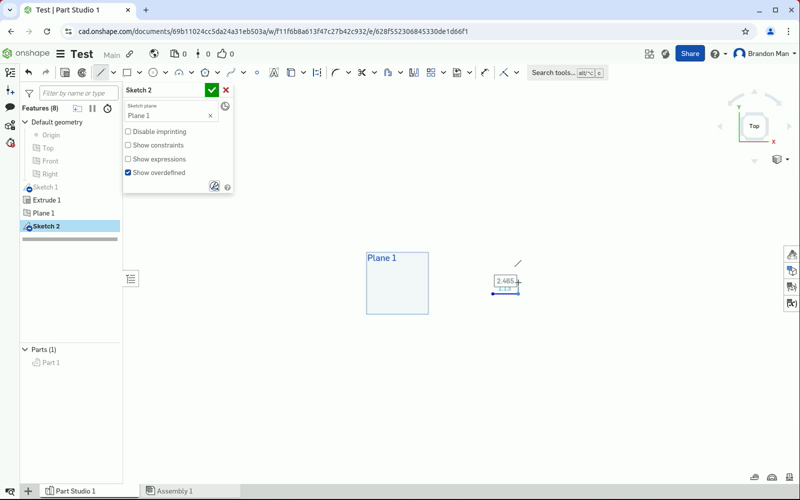
scroll(6)
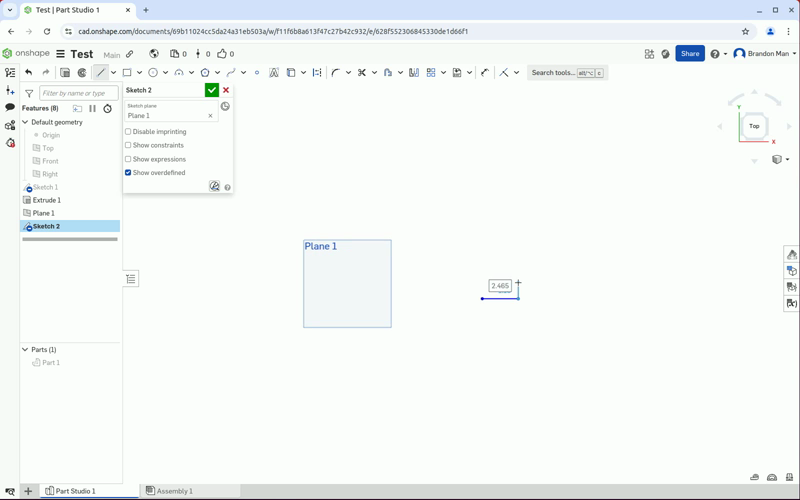
scroll(6)
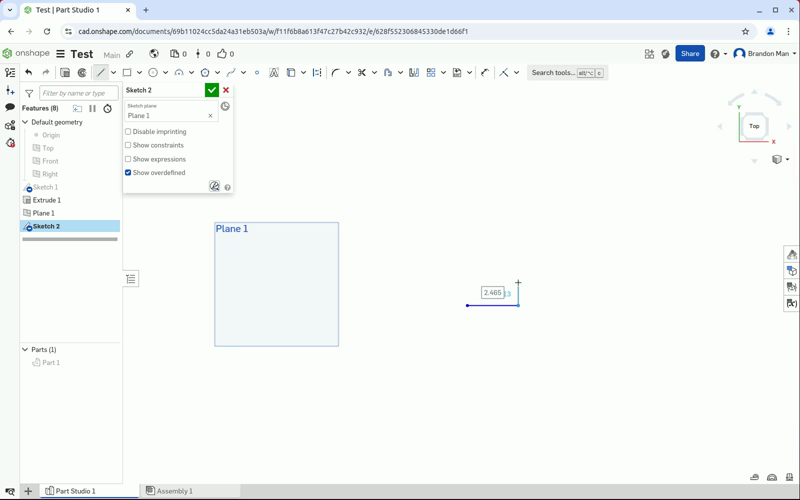
scroll(6)
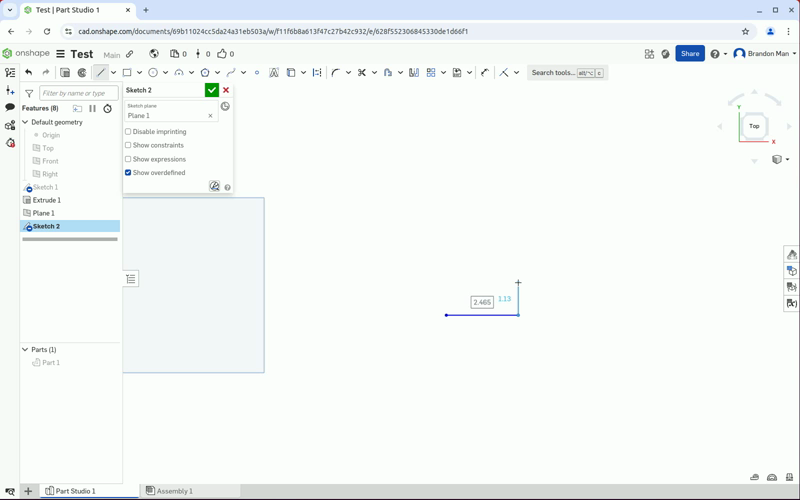
scroll(6)
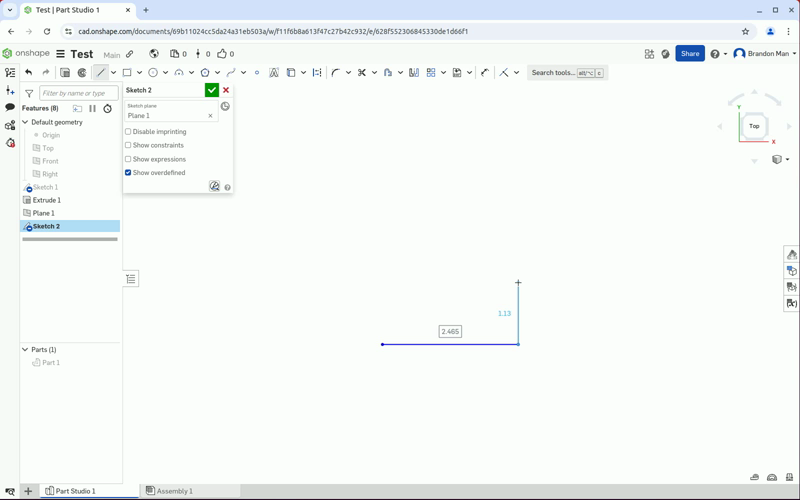
click(518, 282)
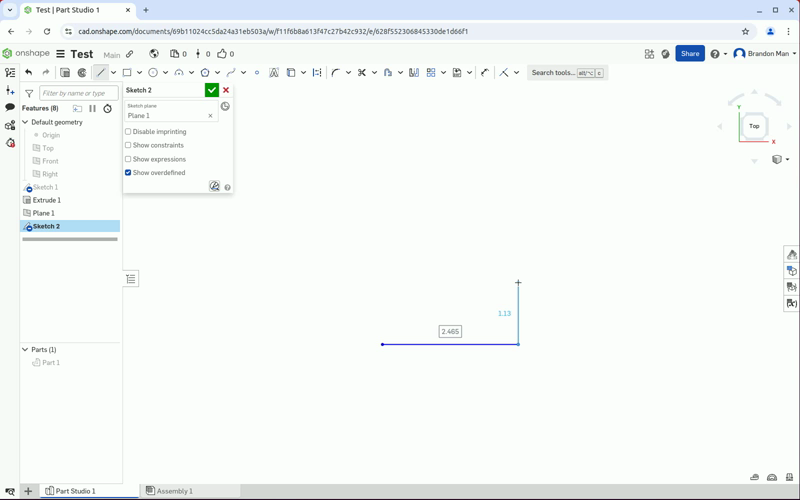
scroll(-6)
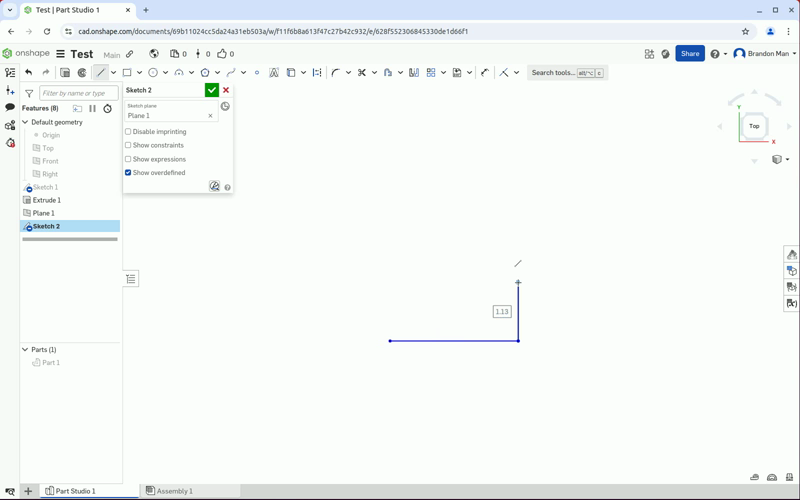
scroll(-6)
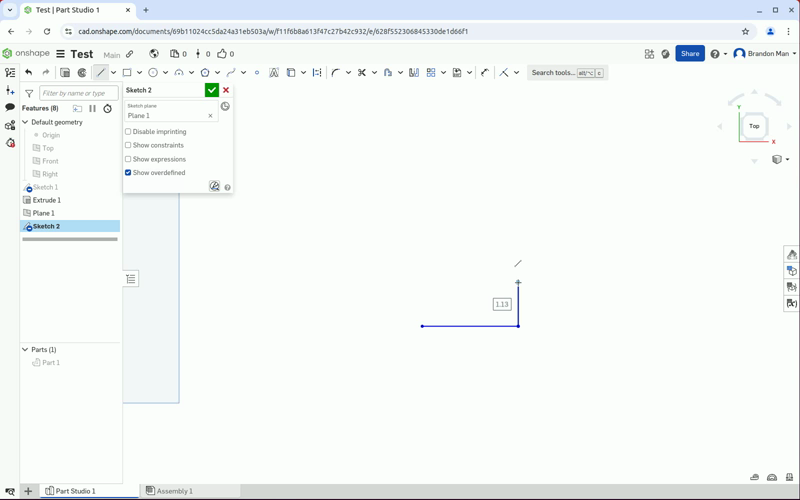
scroll(-6)
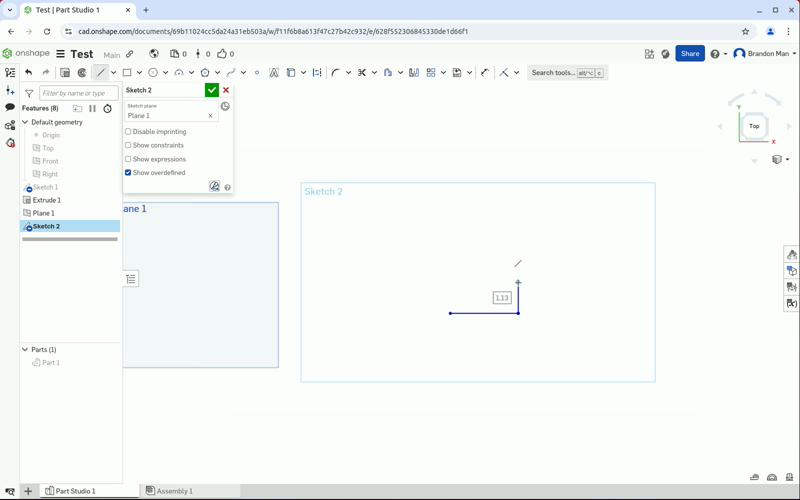
scroll(-6)
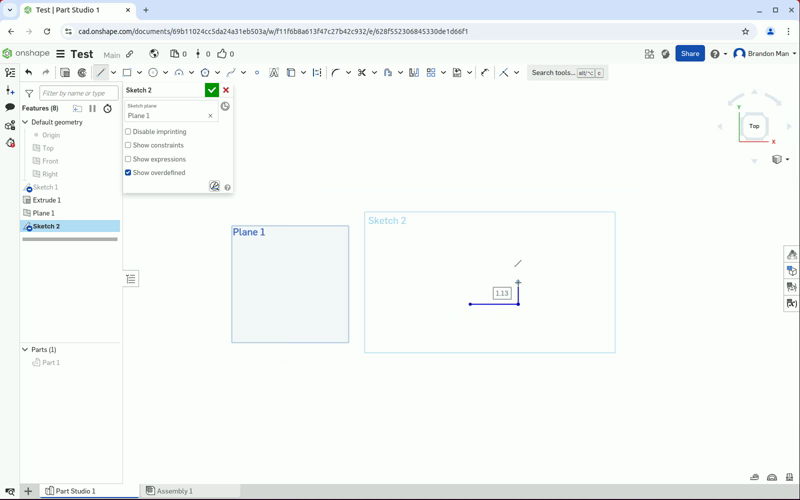
scroll(-6)
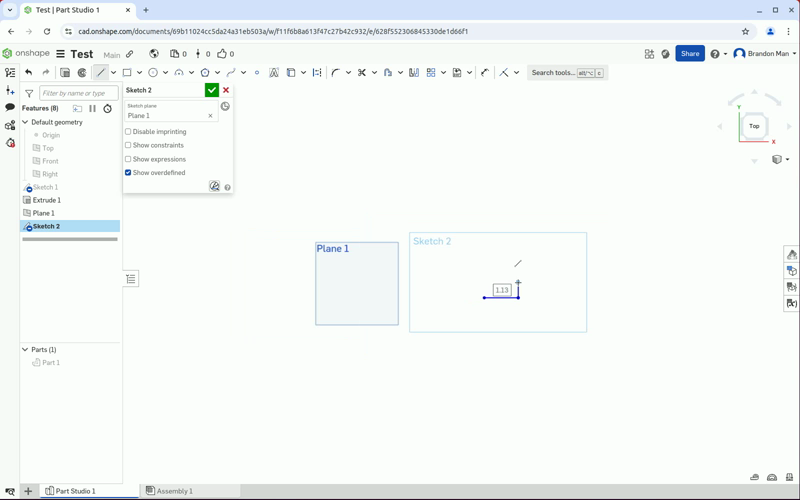
scroll(-6)
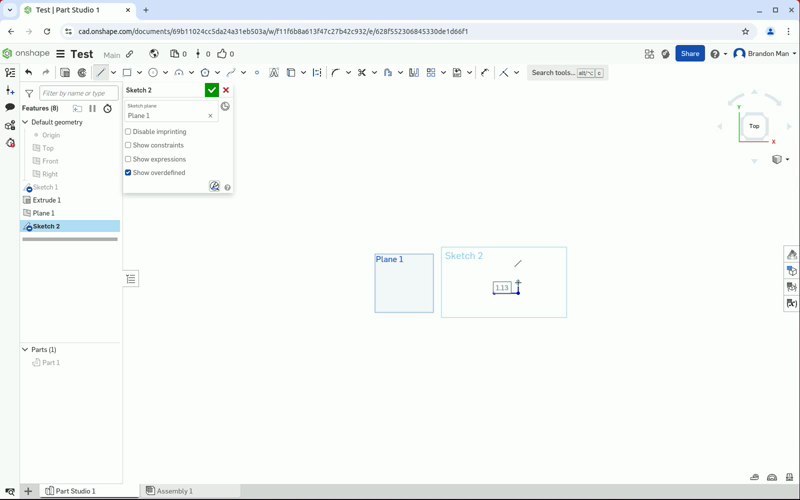
scroll(-6)
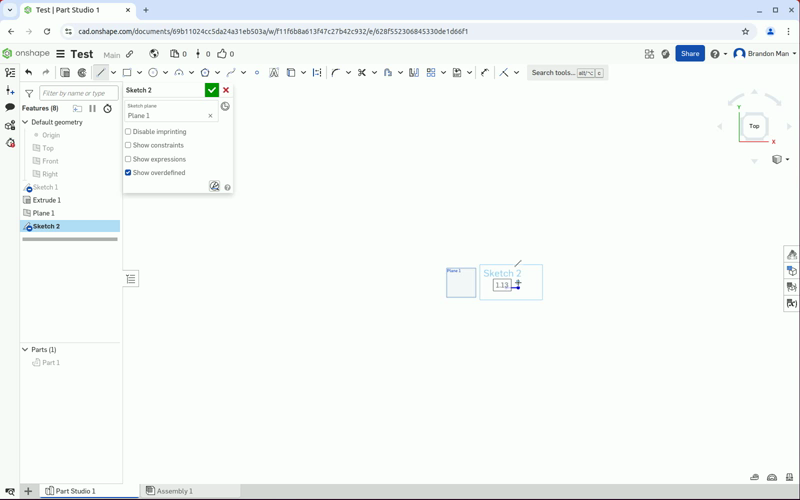
key_up(shift)
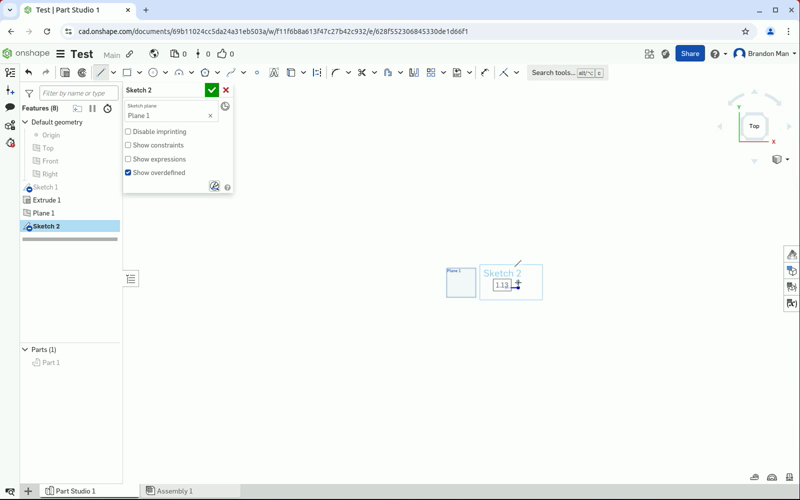
key_down(shift)
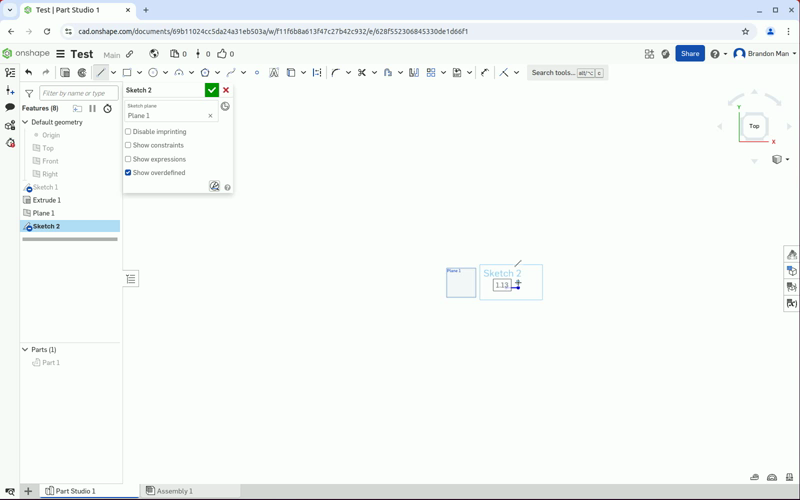
mouse_move(548, 282)
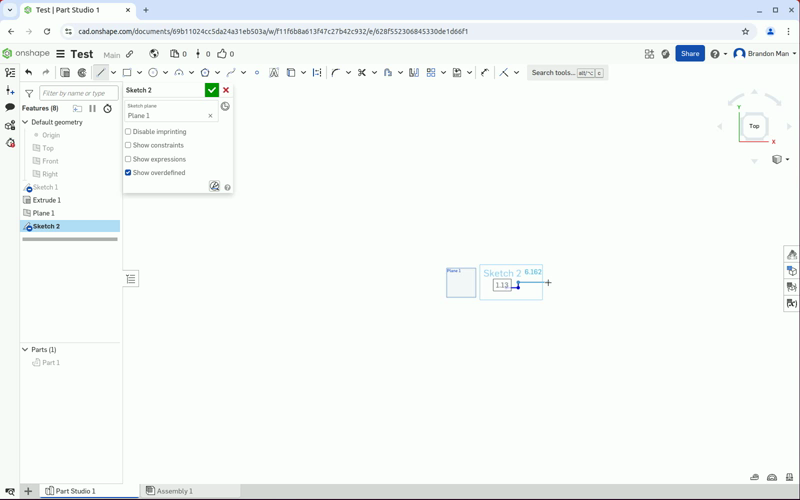
mouse_move(506, 282)
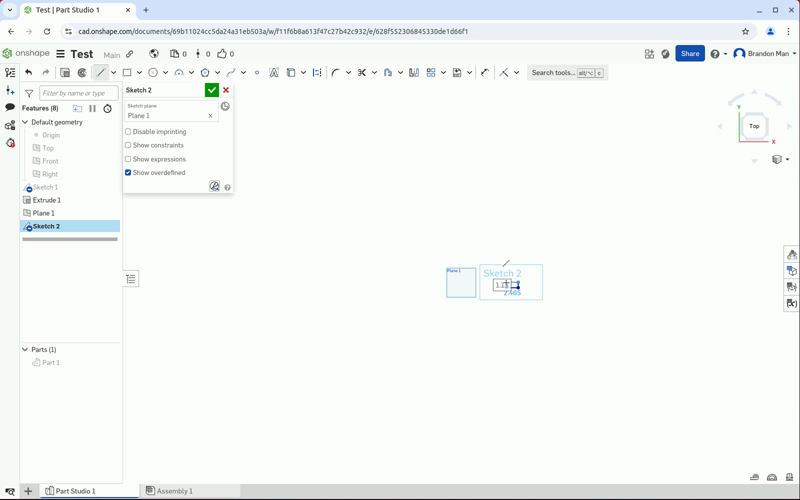
click(506, 282)
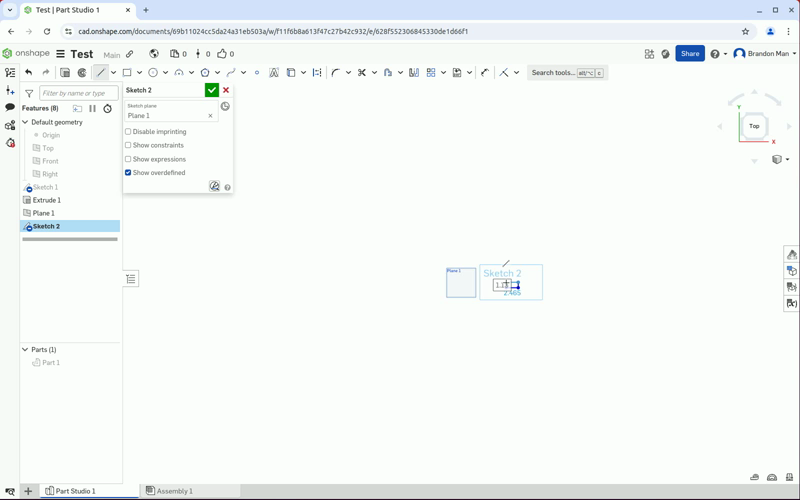
key_up(shift)
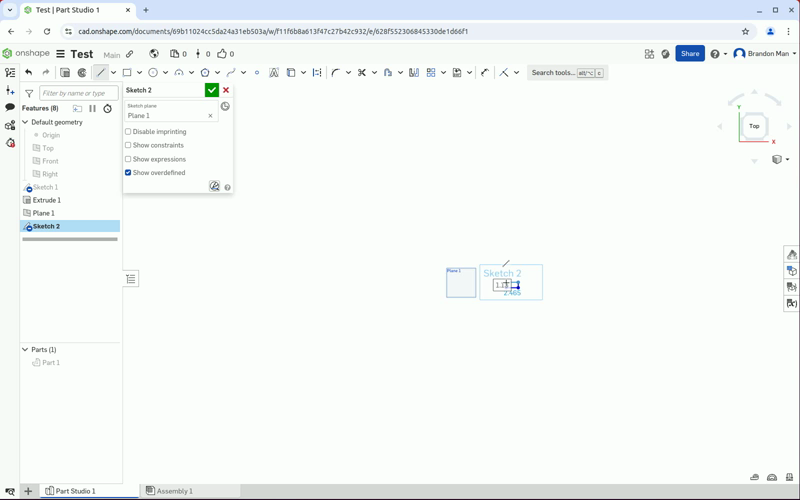
mouse_move(536, 282)
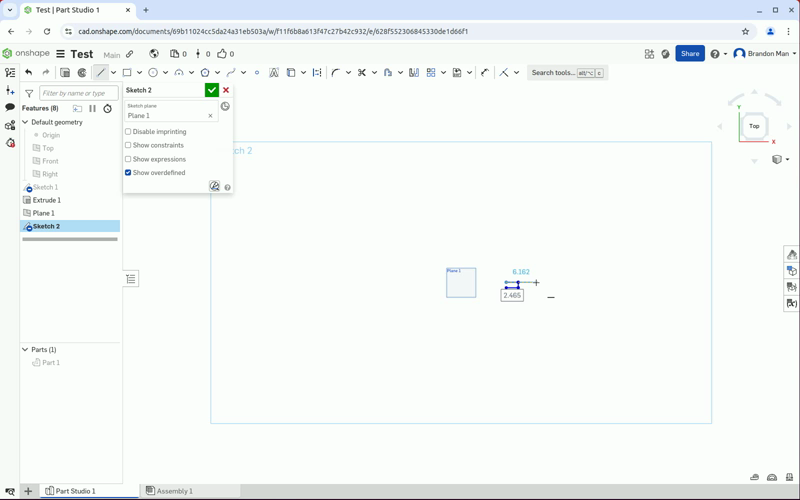
key_down(shift)
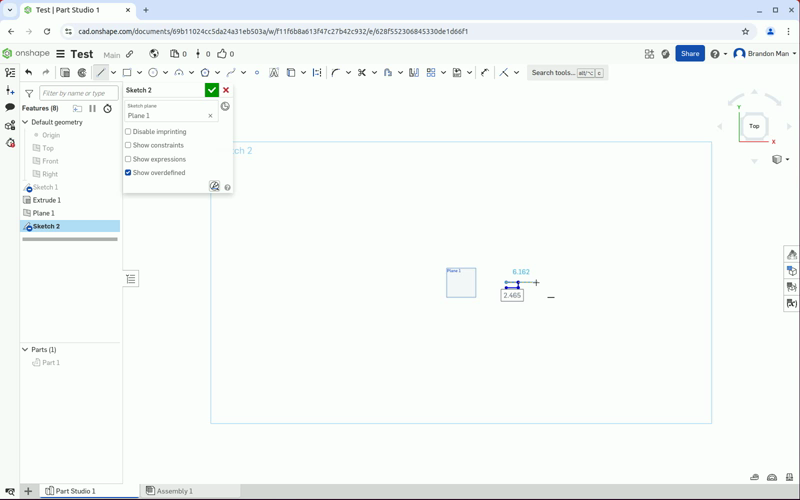
mouse_move(506, 287)
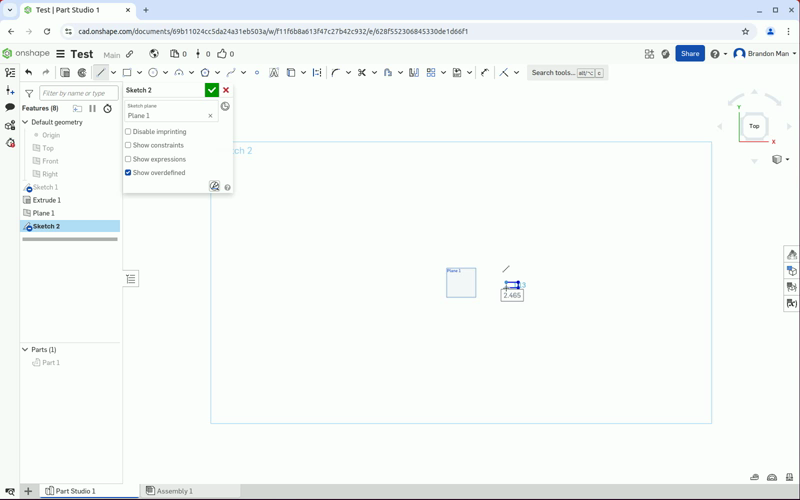
scroll(6)
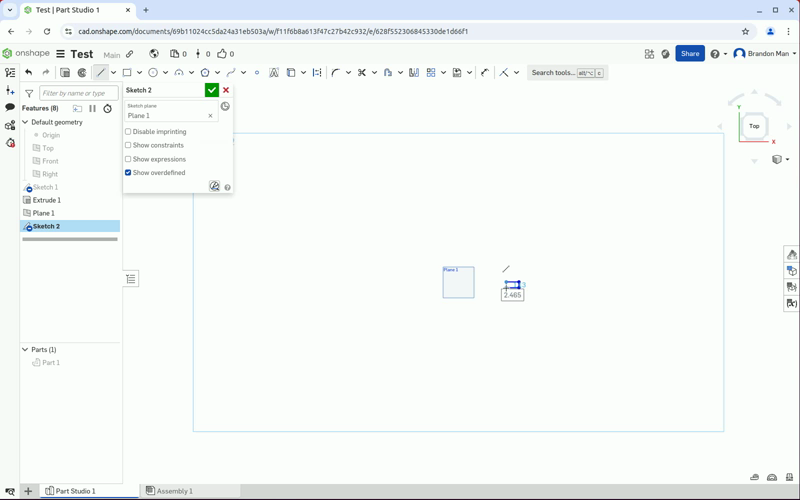
scroll(6)
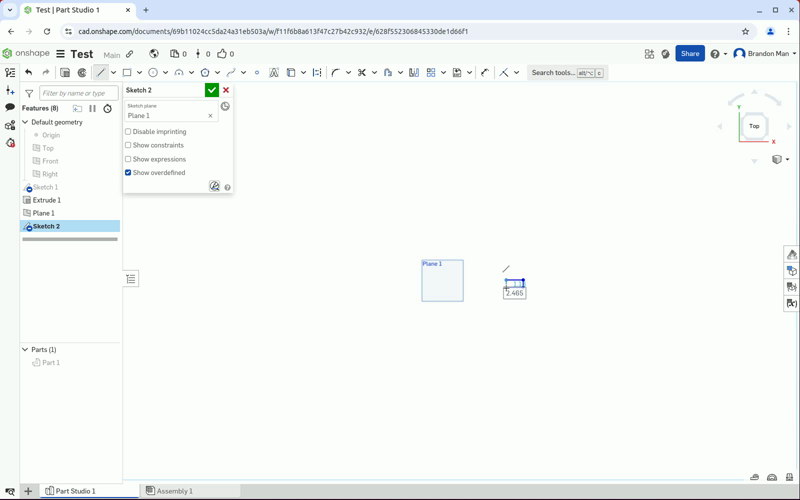
scroll(6)
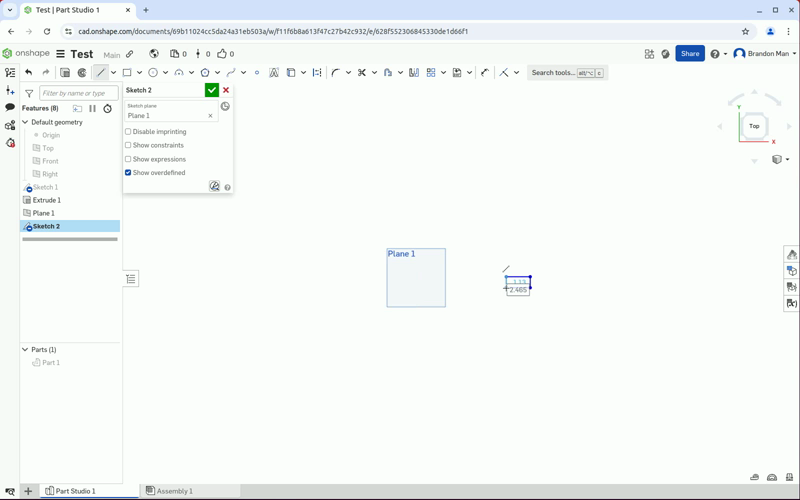
scroll(6)
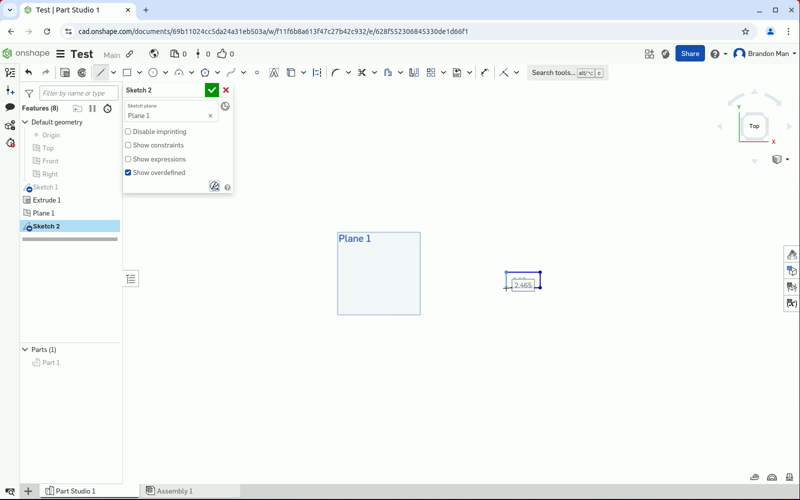
scroll(6)
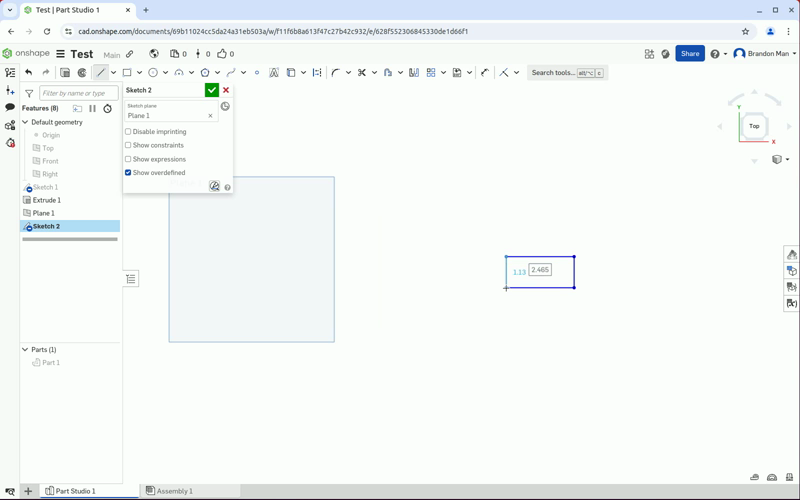
scroll(6)
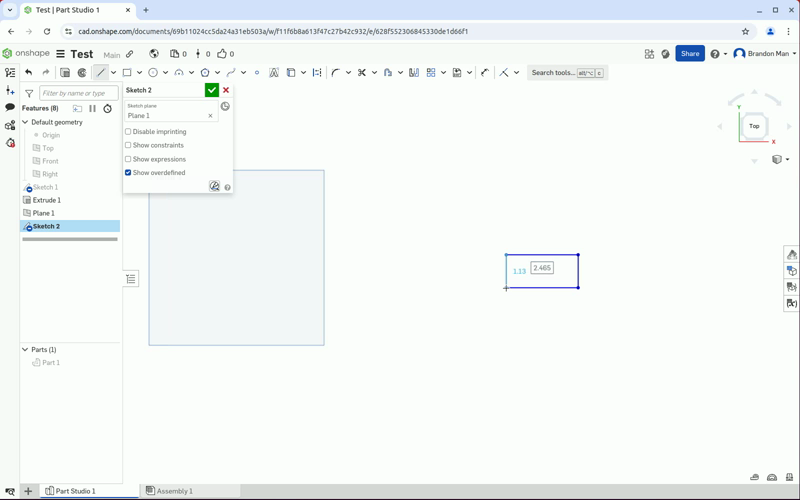
scroll(6)
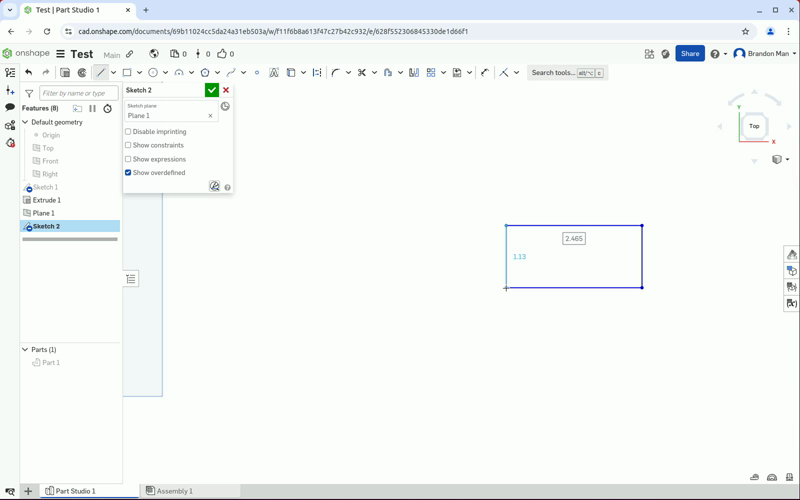
key_up(shift)
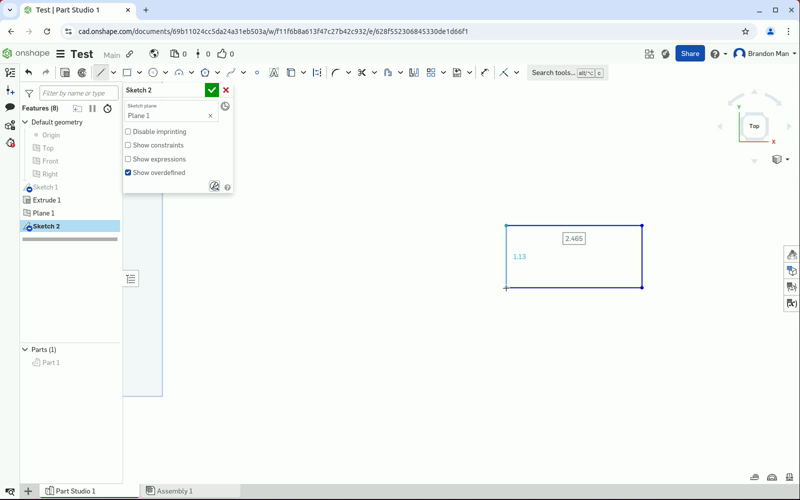
click(506, 287)
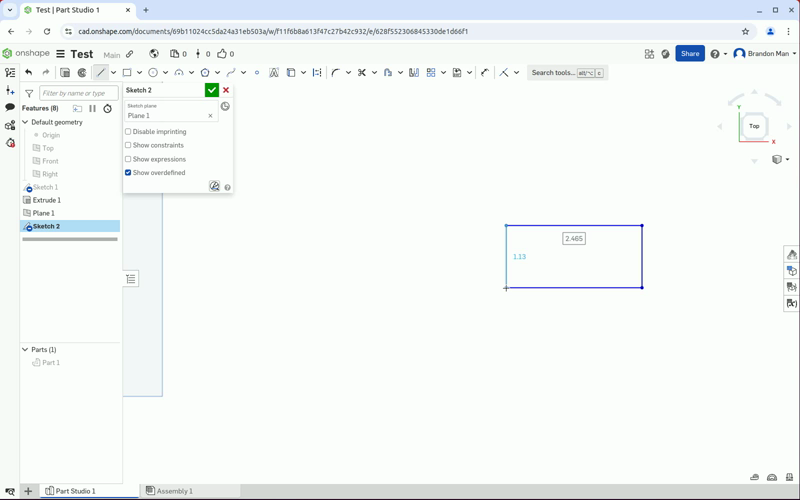
scroll(-6)
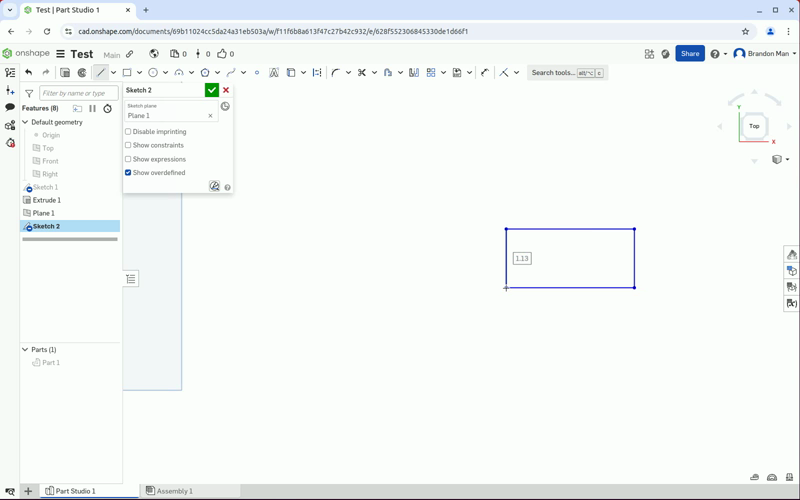
scroll(-6)
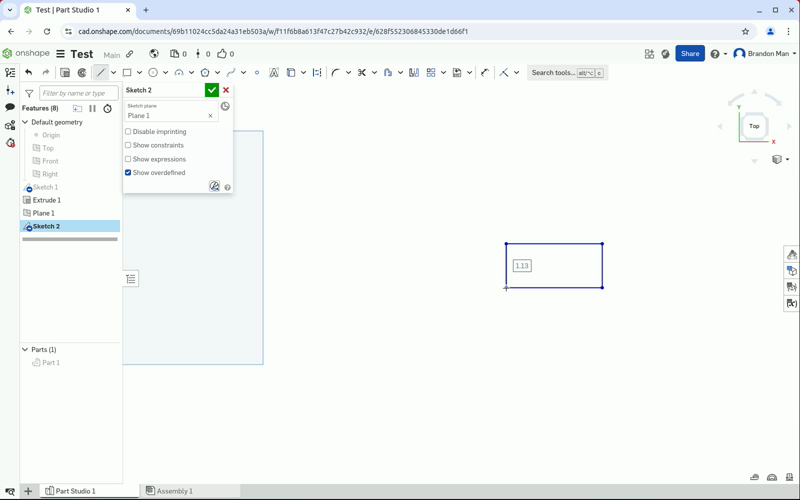
scroll(-6)
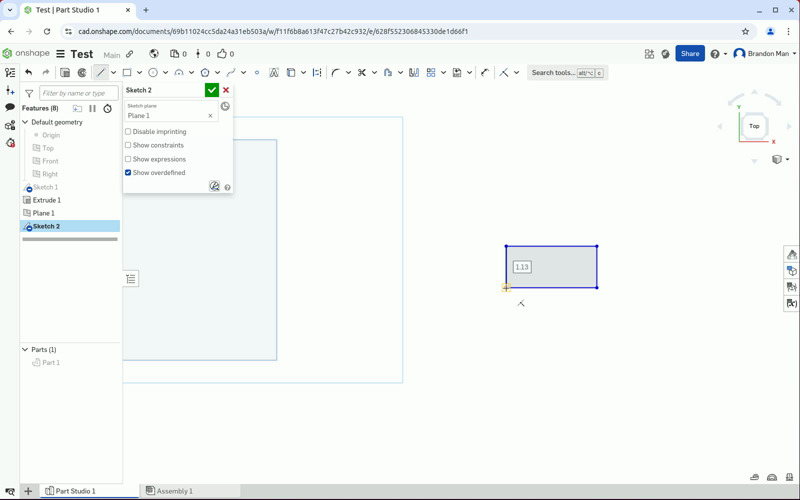
scroll(-6)
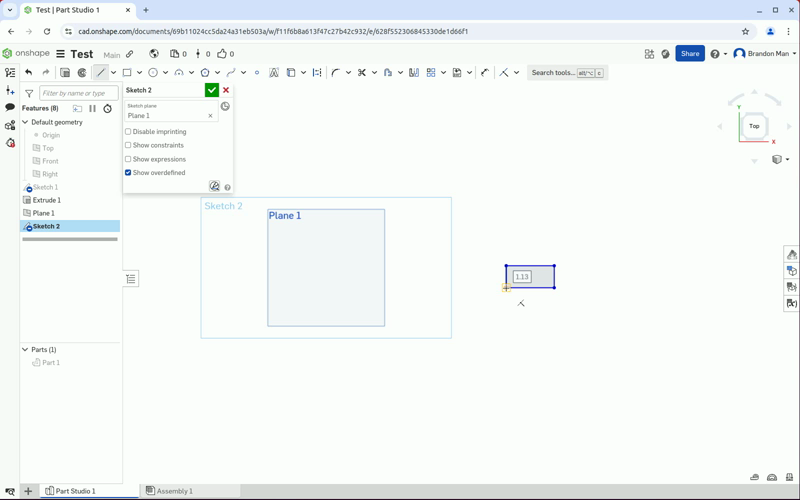
scroll(-6)
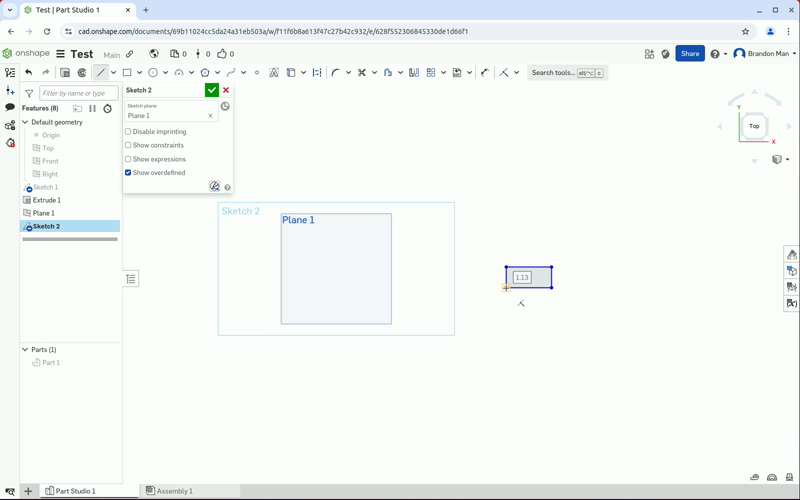
scroll(-6)
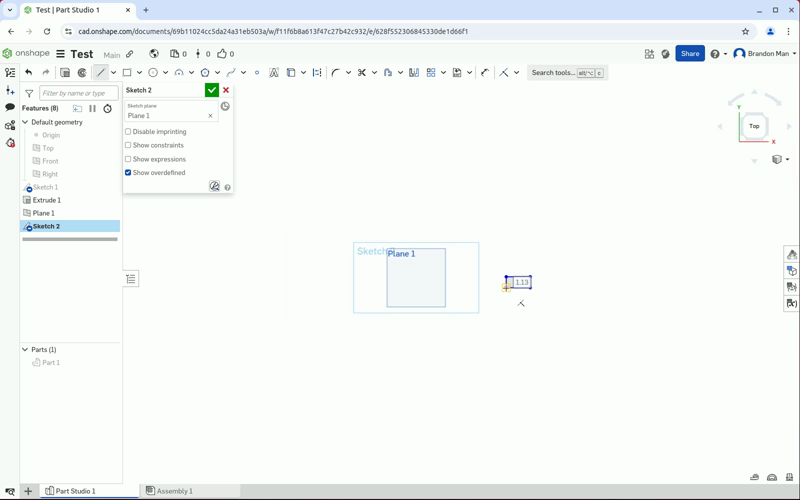
scroll(-6)
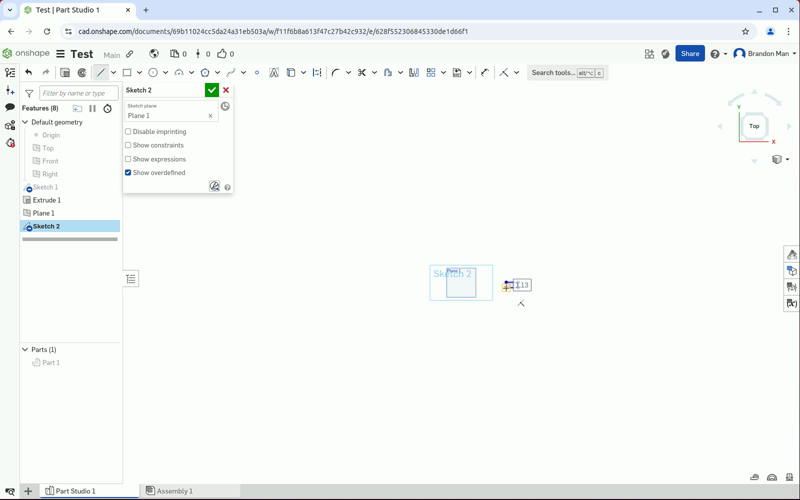
key(esc)
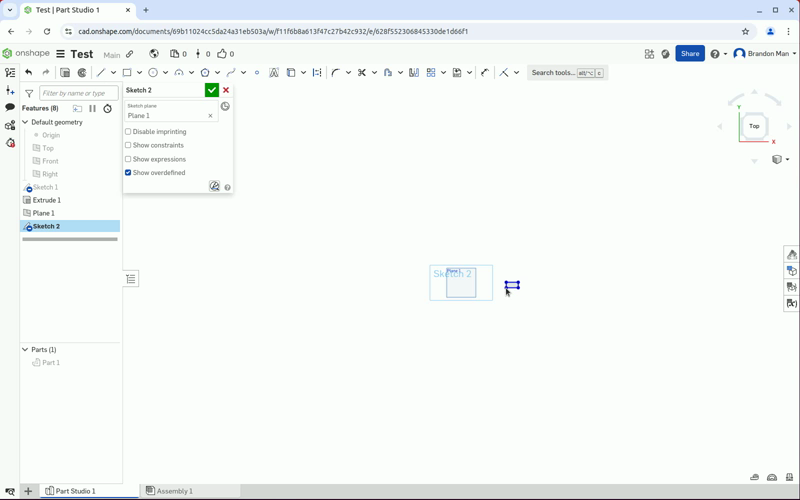
mouse_move(510, 286)
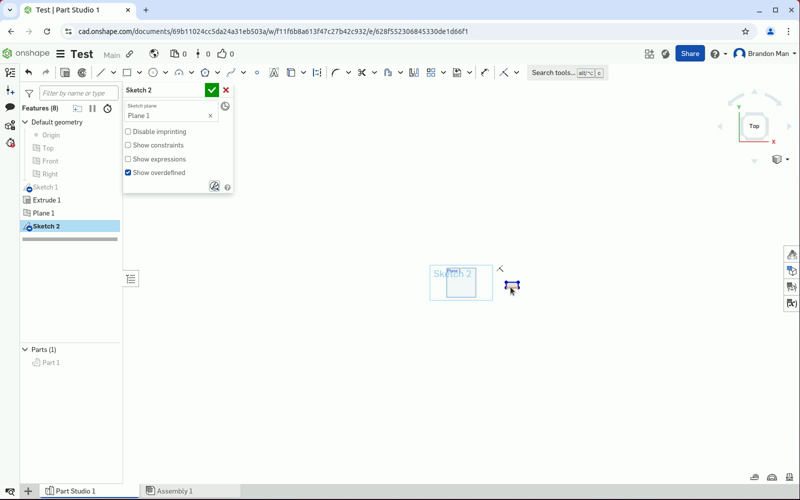
scroll(6)
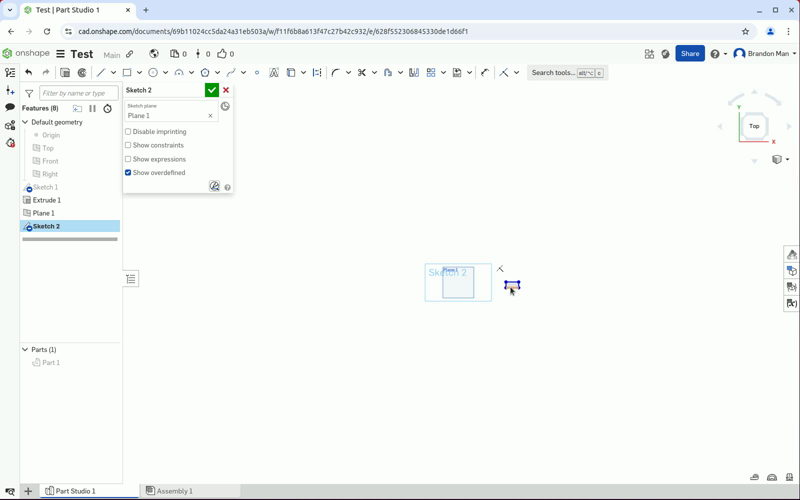
scroll(6)
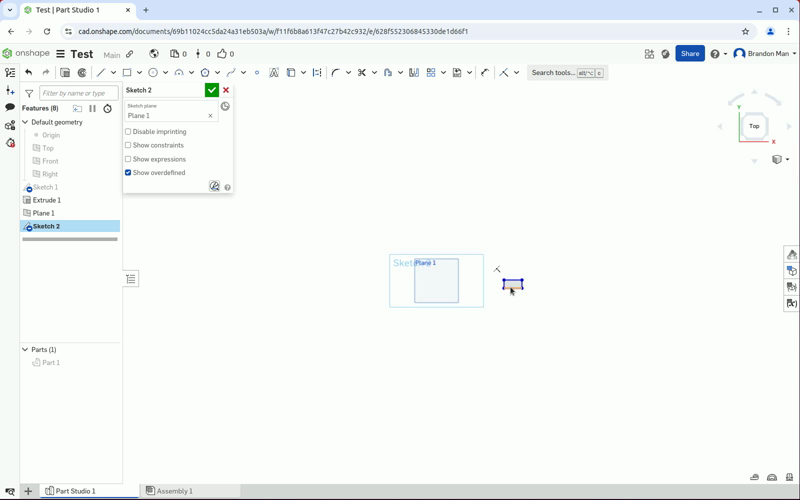
scroll(6)
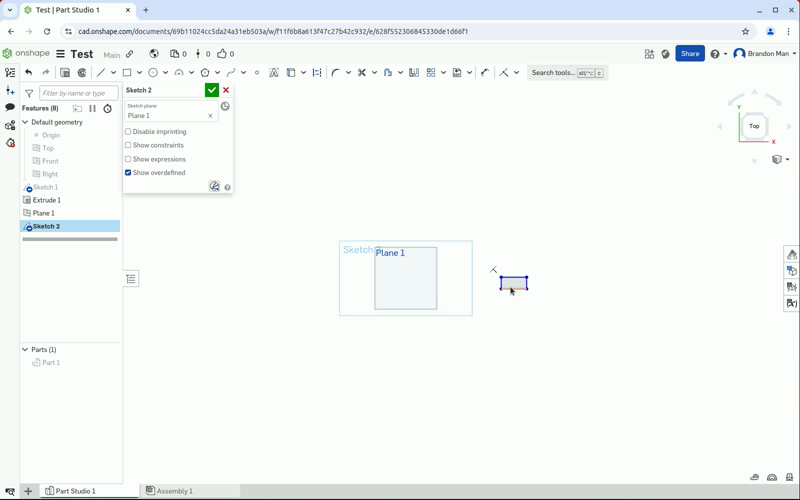
scroll(6)
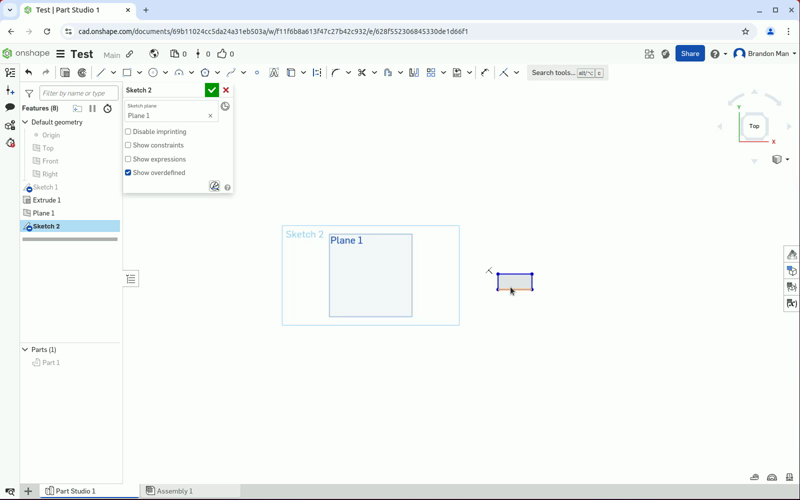
scroll(6)
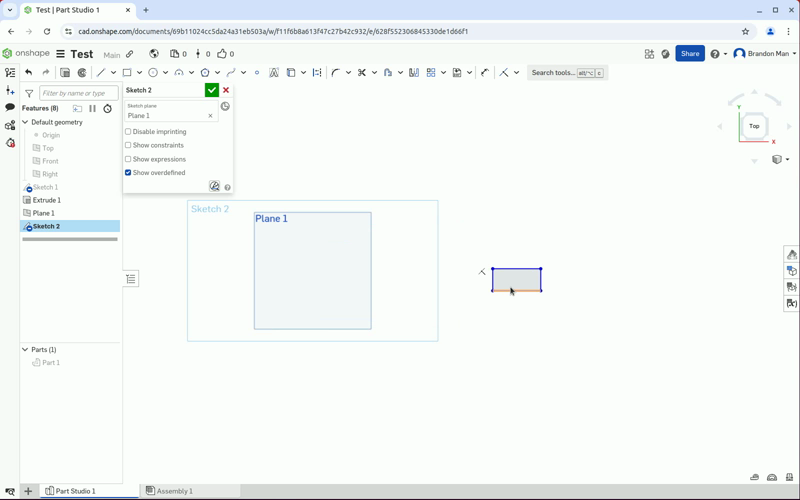
scroll(6)
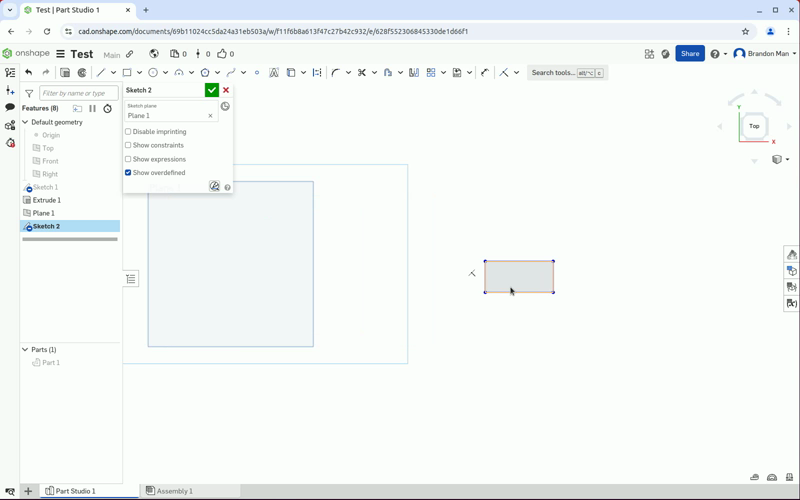
scroll(6)
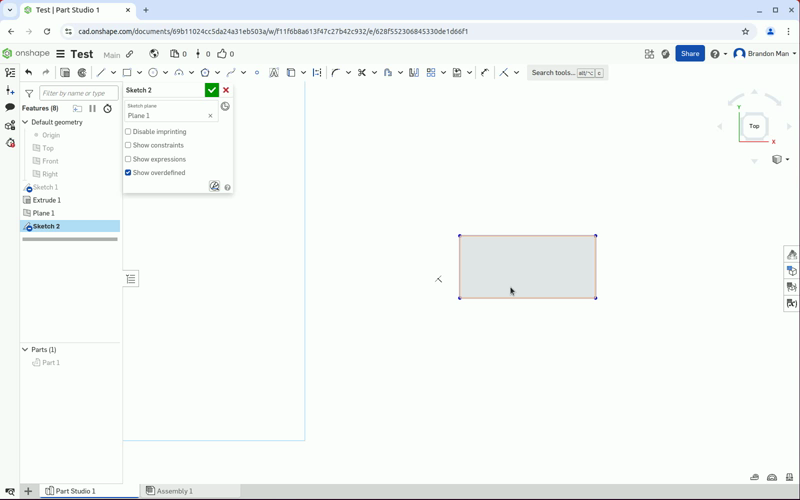
click(510, 286)
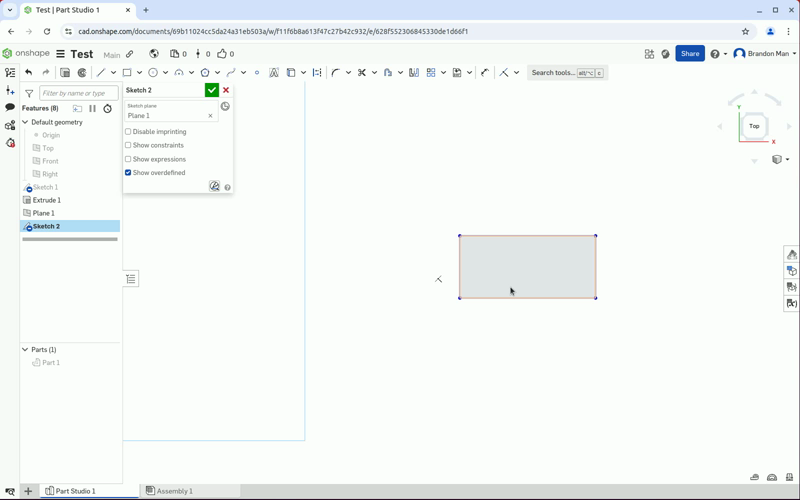
scroll(-6)
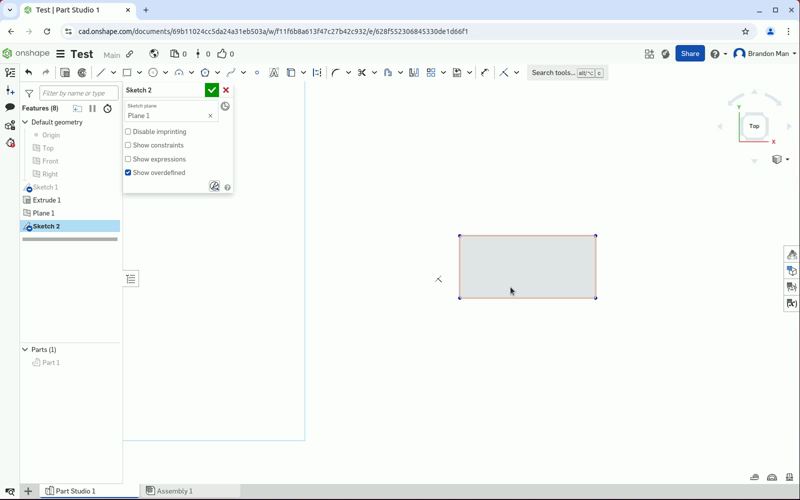
scroll(-6)
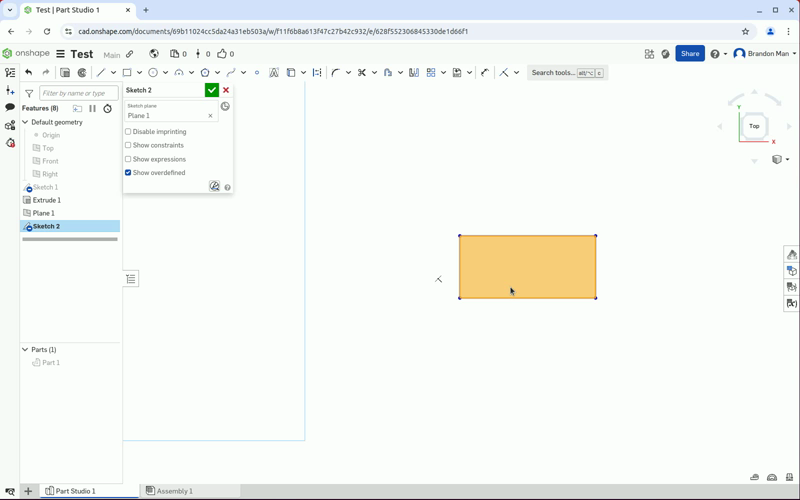
scroll(-6)
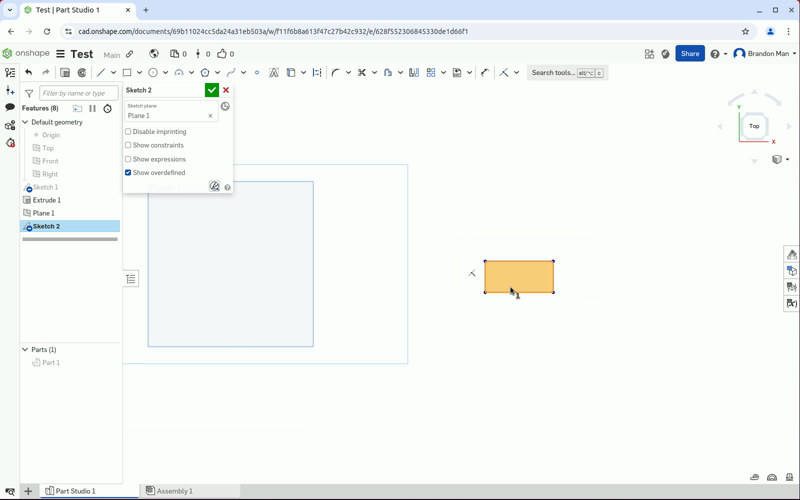
scroll(-6)
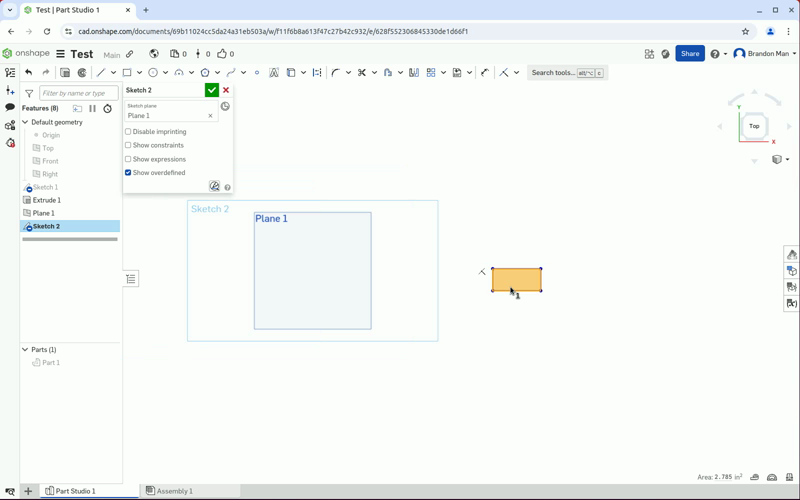
scroll(-6)
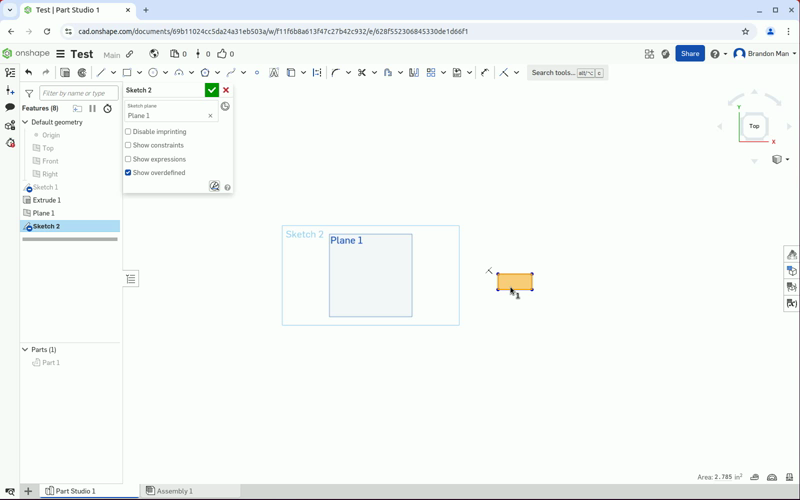
scroll(-6)
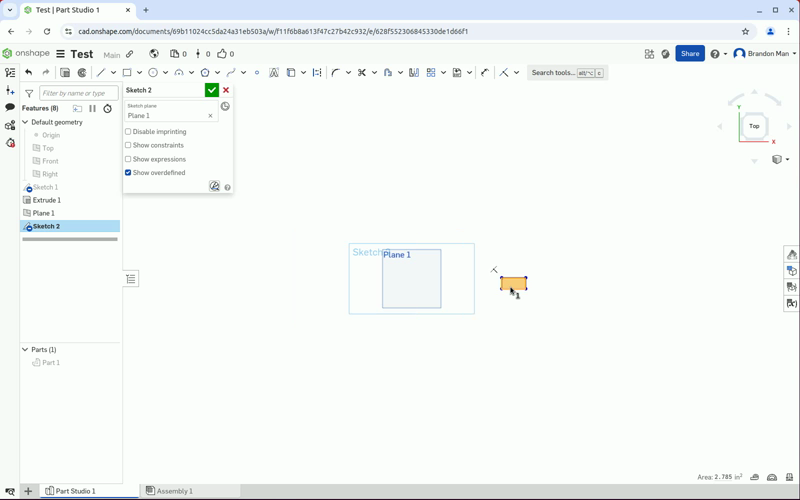
scroll(-6)
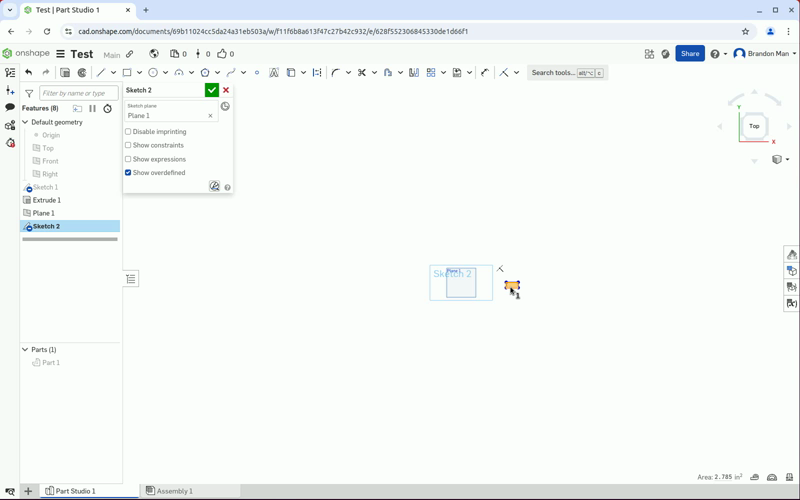
mouse_move(73, 352)
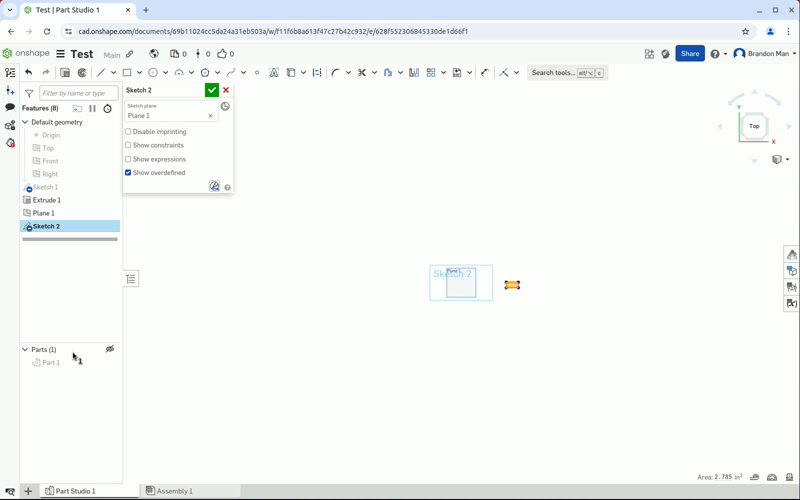
key(shift+y)
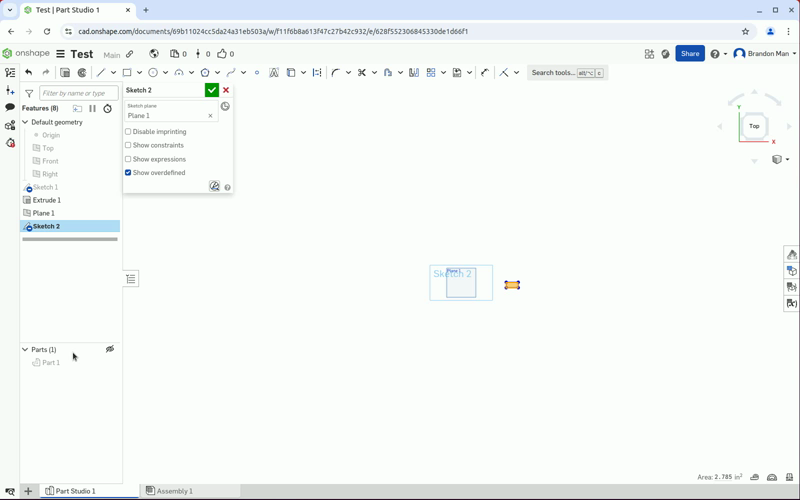
key(shift+e)
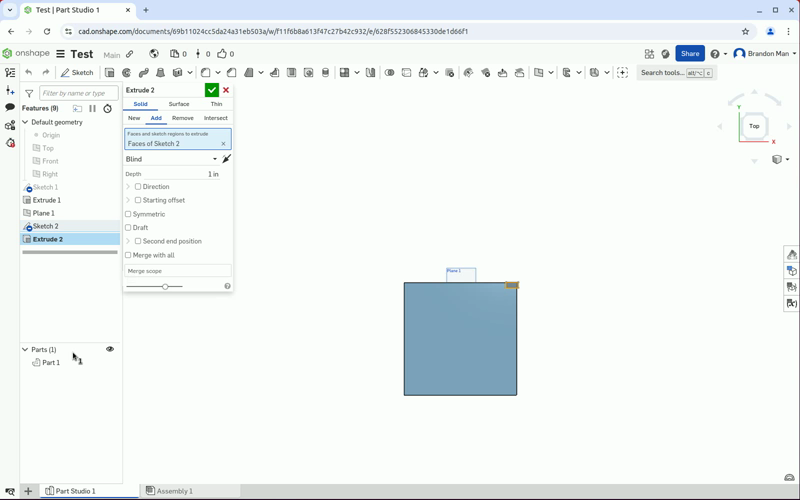
mouse_move(143, 106)
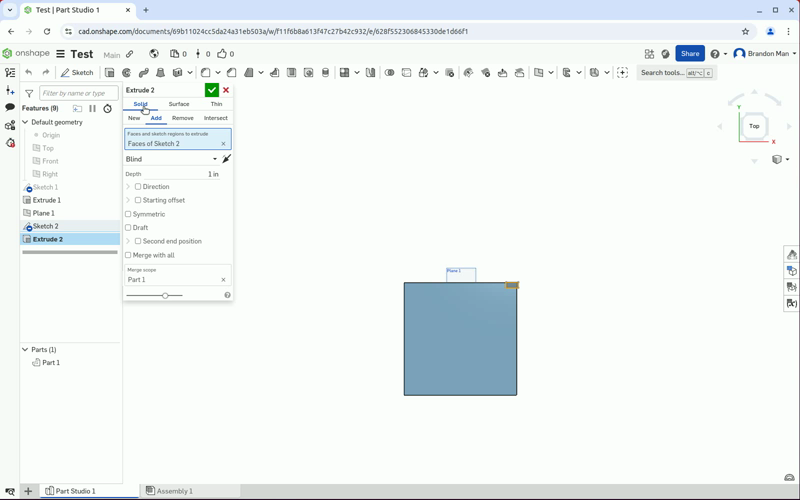
click(143, 106)
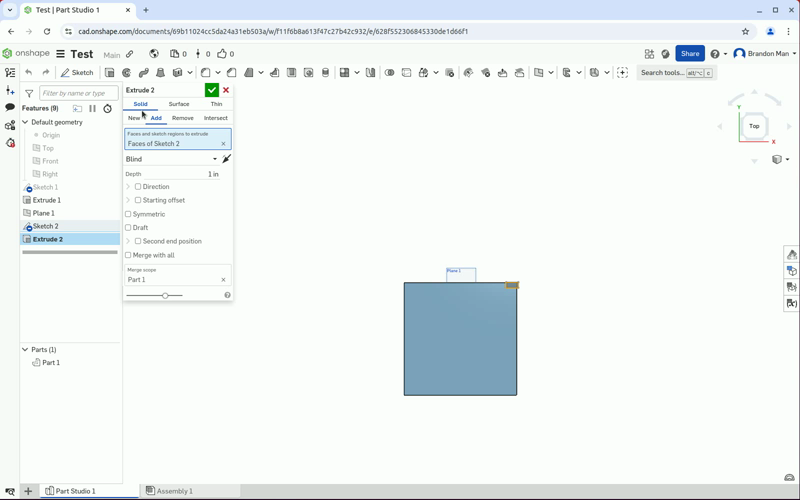
mouse_move(137, 120)
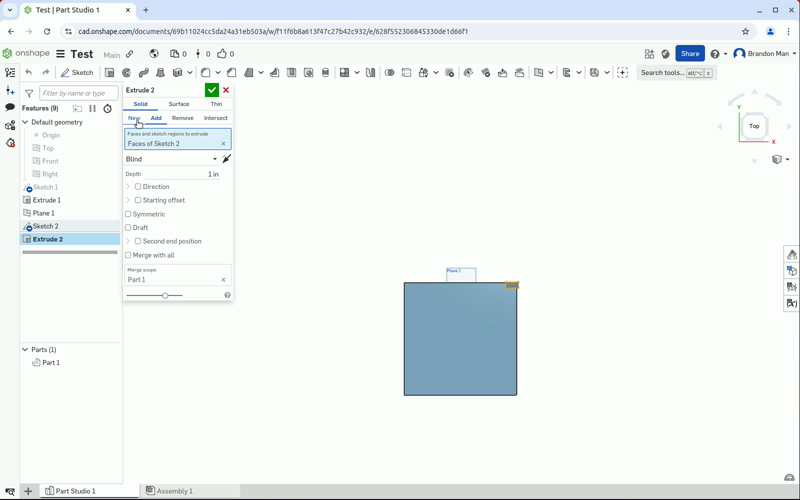
click(137, 120)
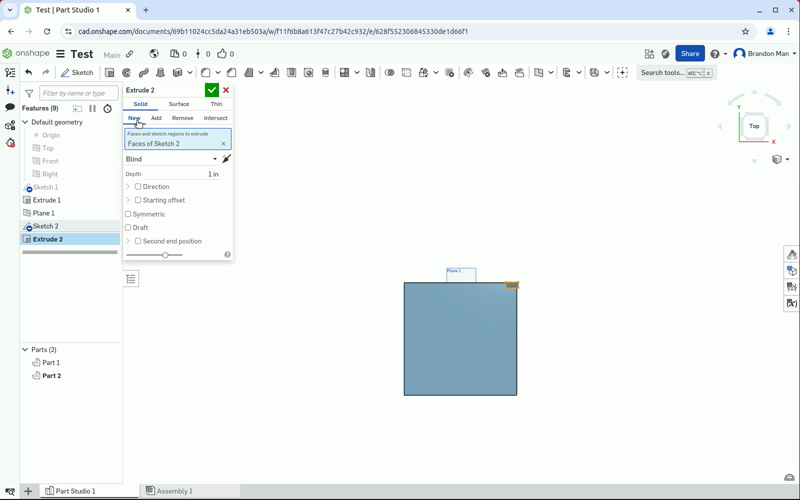
key(tab, 4)
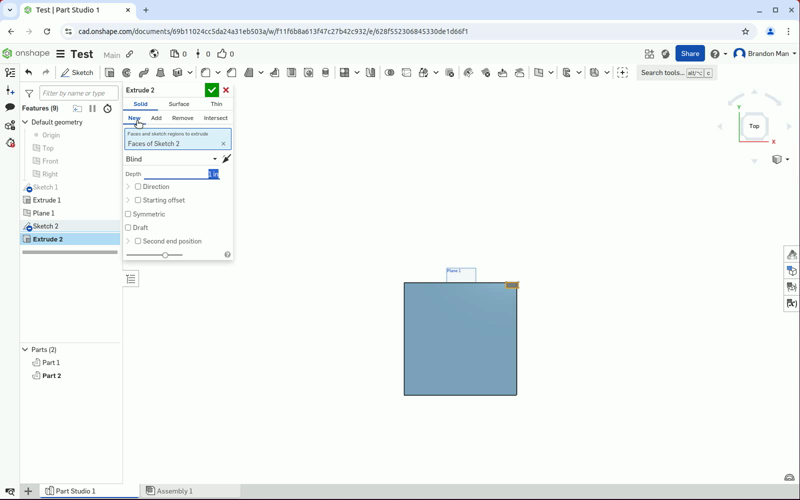
text(1.204)
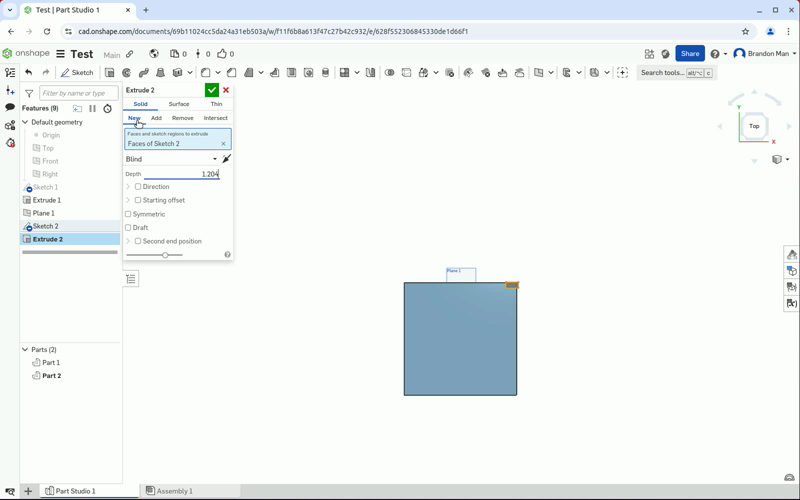
key(enter)
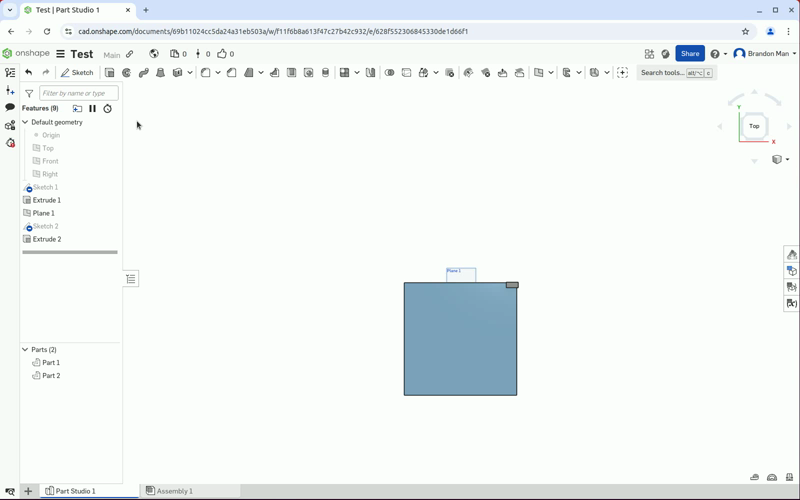
key(shift+h)
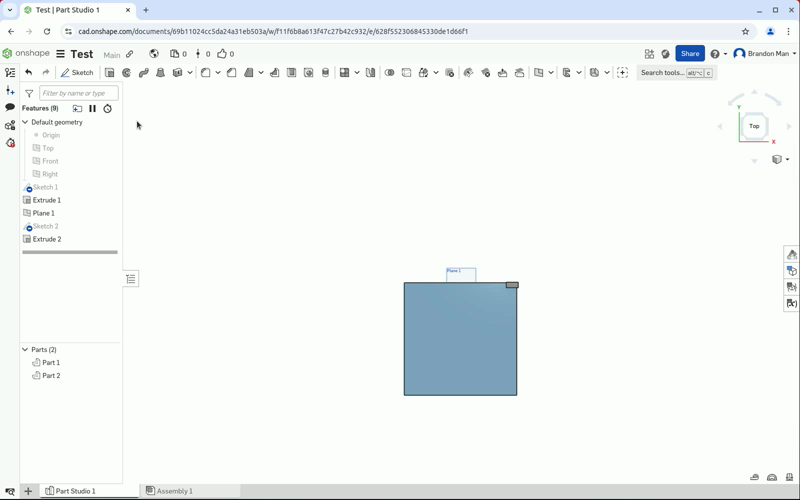
key(shift+h)
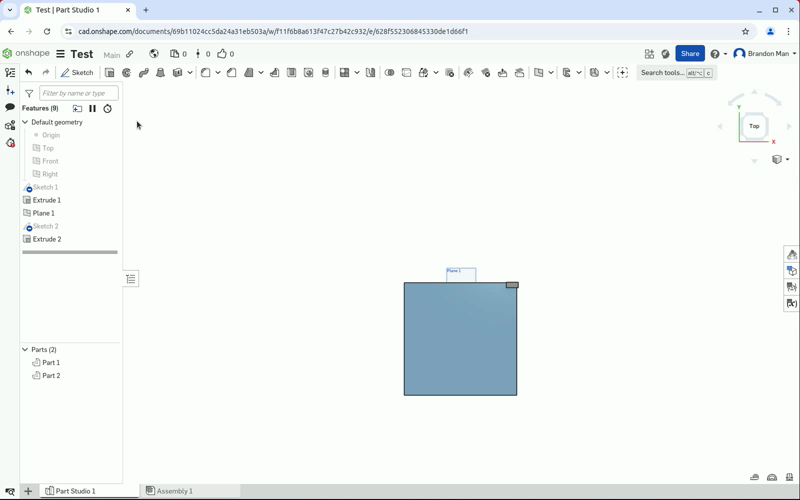
mouse_move(73, 189)
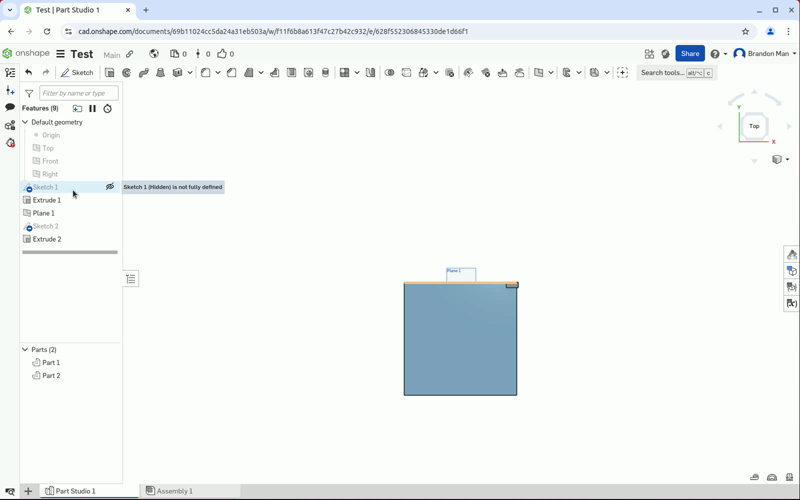
click(73, 189)
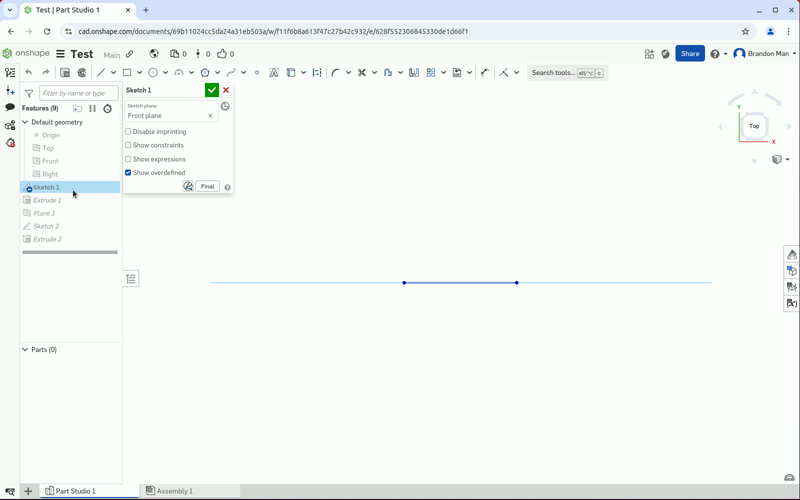
mouse_move(229, 92)
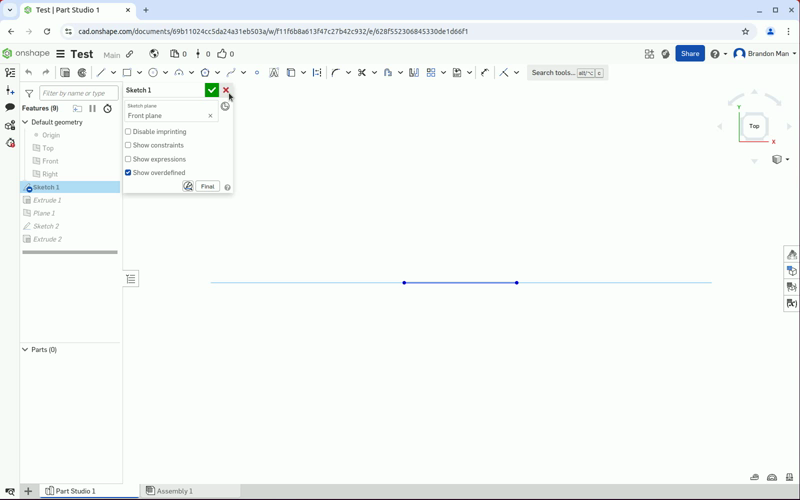
click(229, 92)
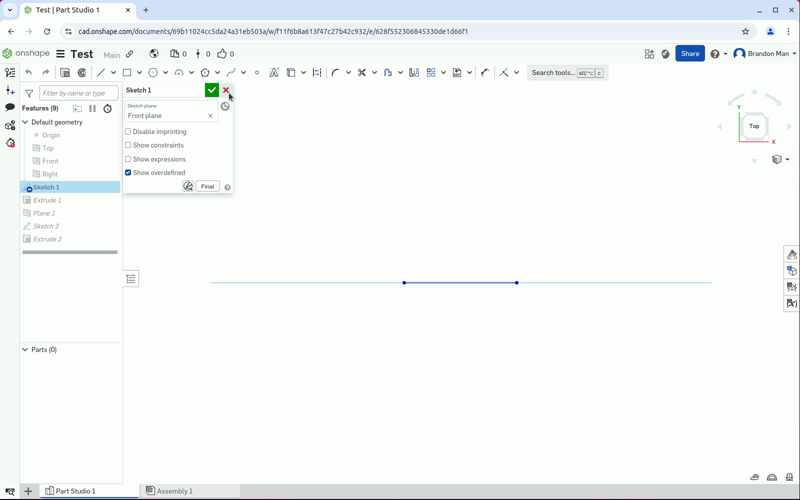
key(shift+s)
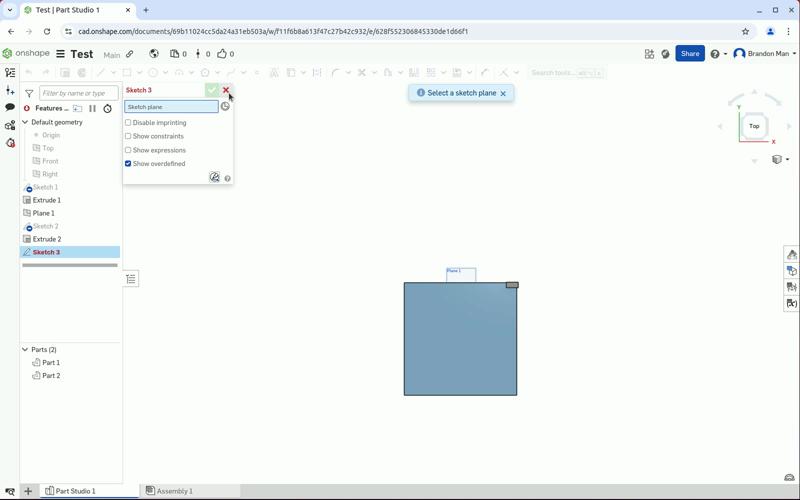
mouse_move(73, 215)
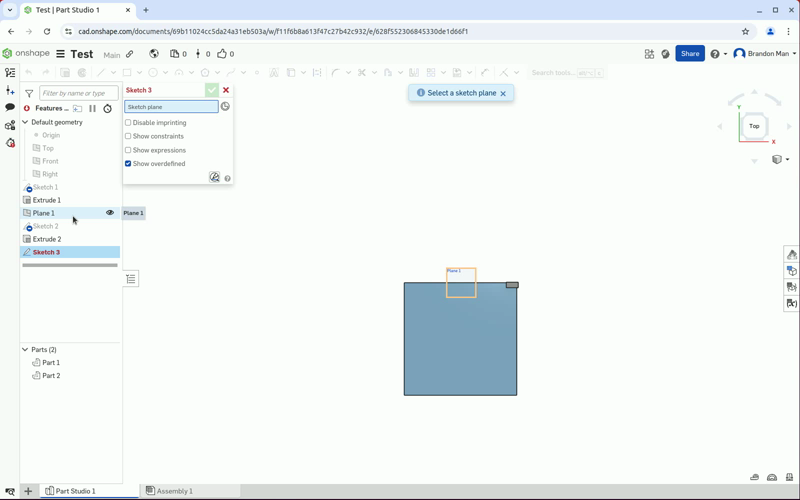
click(73, 215)
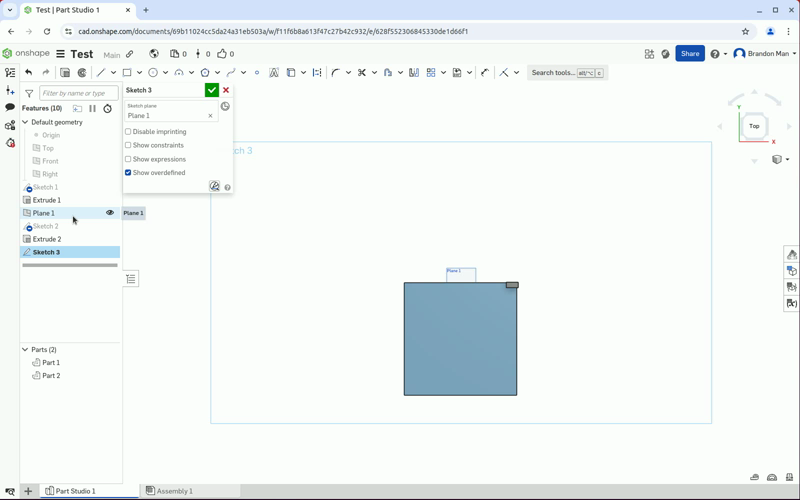
mouse_move(73, 352)
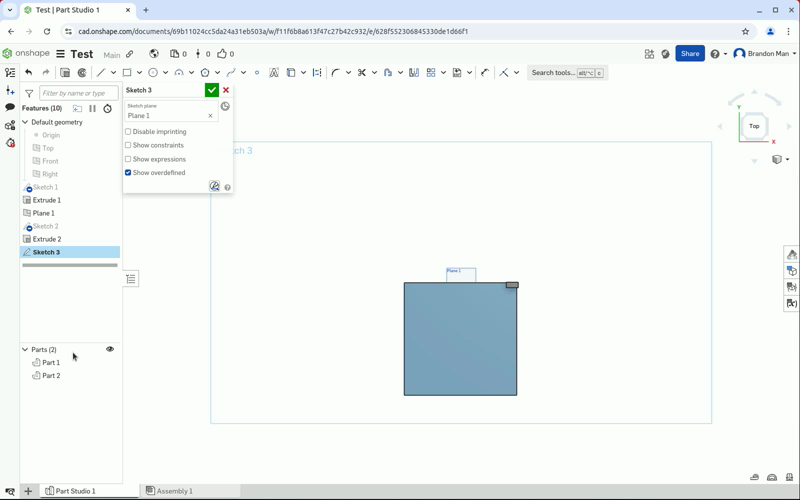
key(y)
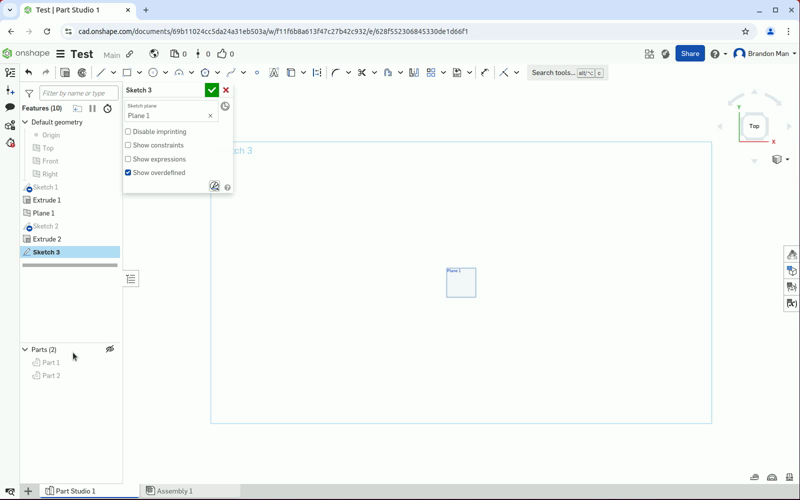
key(l)
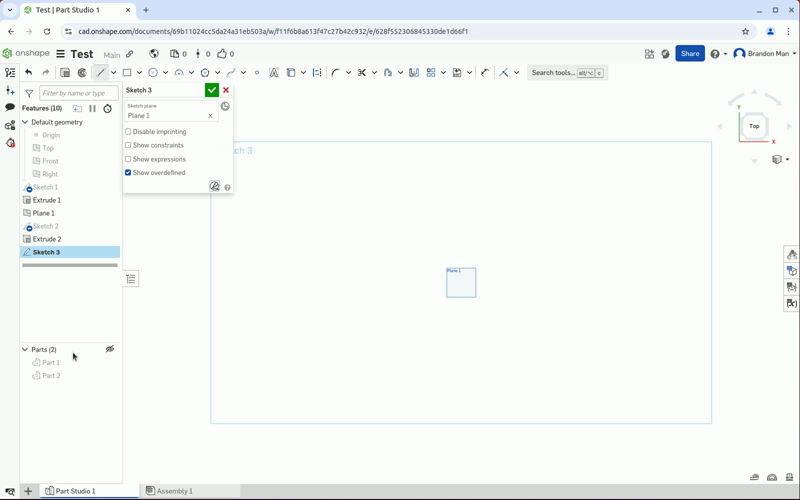
key_down(shift)
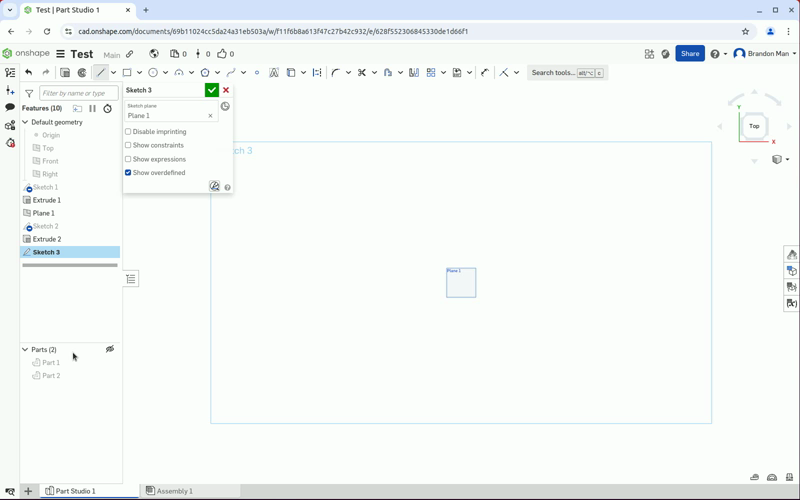
mouse_move(506, 287)
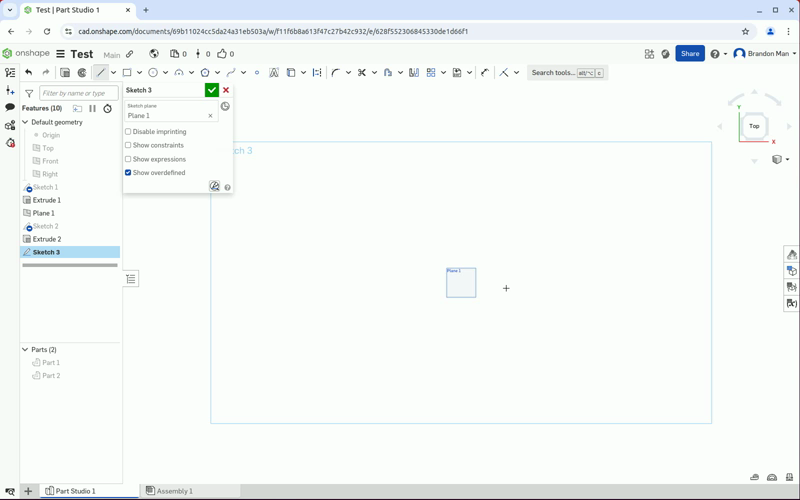
click(506, 287)
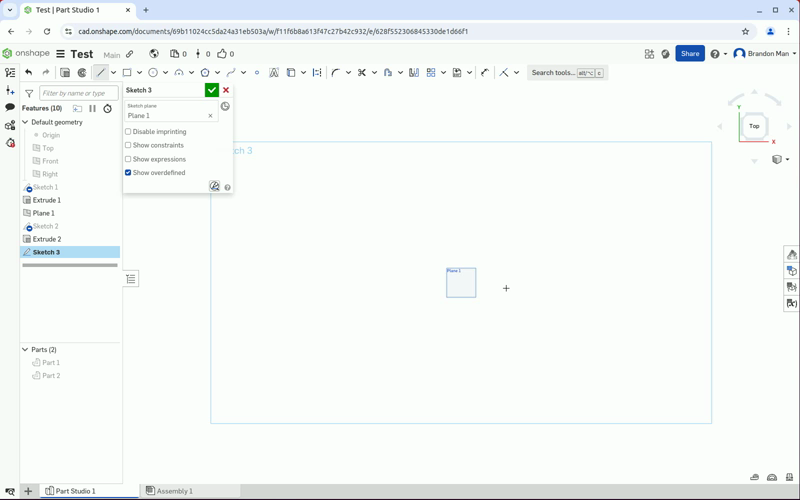
key_up(shift)
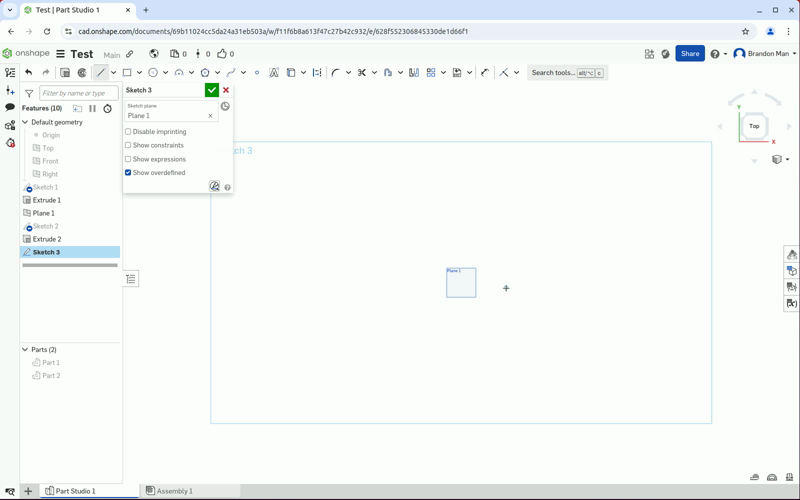
key_down(shift)
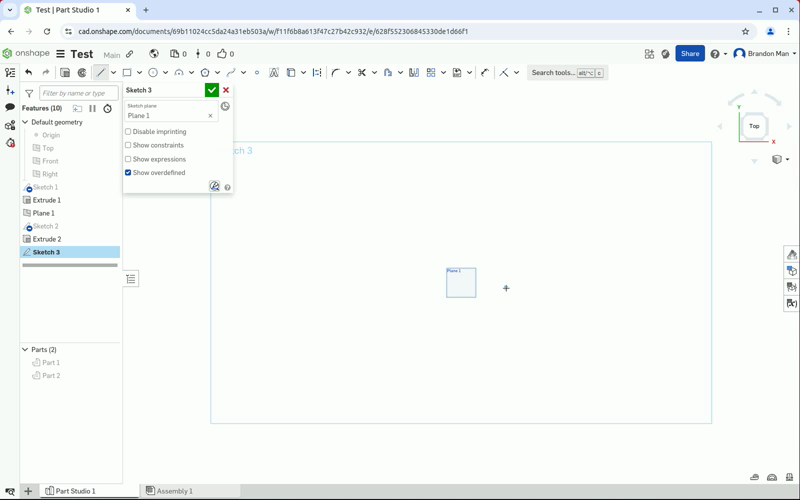
mouse_move(536, 287)
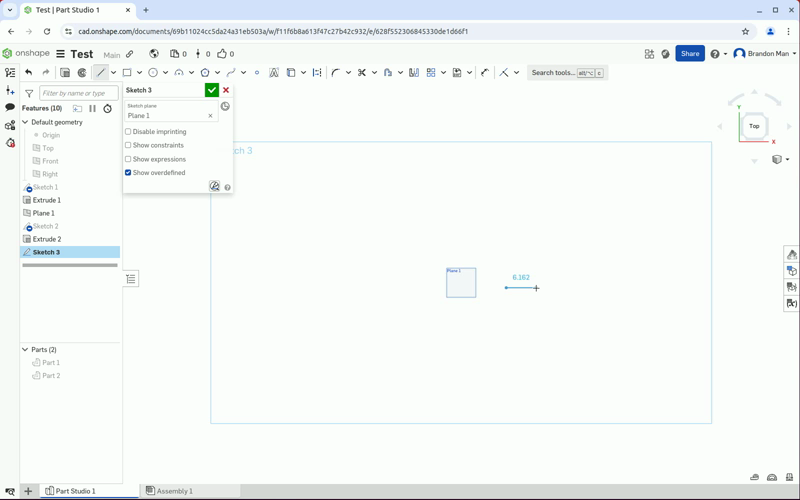
mouse_move(518, 287)
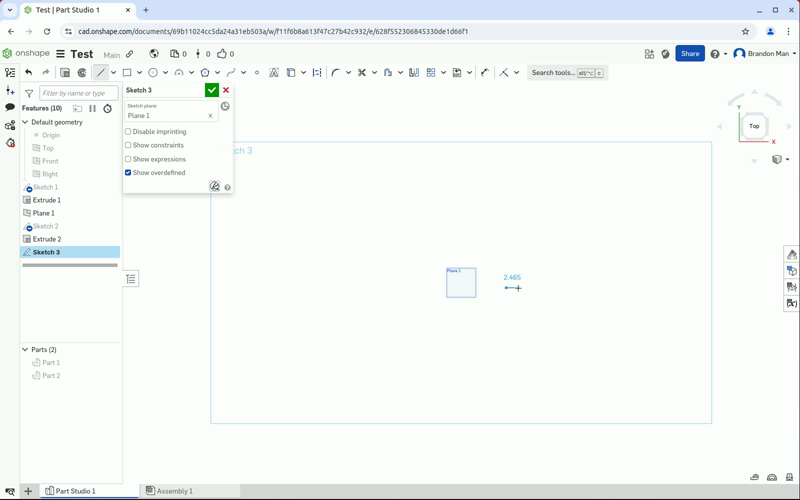
click(518, 287)
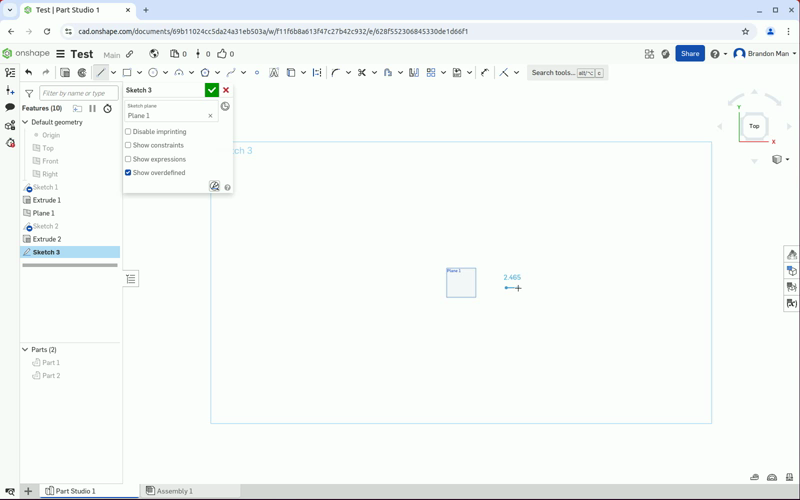
key_up(shift)
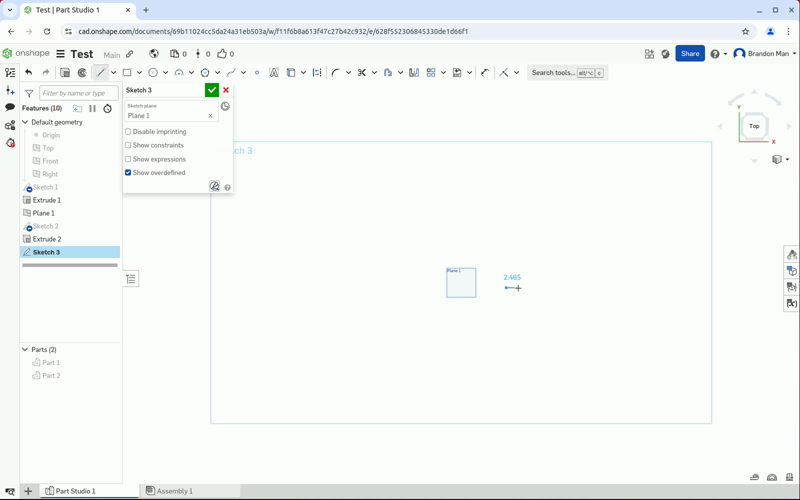
key_down(shift)
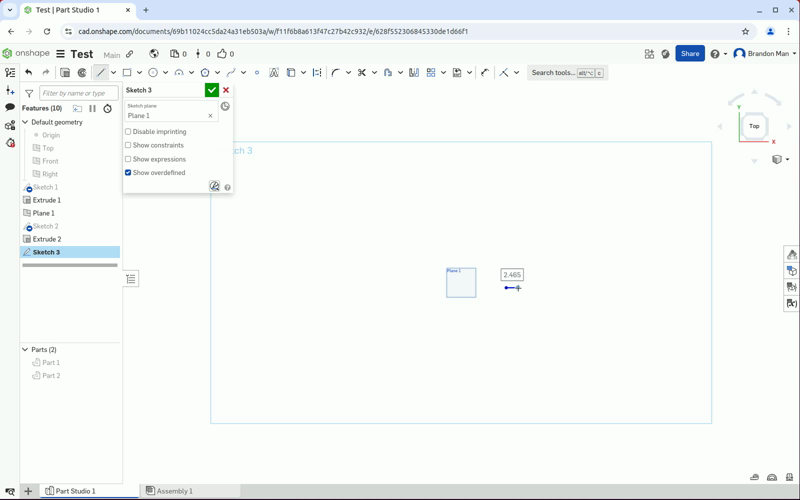
mouse_move(548, 287)
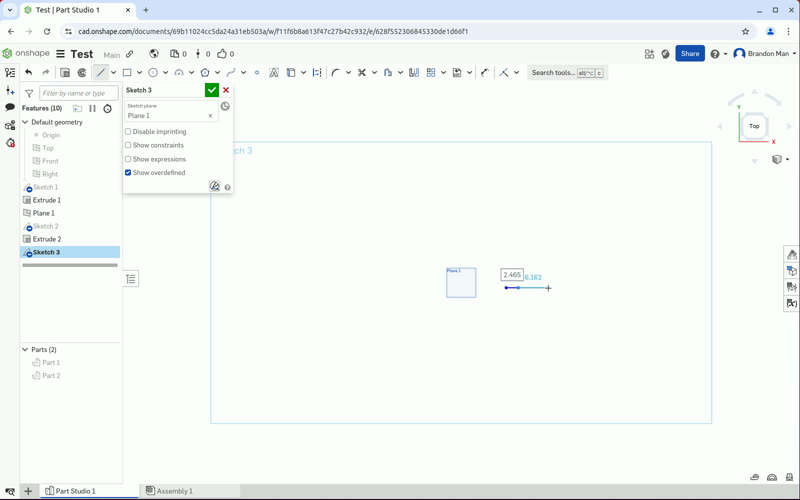
mouse_move(518, 282)
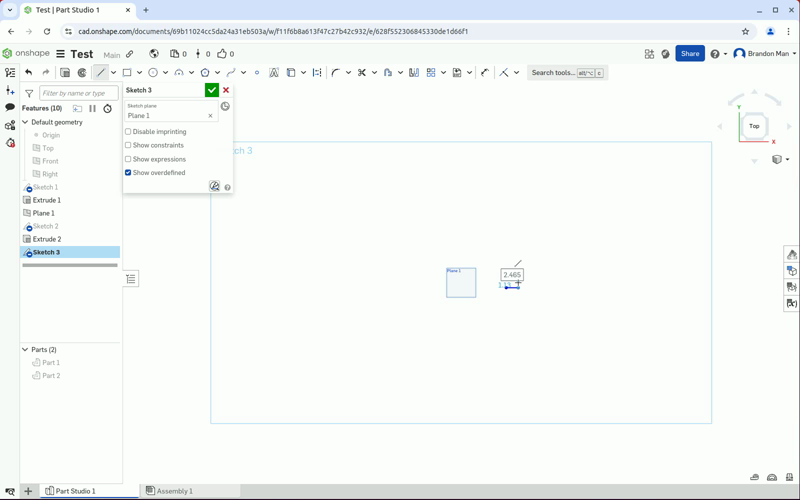
scroll(6)
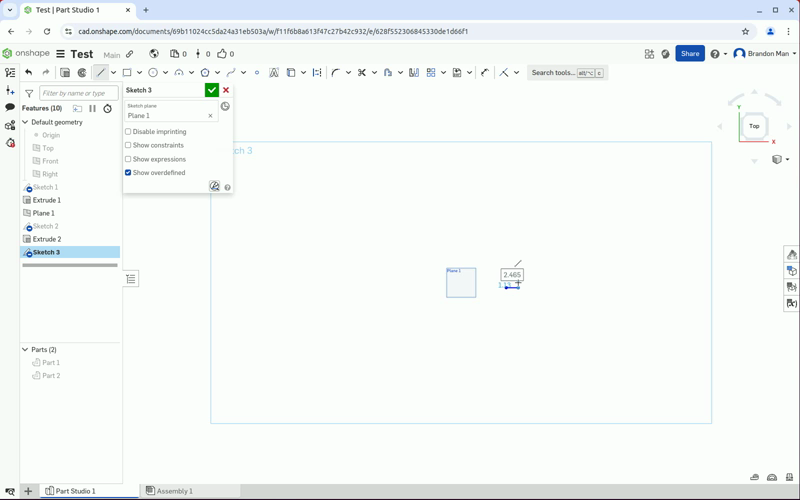
scroll(6)
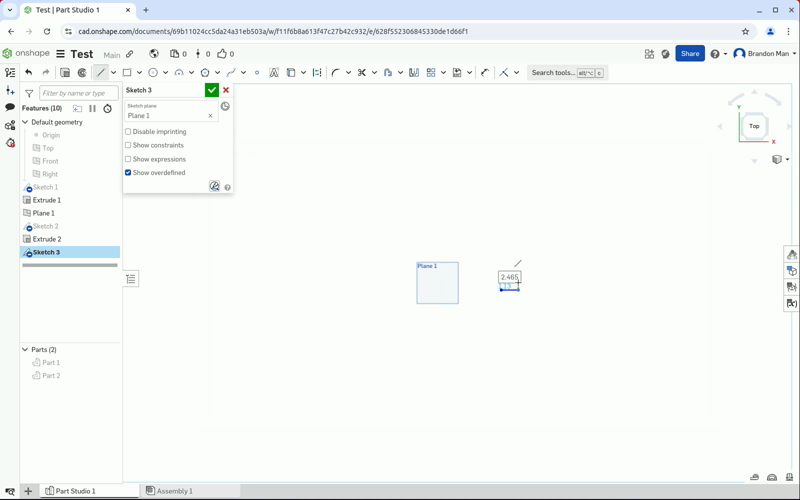
scroll(6)
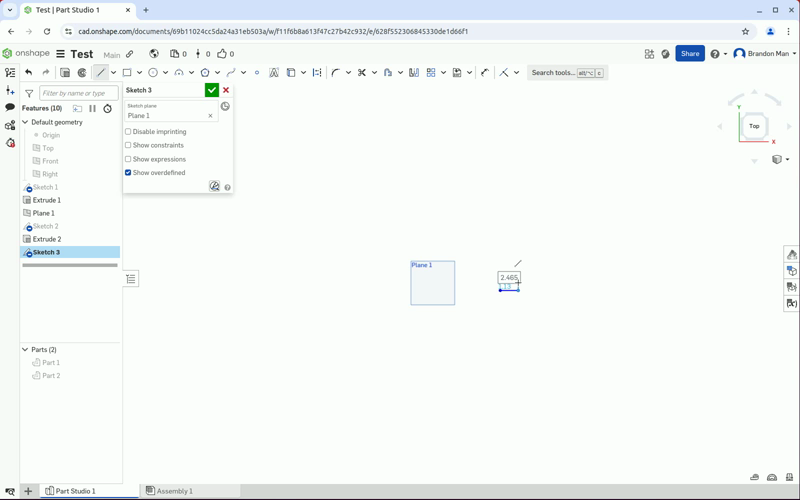
scroll(6)
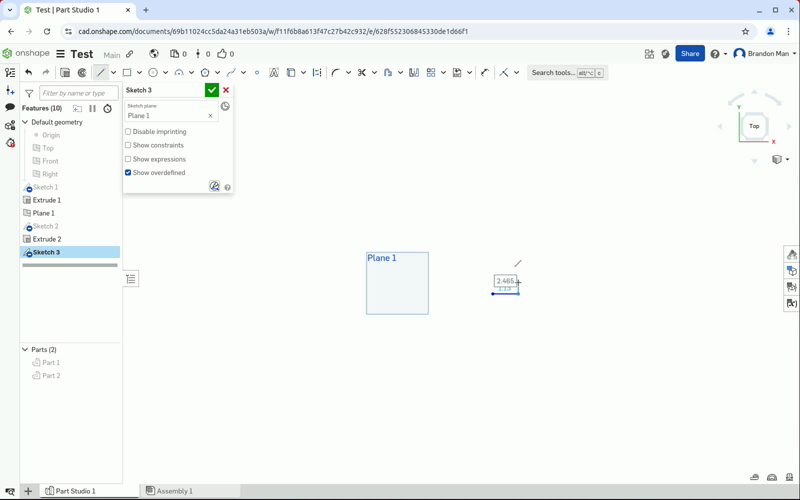
scroll(6)
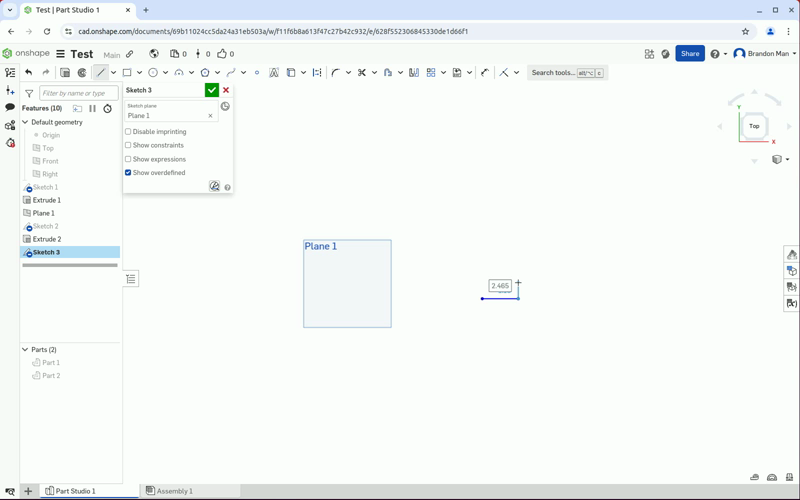
scroll(6)
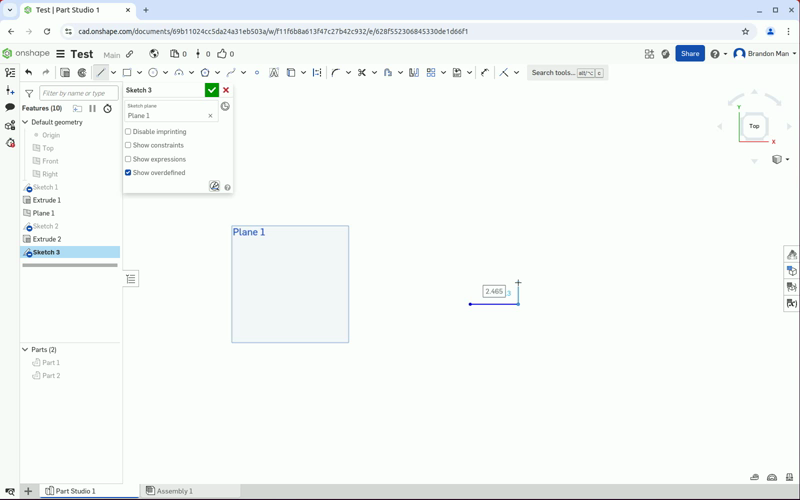
scroll(6)
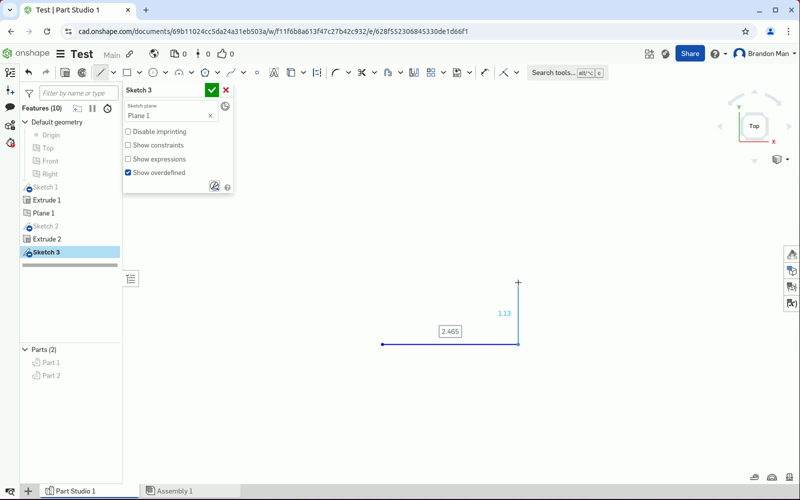
click(518, 282)
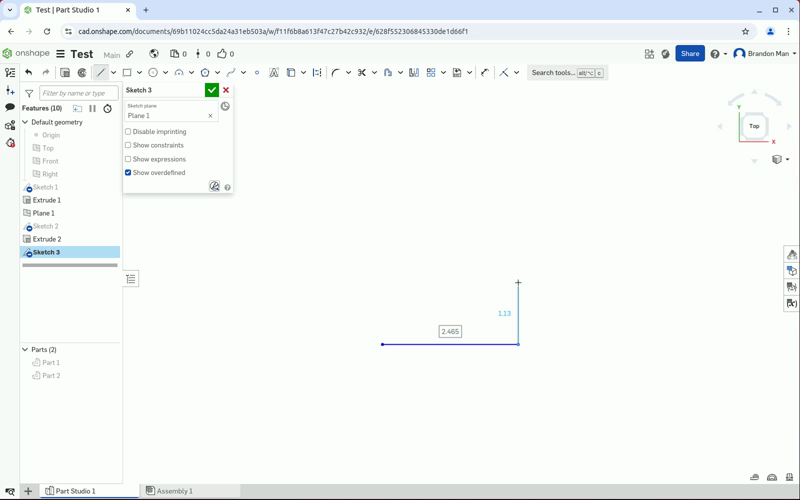
scroll(-6)
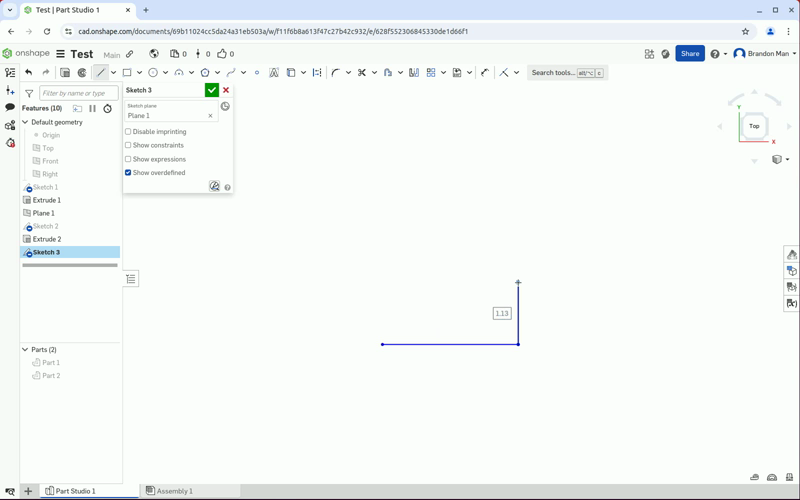
scroll(-6)
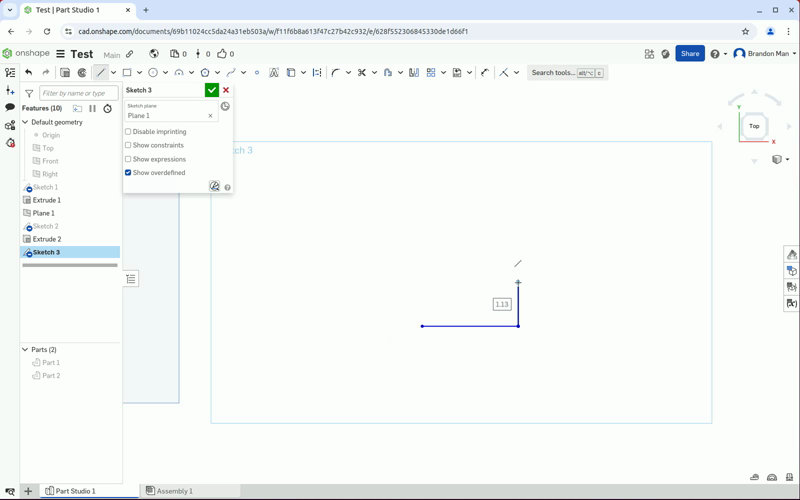
scroll(-6)
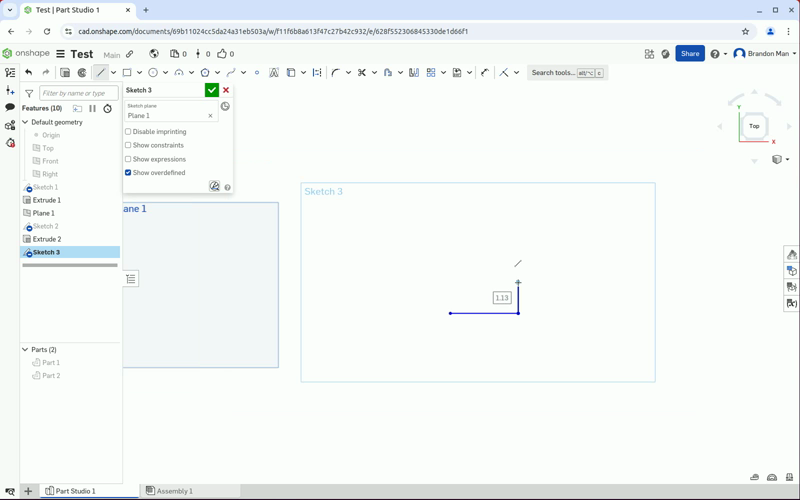
scroll(-6)
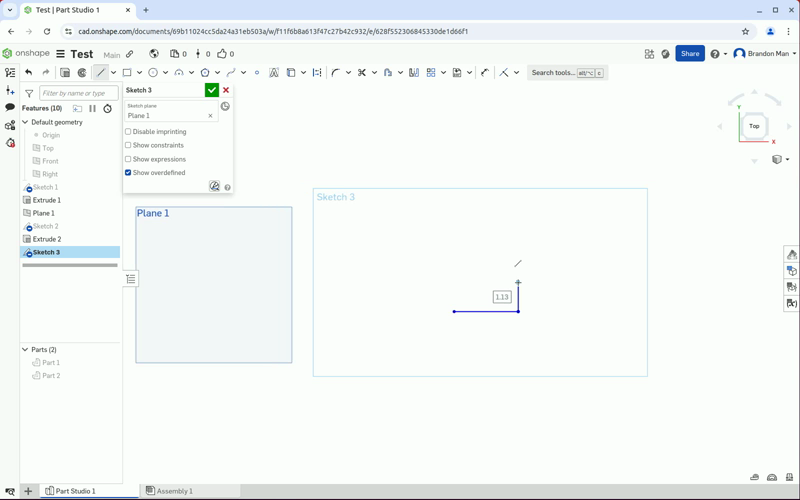
scroll(-6)
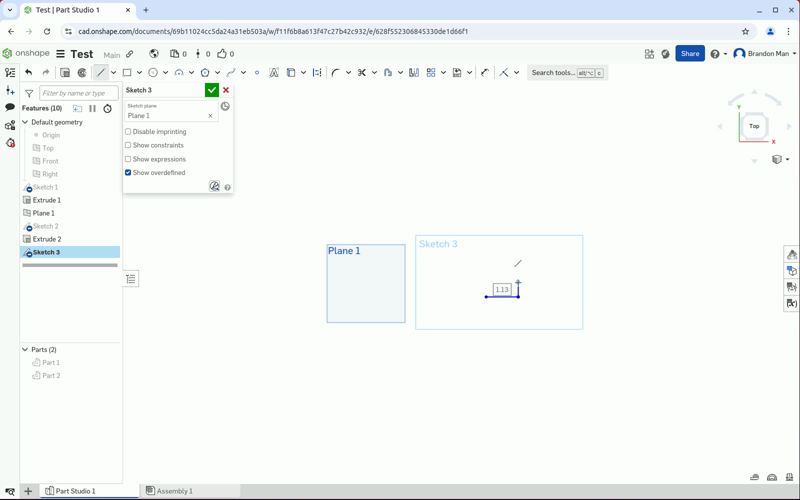
scroll(-6)
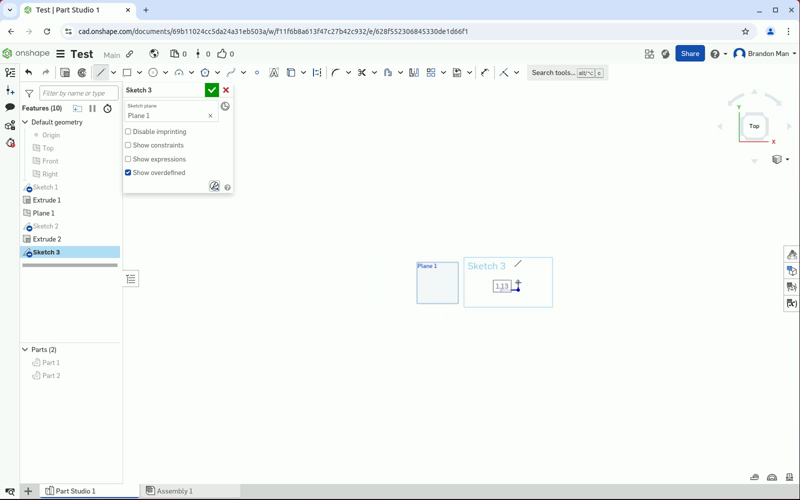
scroll(-6)
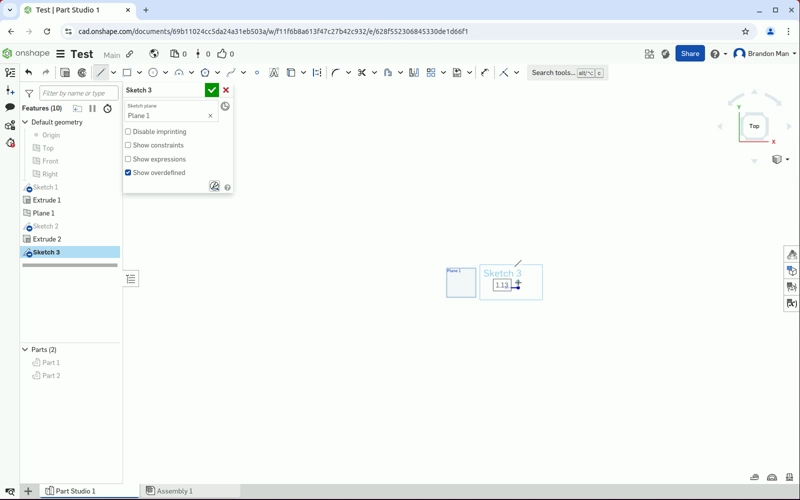
key_up(shift)
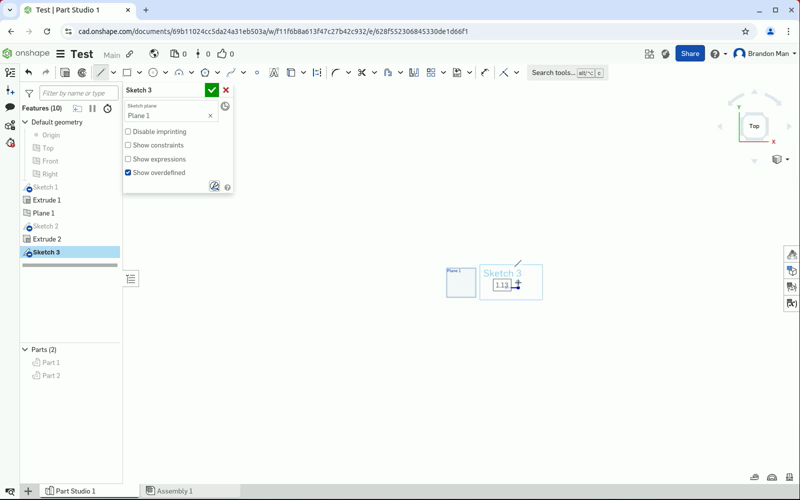
key_down(shift)
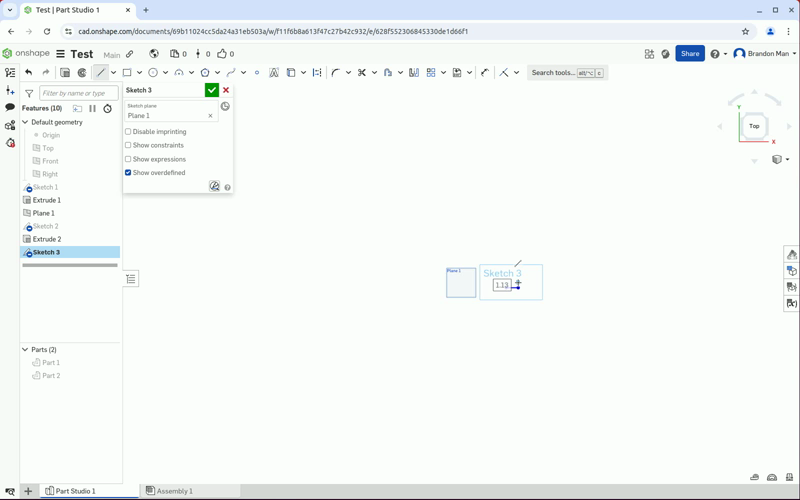
mouse_move(548, 282)
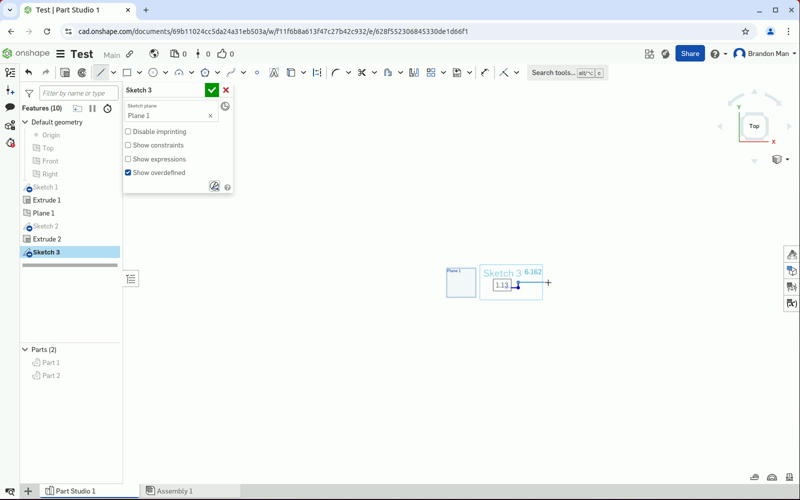
mouse_move(506, 282)
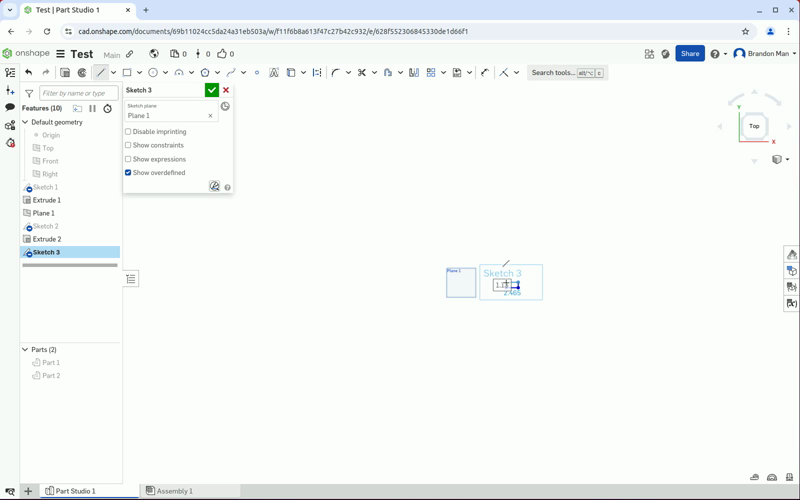
click(506, 282)
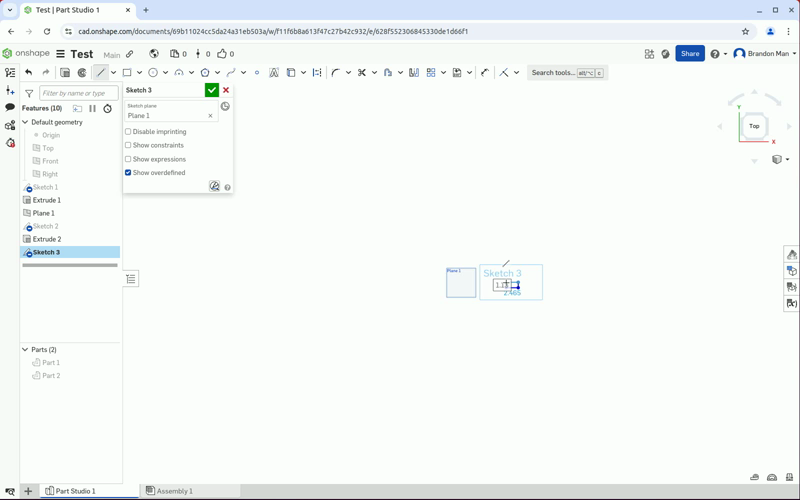
key_up(shift)
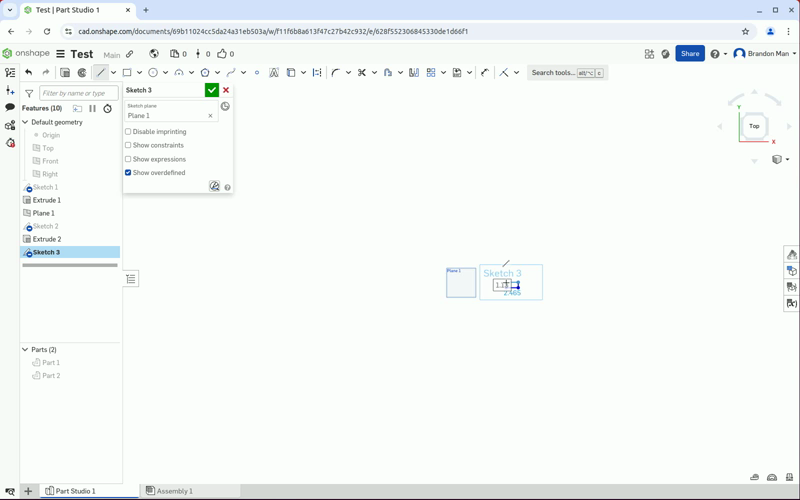
mouse_move(536, 282)
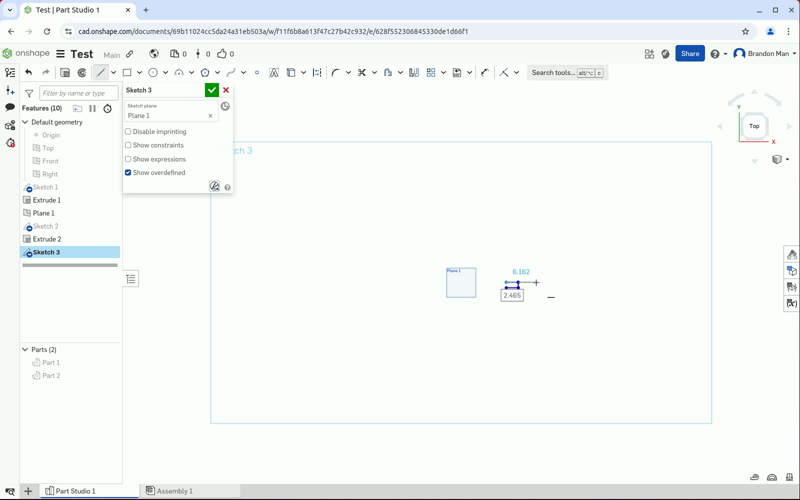
key_down(shift)
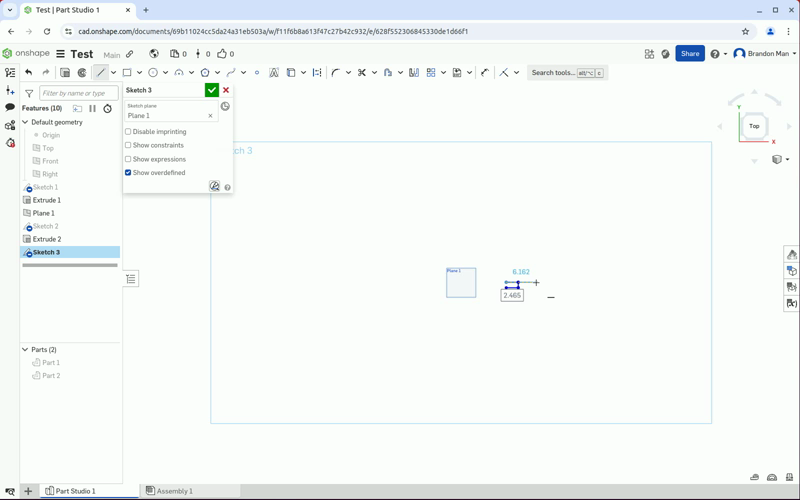
mouse_move(506, 287)
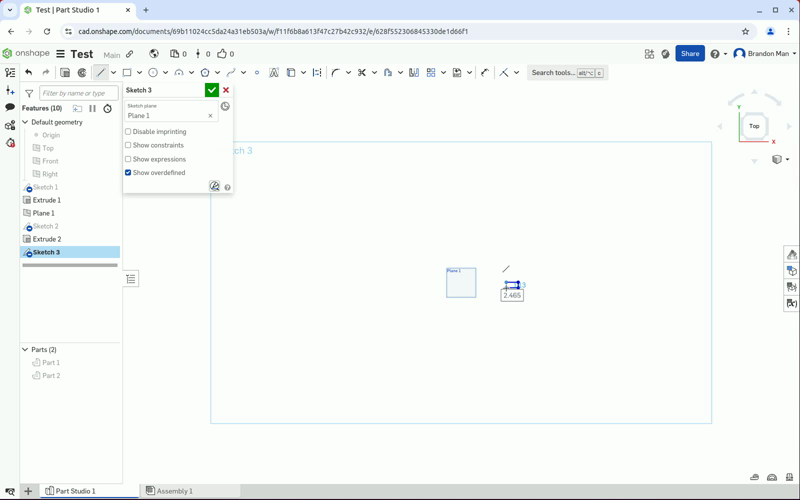
scroll(6)
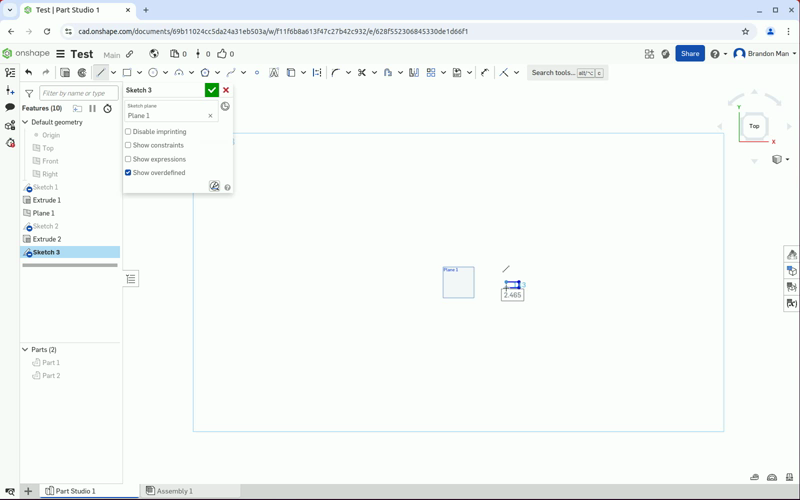
scroll(6)
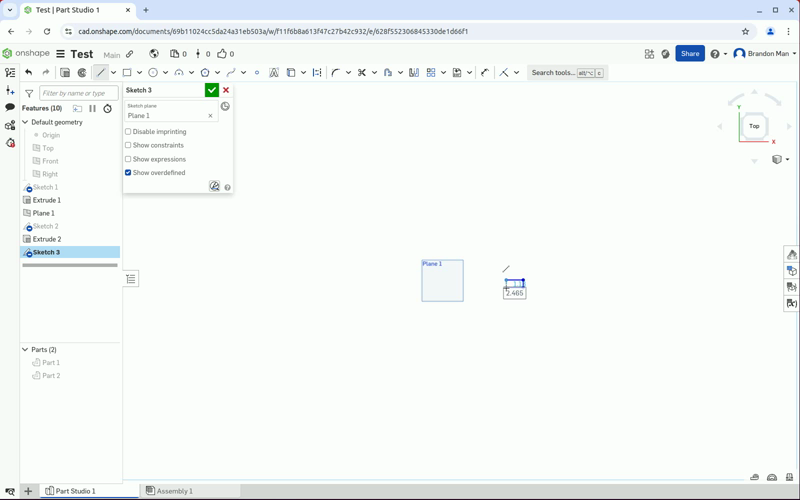
scroll(6)
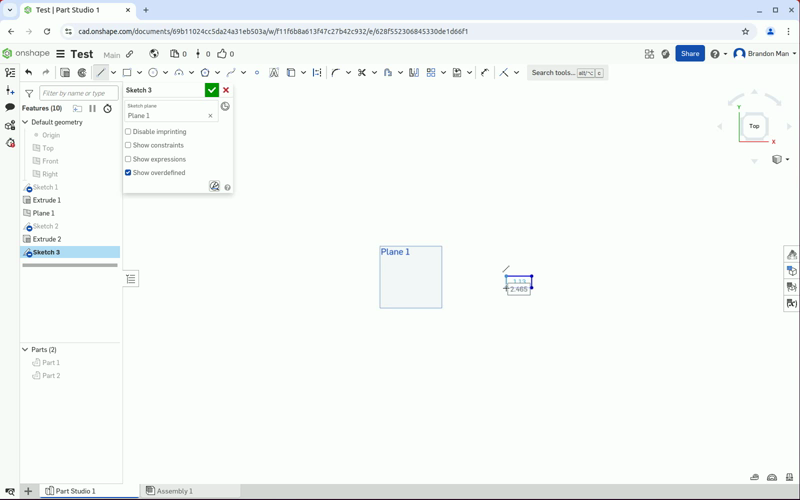
scroll(6)
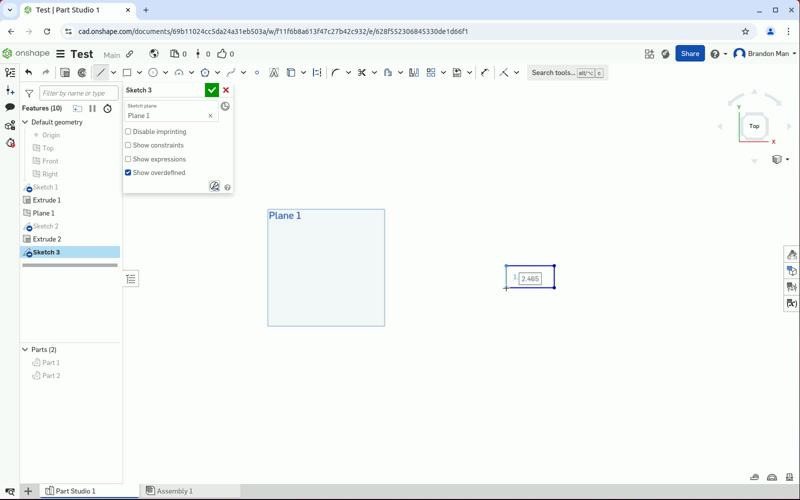
scroll(6)
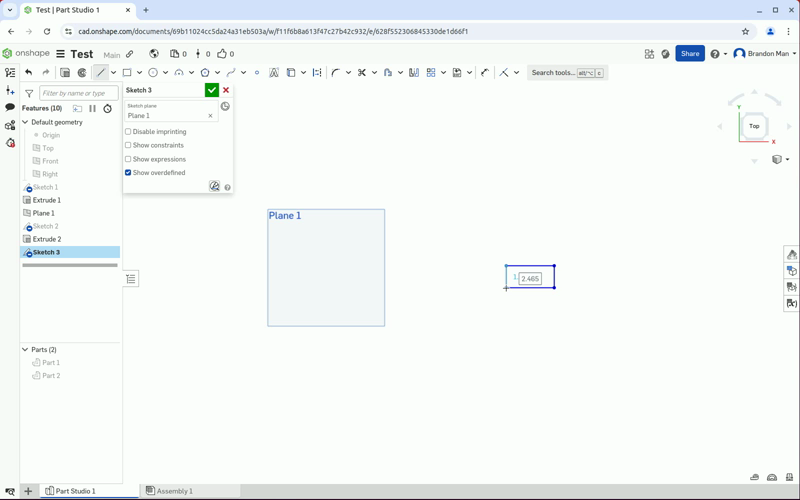
scroll(6)
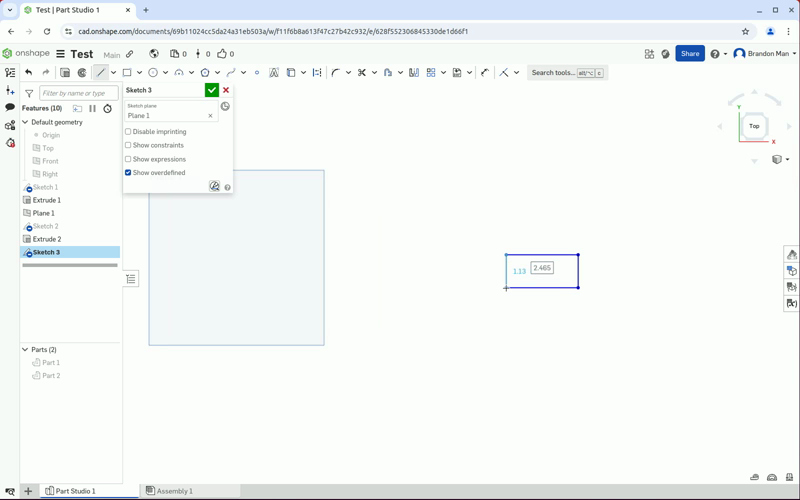
scroll(6)
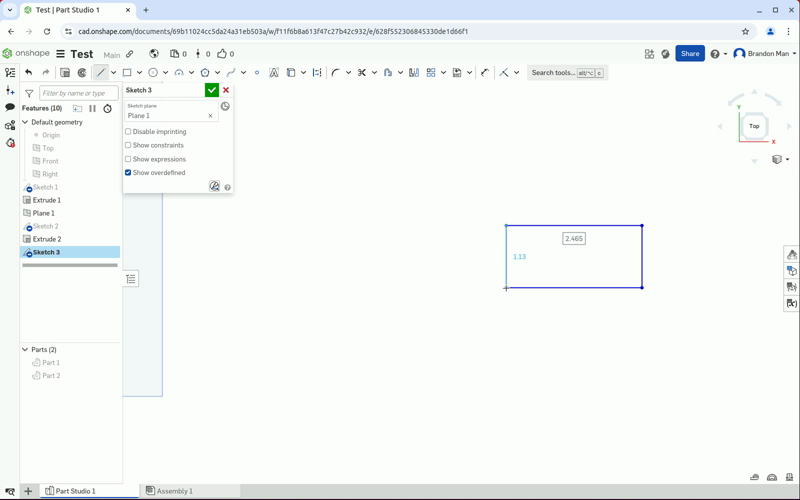
key_up(shift)
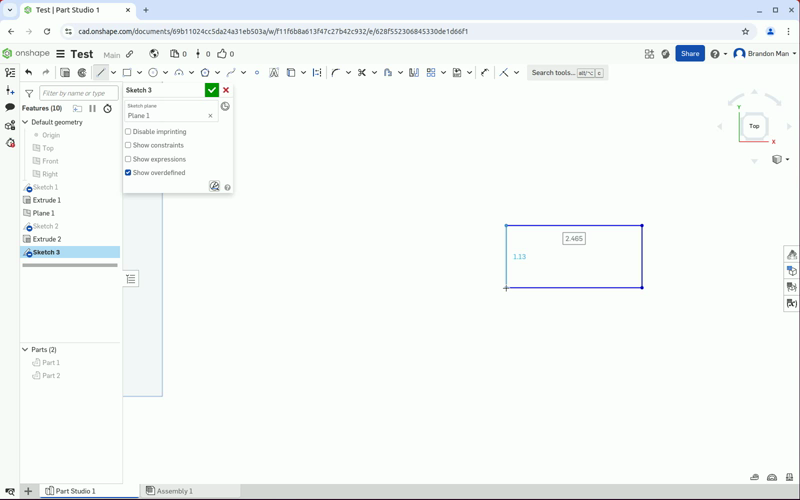
click(506, 287)
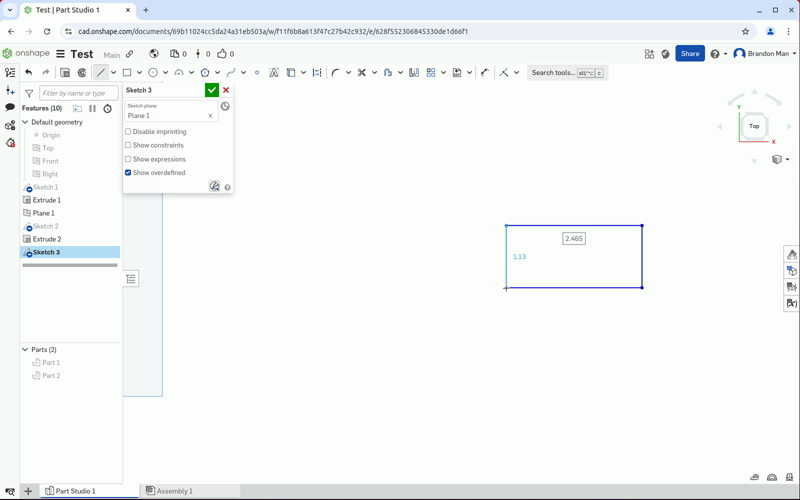
scroll(-6)
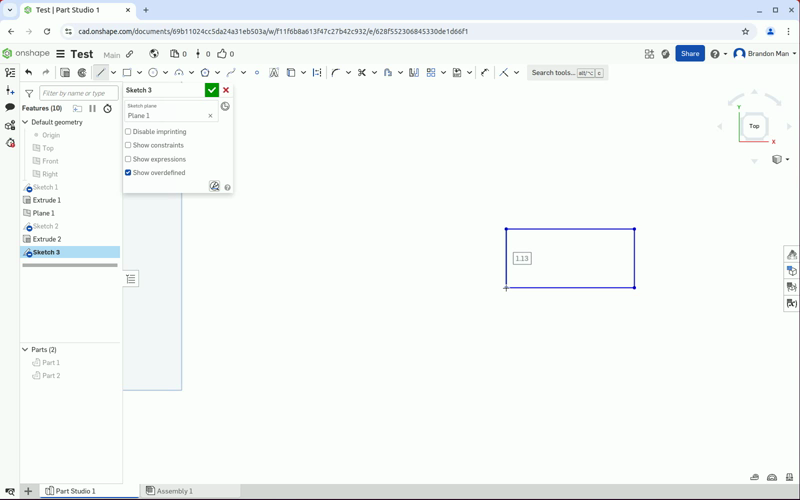
scroll(-6)
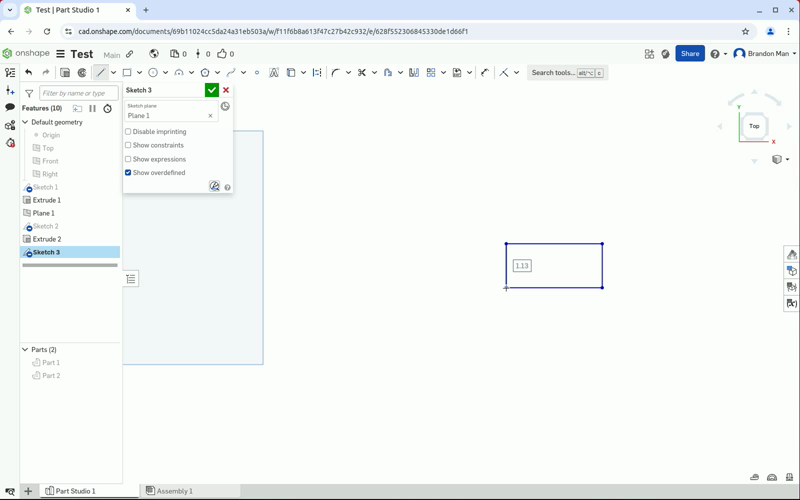
scroll(-6)
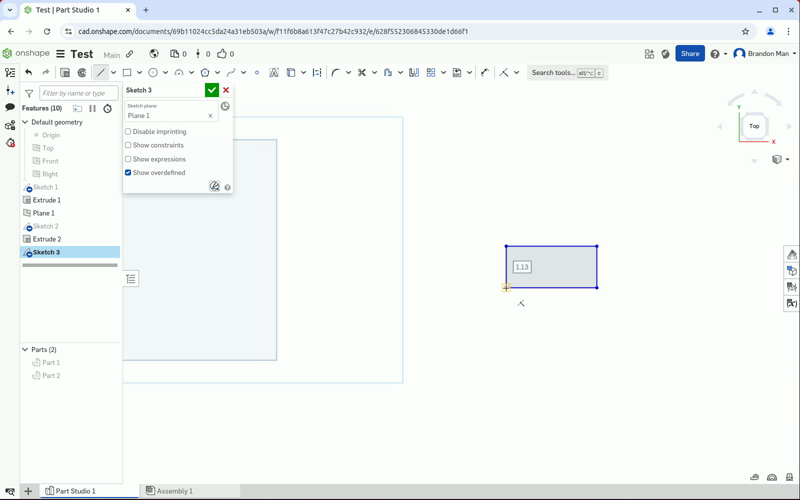
scroll(-6)
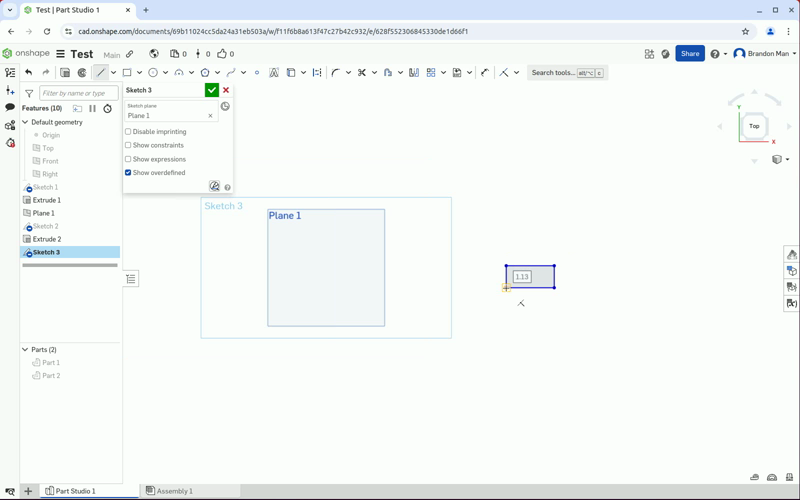
scroll(-6)
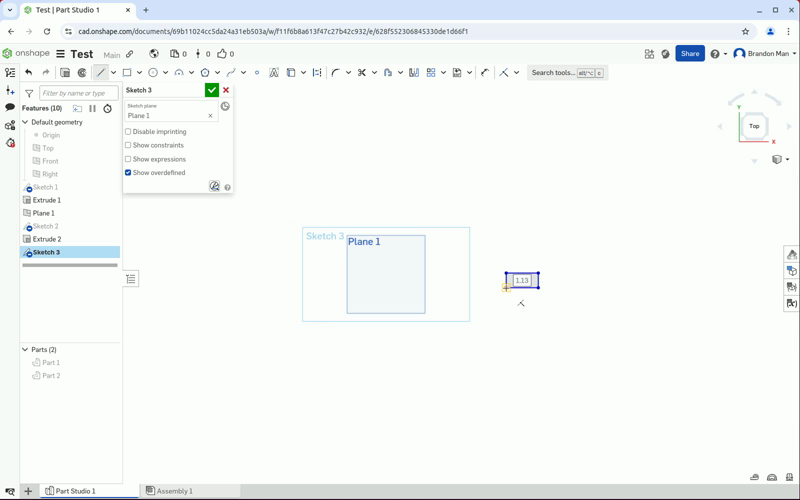
scroll(-6)
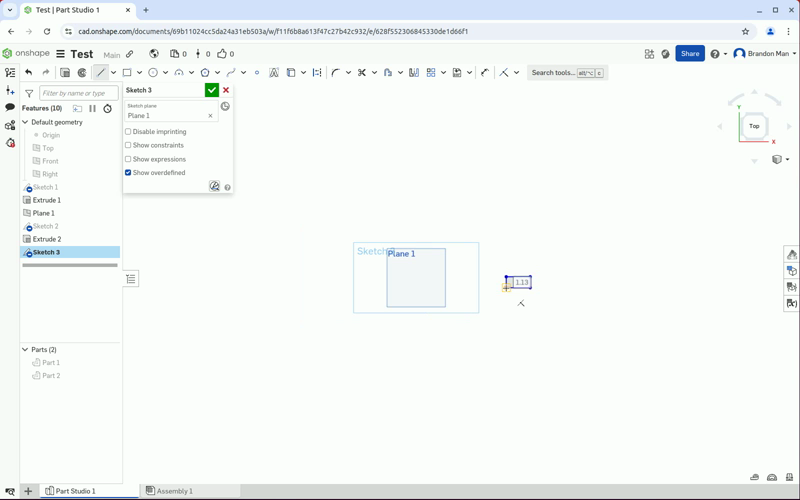
scroll(-6)
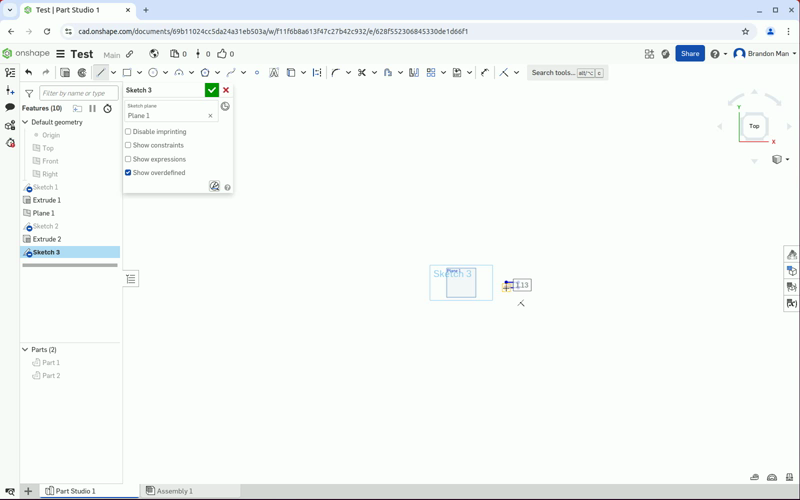
key(esc)
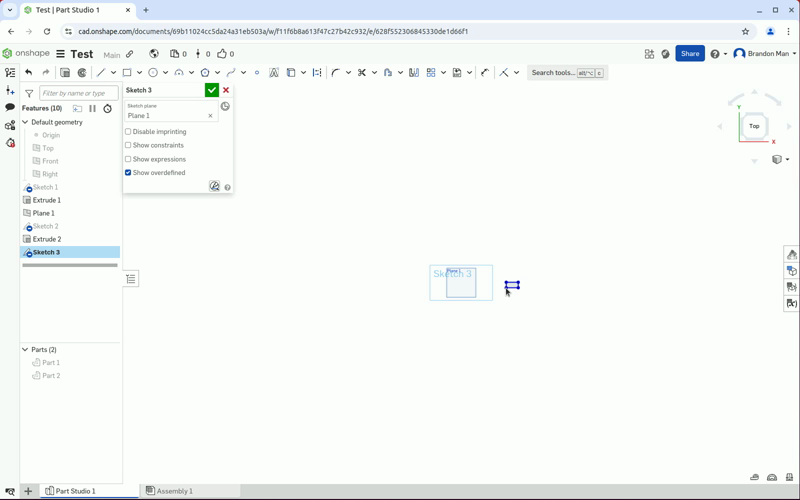
mouse_move(516, 287)
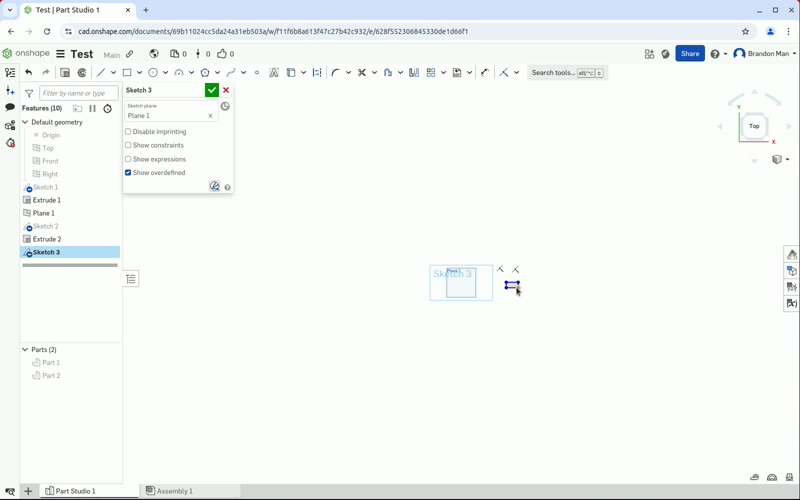
scroll(6)
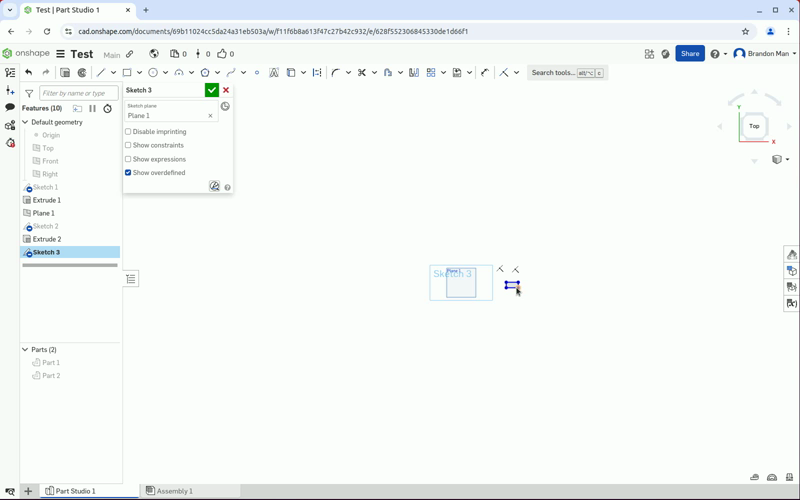
scroll(6)
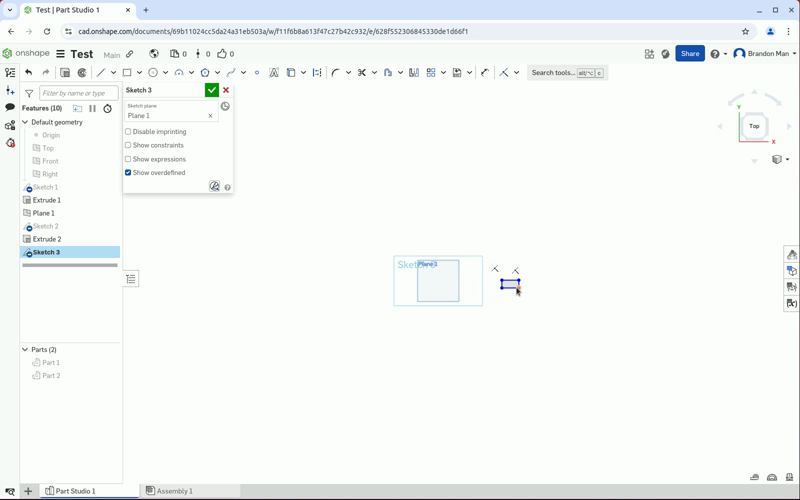
scroll(6)
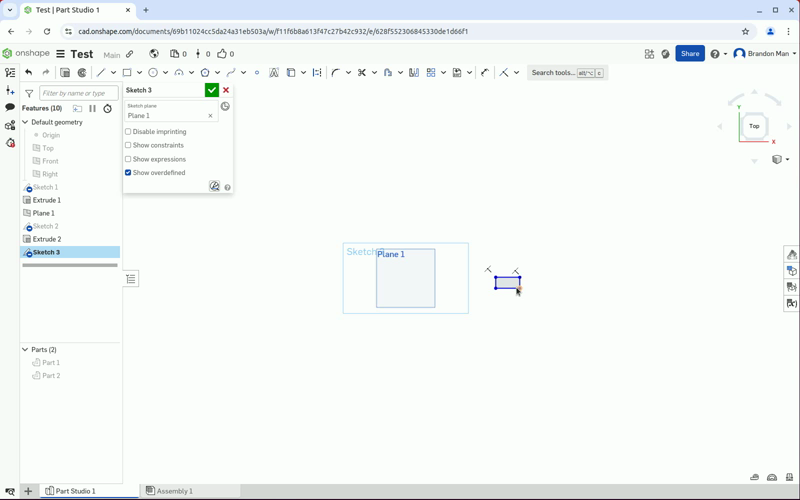
scroll(6)
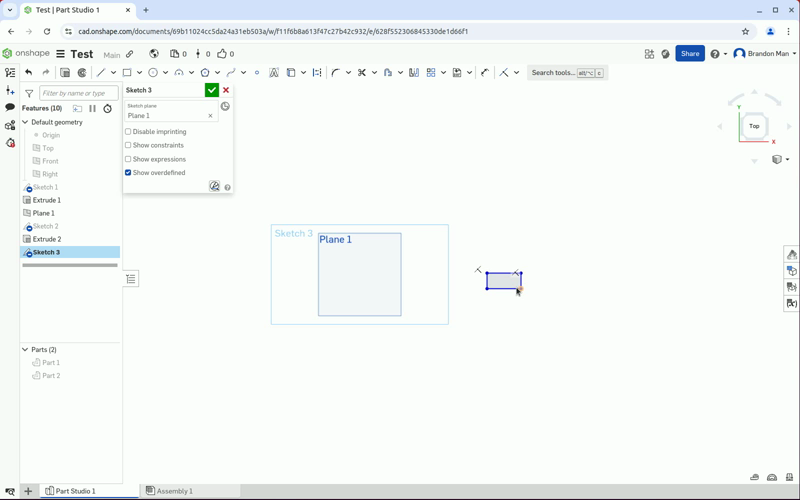
scroll(6)
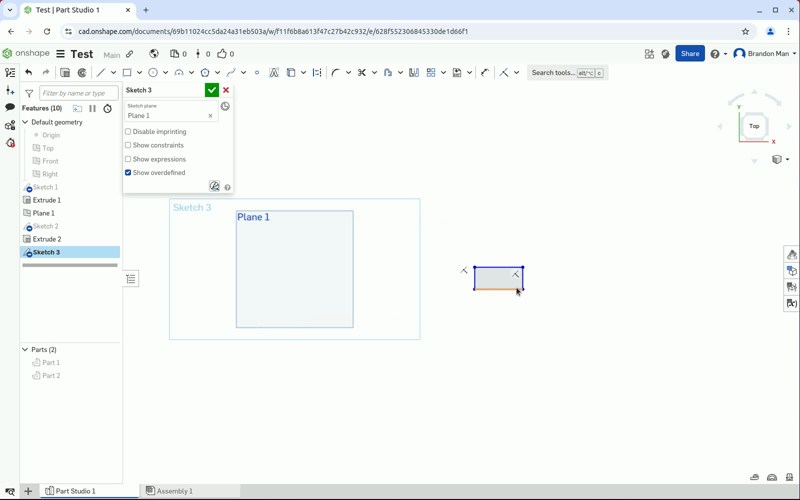
scroll(6)
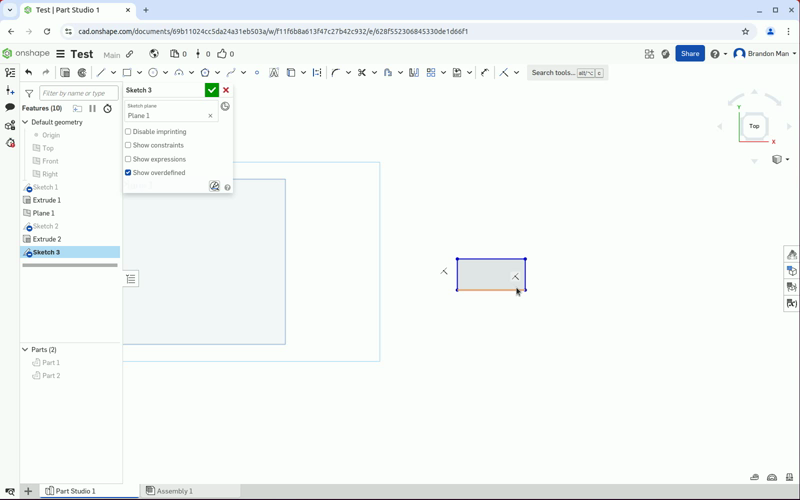
scroll(6)
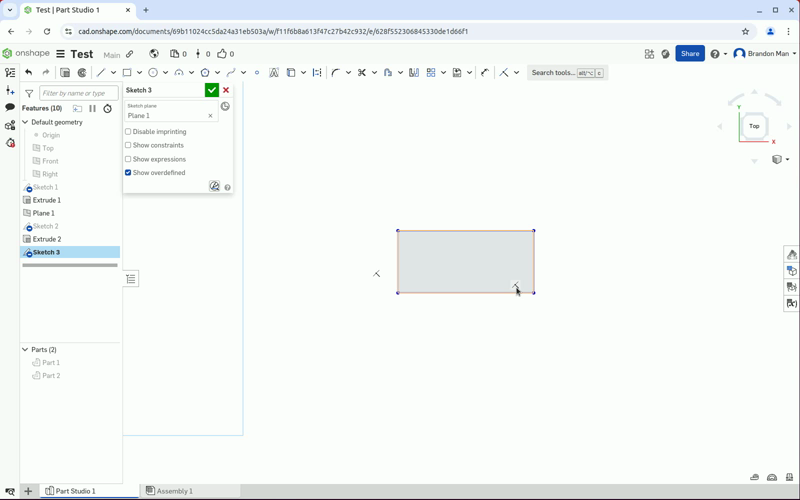
click(516, 287)
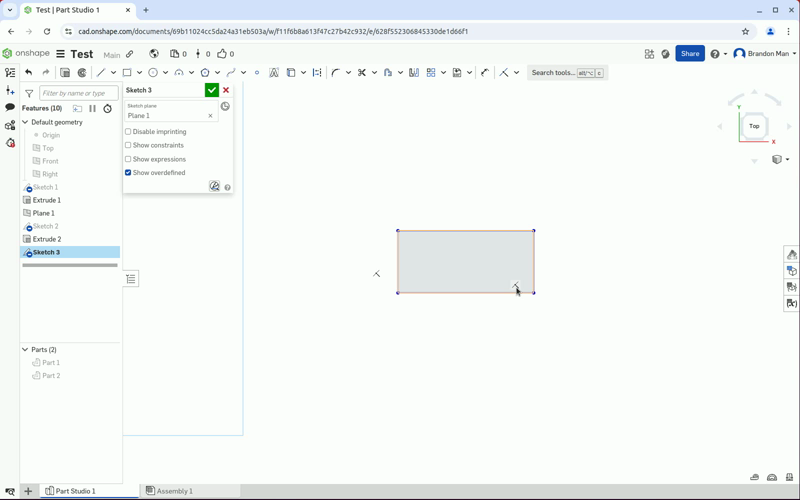
scroll(-6)
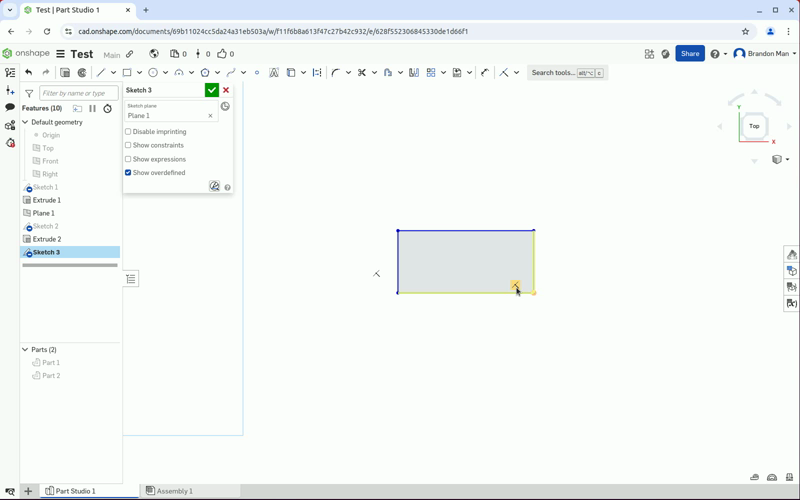
scroll(-6)
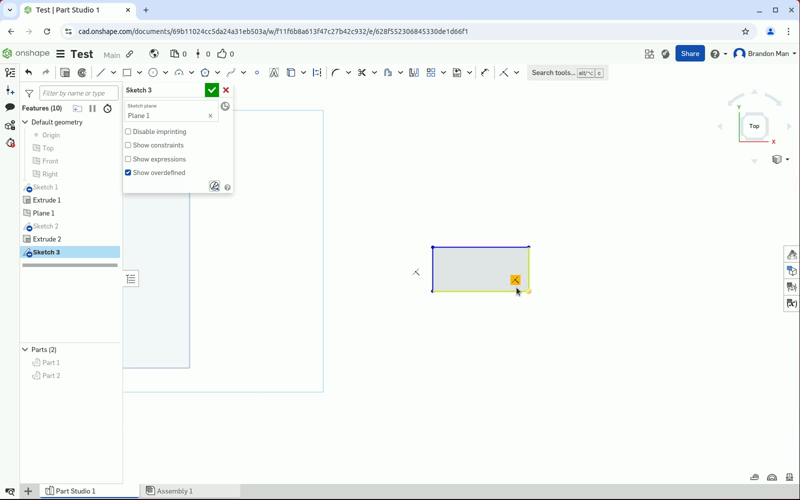
scroll(-6)
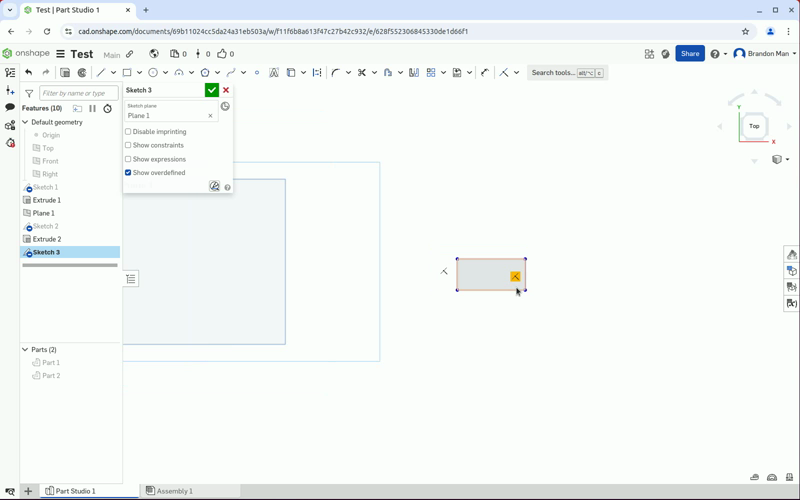
scroll(-6)
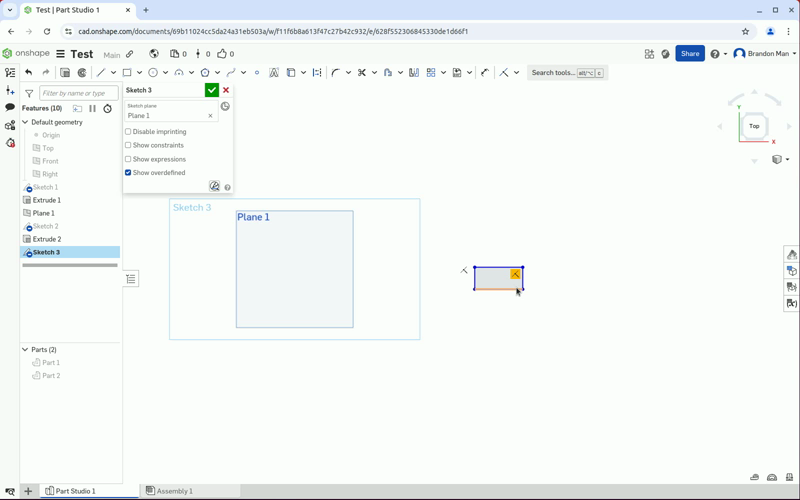
scroll(-6)
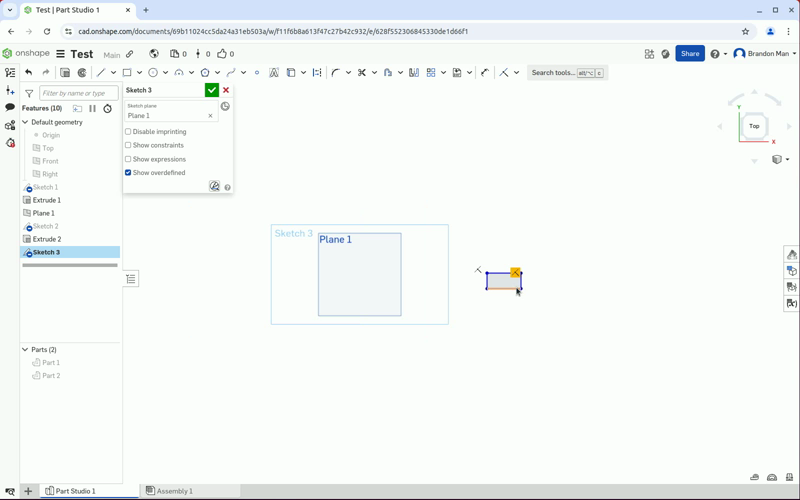
scroll(-6)
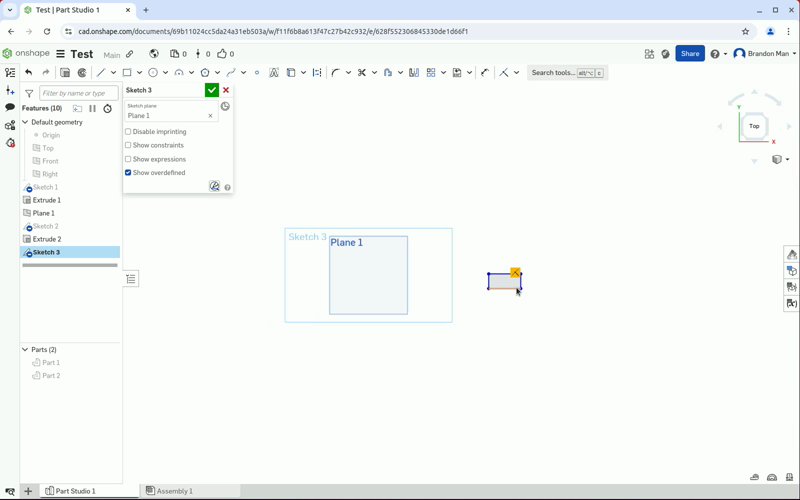
scroll(-6)
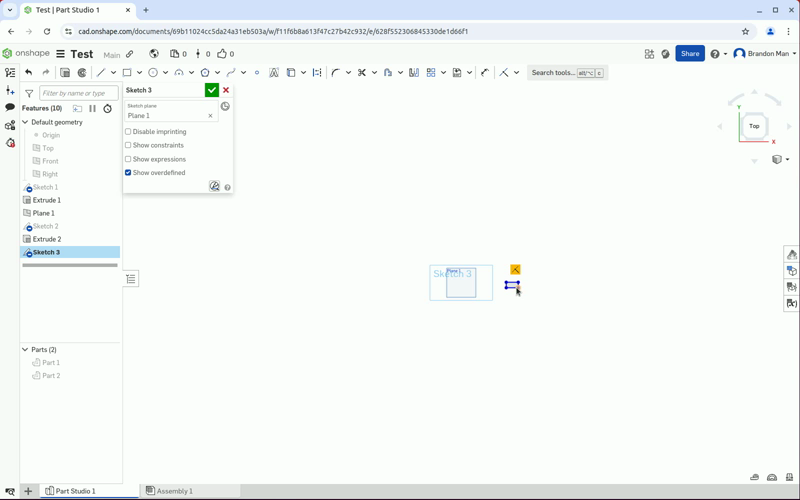
mouse_move(73, 352)
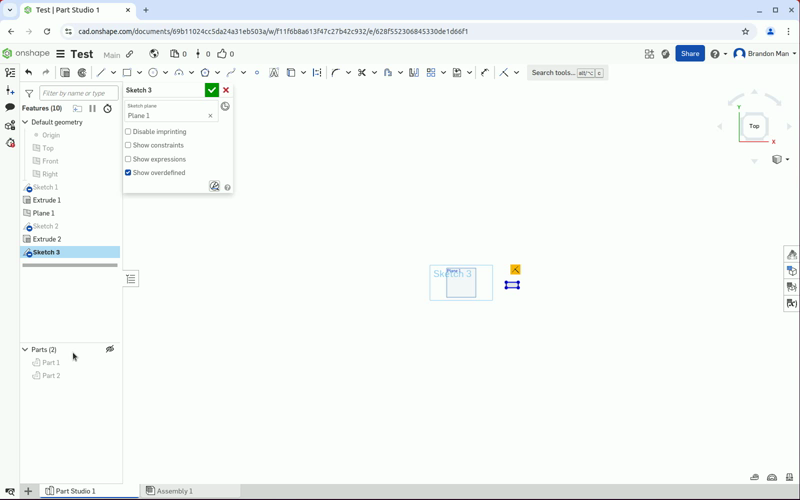
key(shift+y)
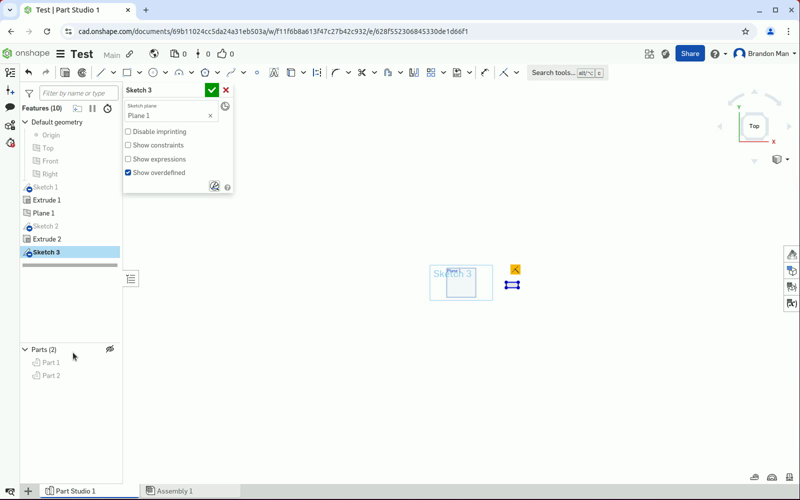
key(shift+e)
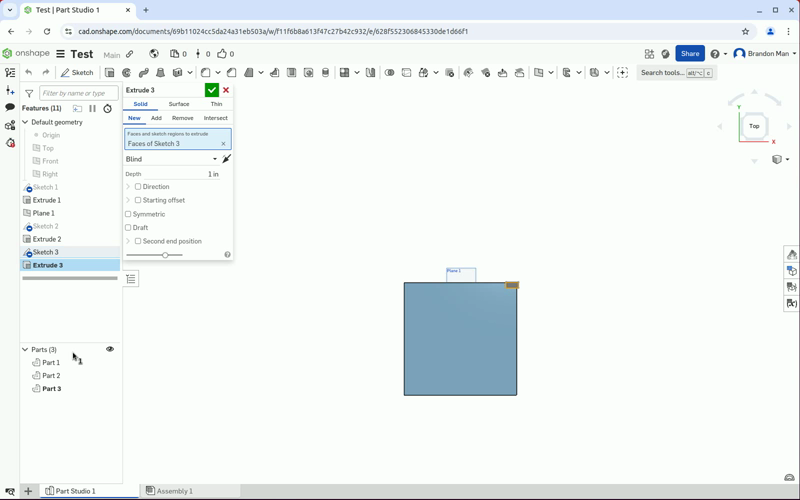
mouse_move(143, 106)
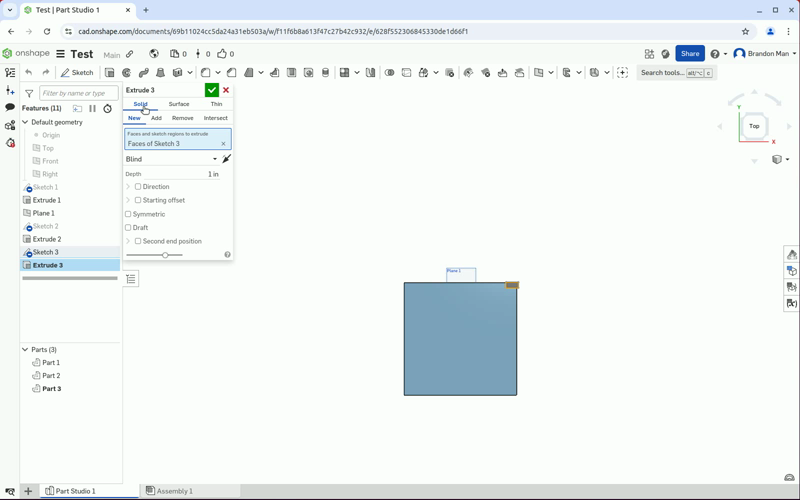
click(143, 106)
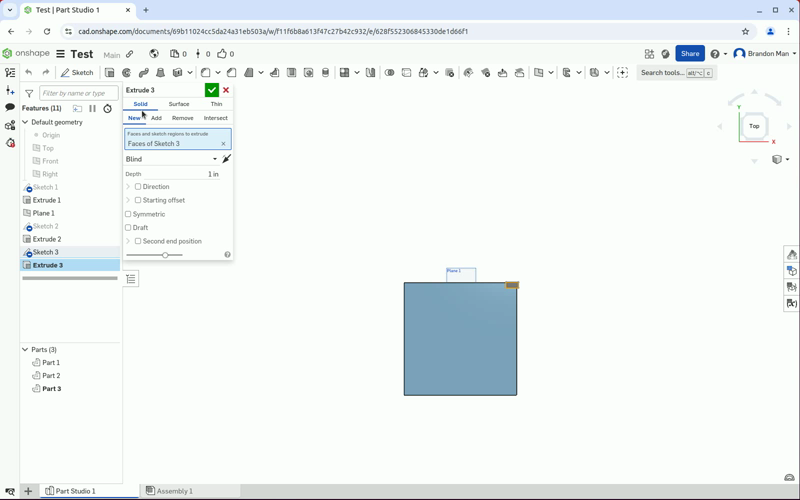
mouse_move(137, 120)
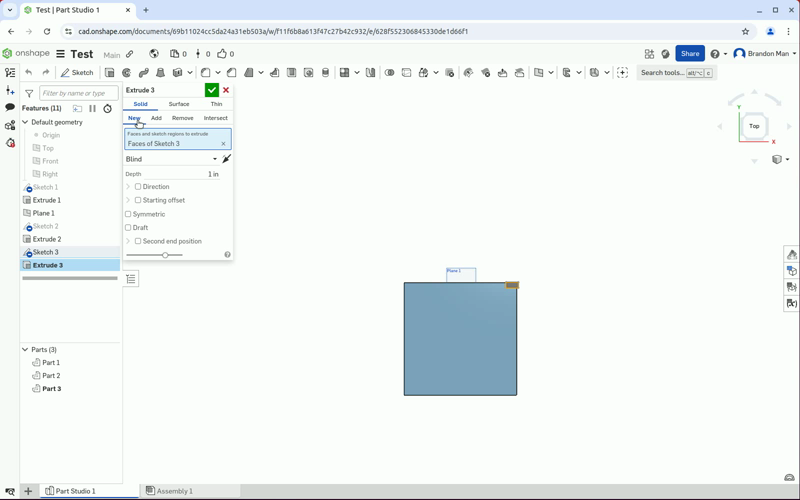
click(137, 120)
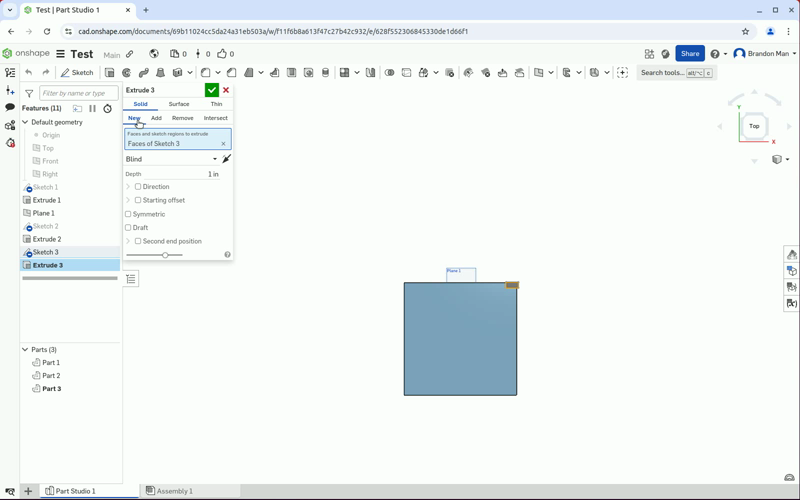
key(tab, 4)
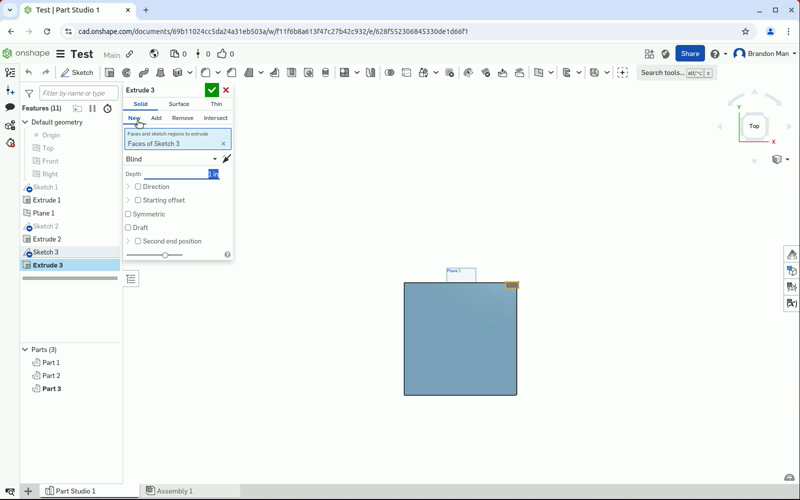
text(1.204)
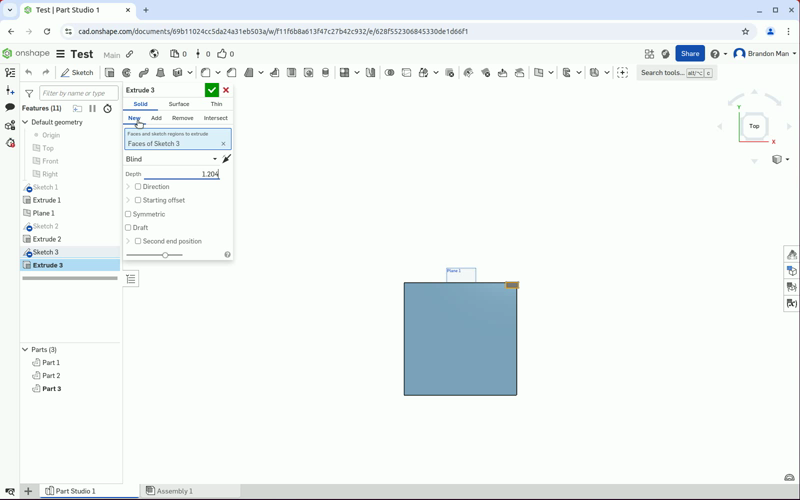
key(enter)
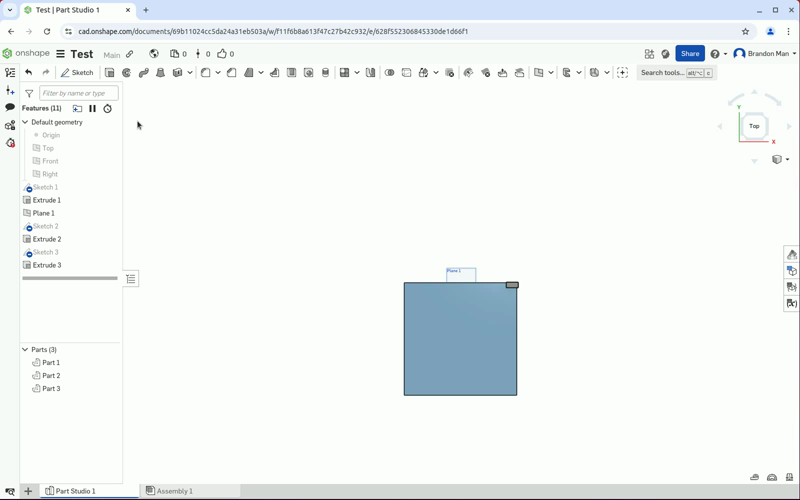
key(shift+h)
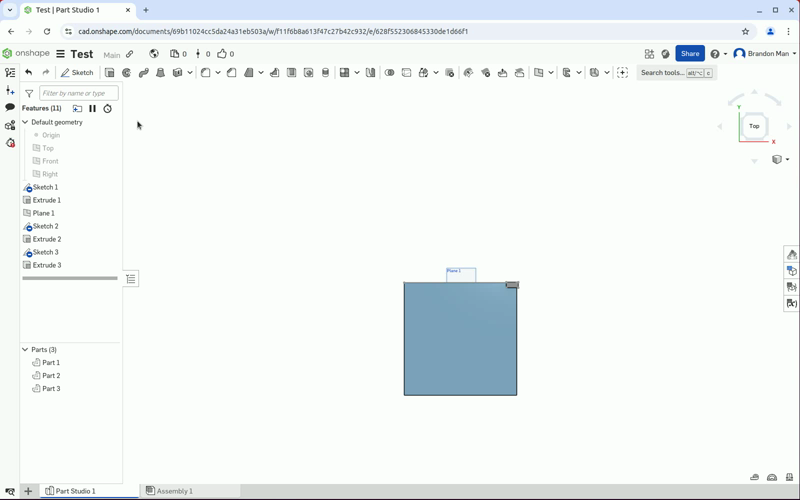
key(shift+h)
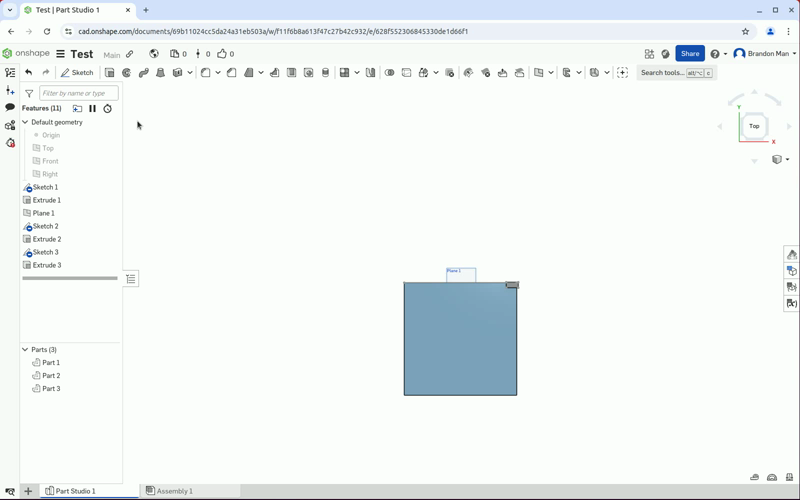
key(shift+7)
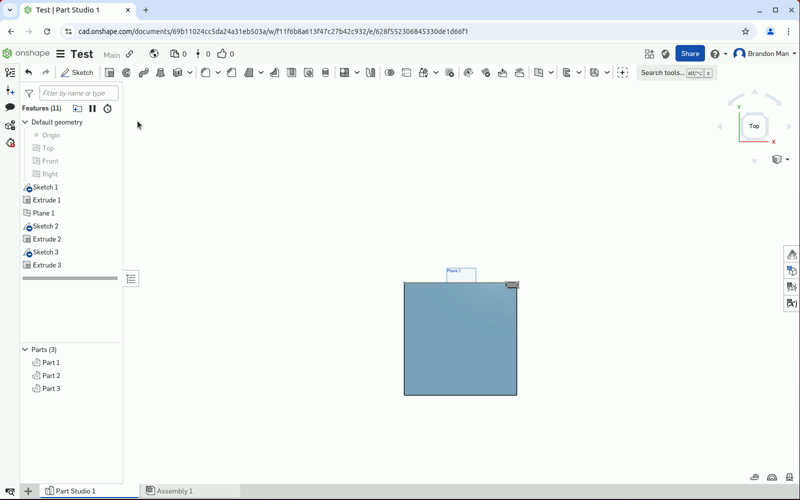
key(up, 3)
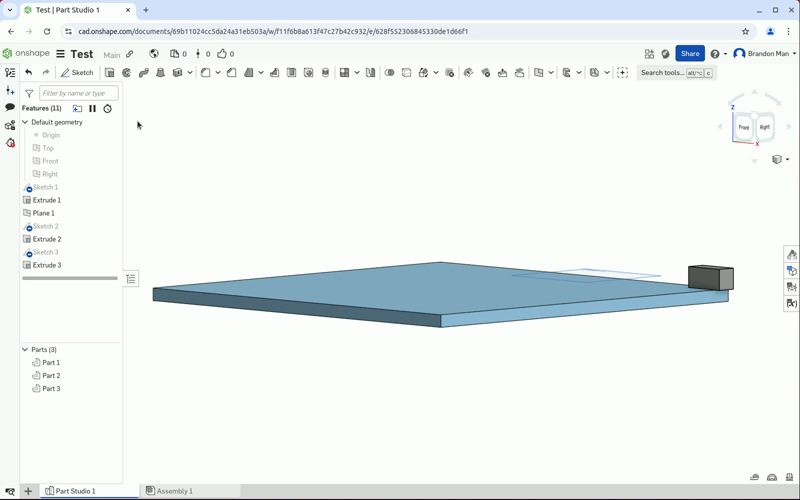
key(left, 3)
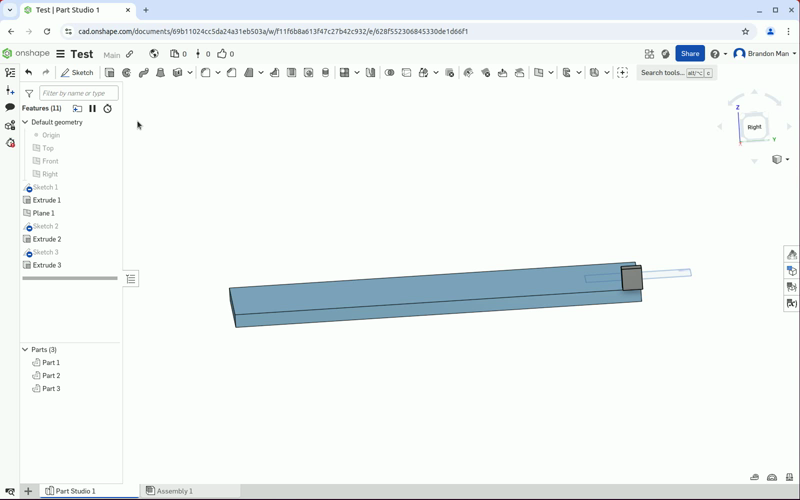
key(right, 3)
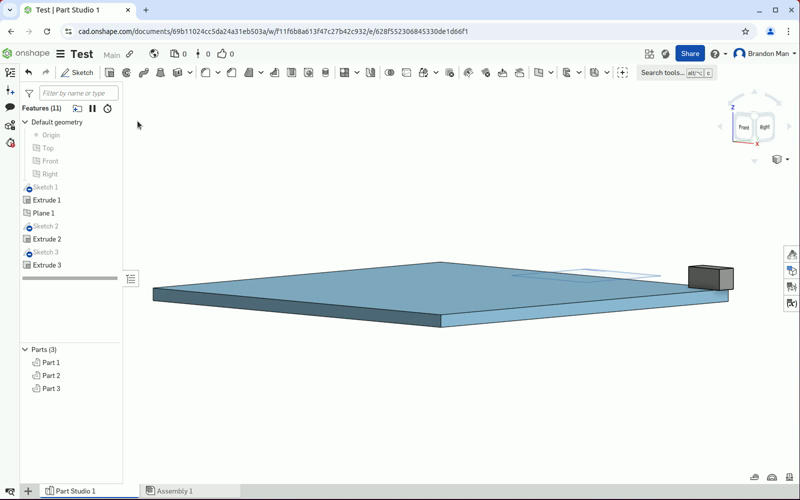
key(down, 3)
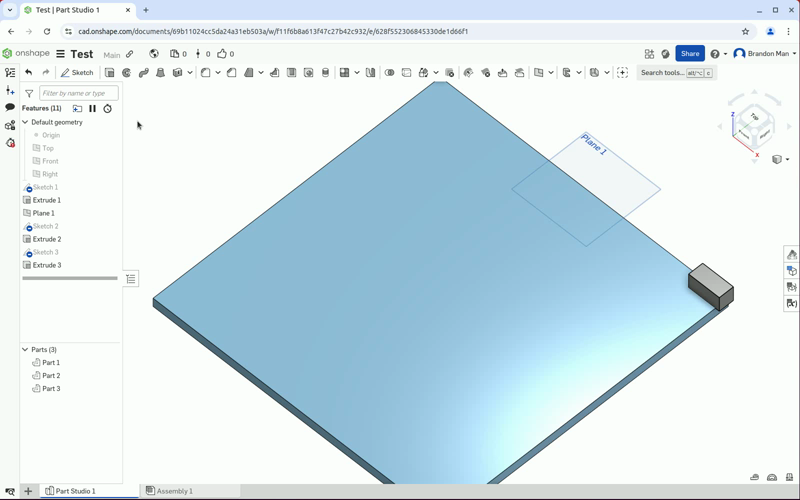
mouse_move(73, 189)
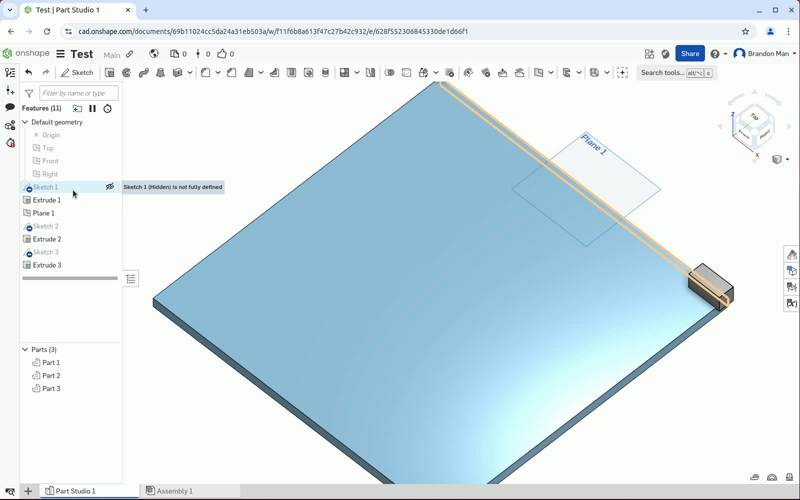
click(73, 189)